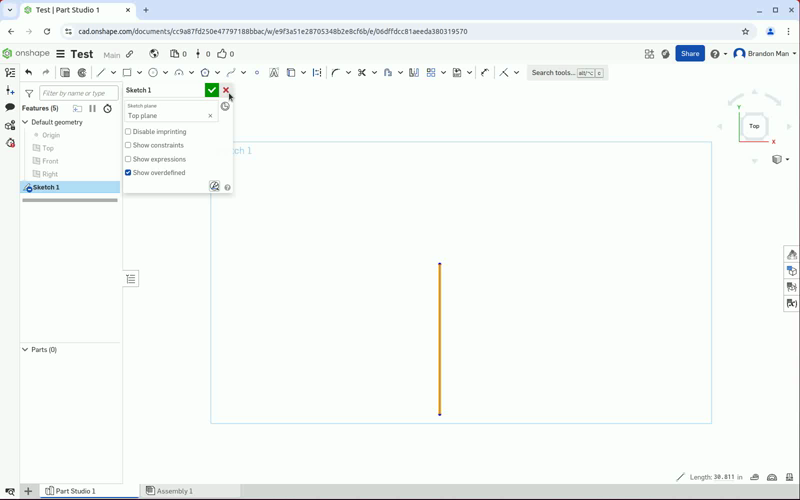
key(shift+h)
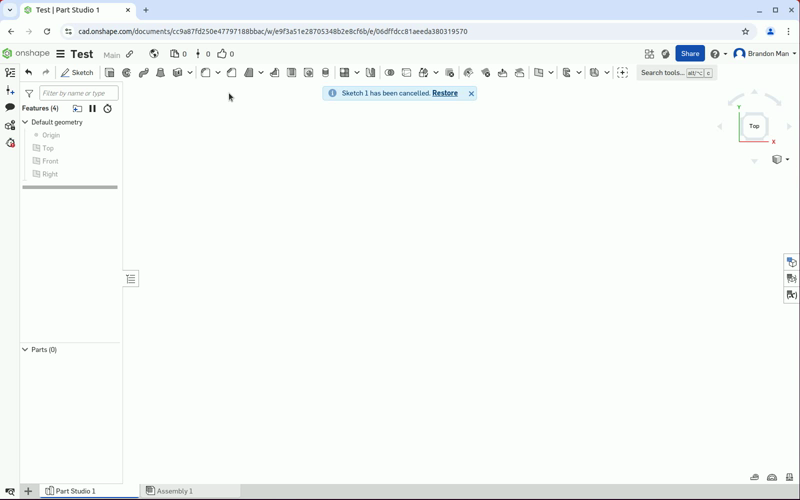
mouse_move(73, 352)
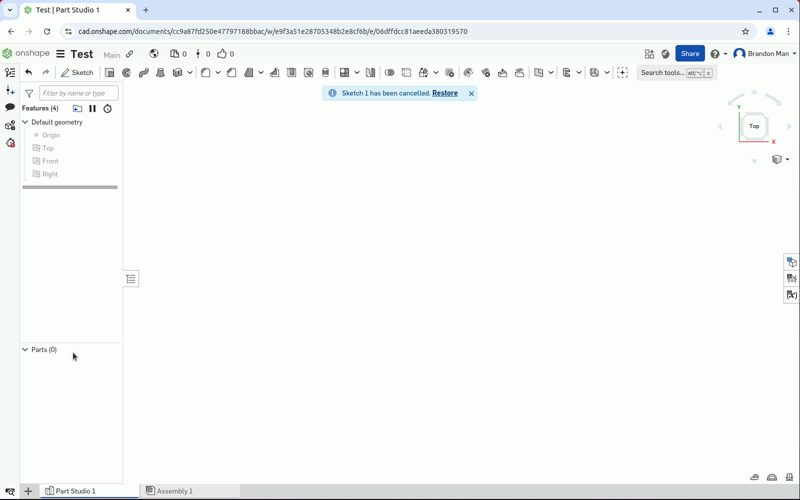
key(y)
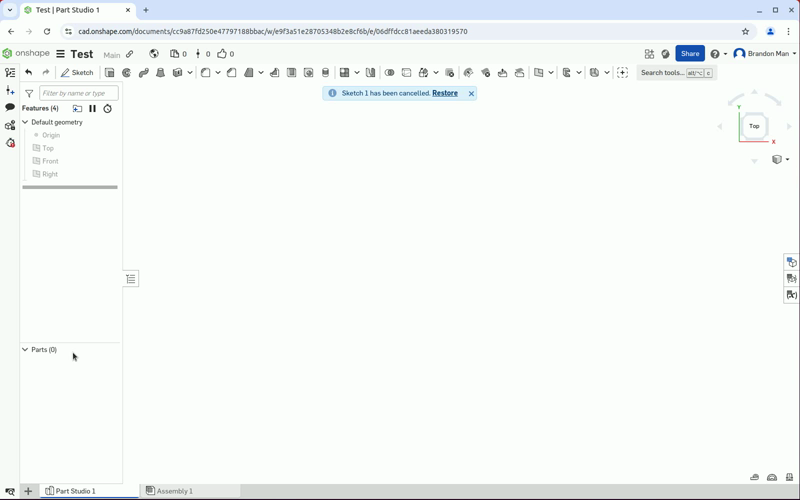
key(shift+p)
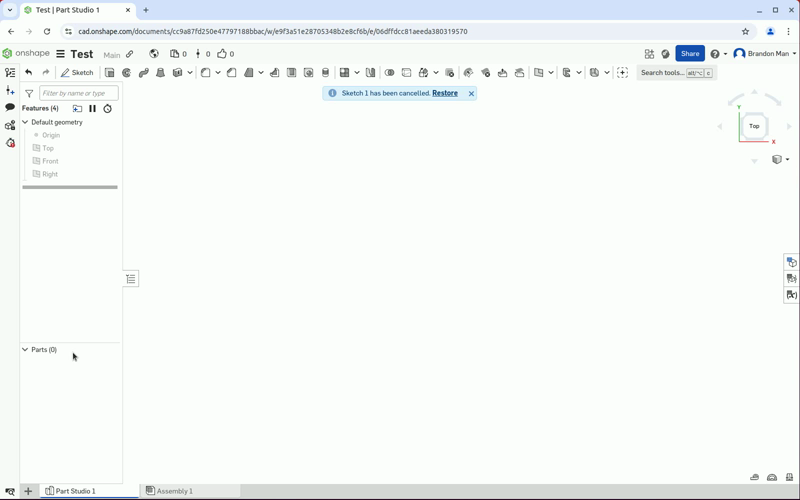
key(space)
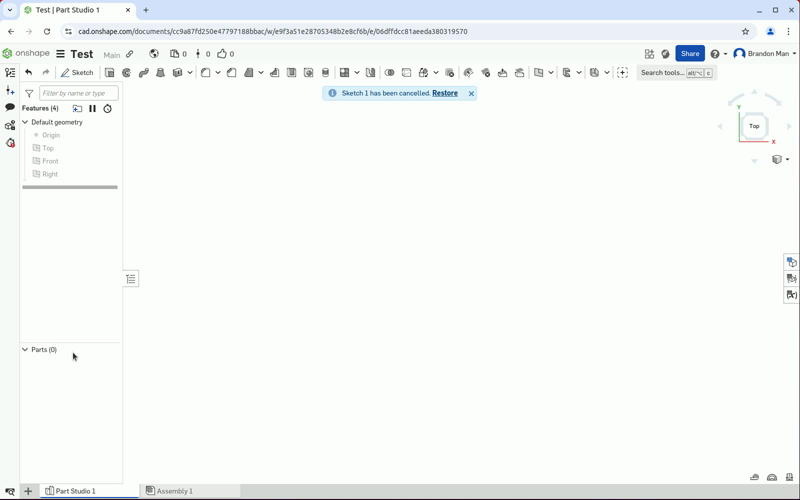
key_down(shift)
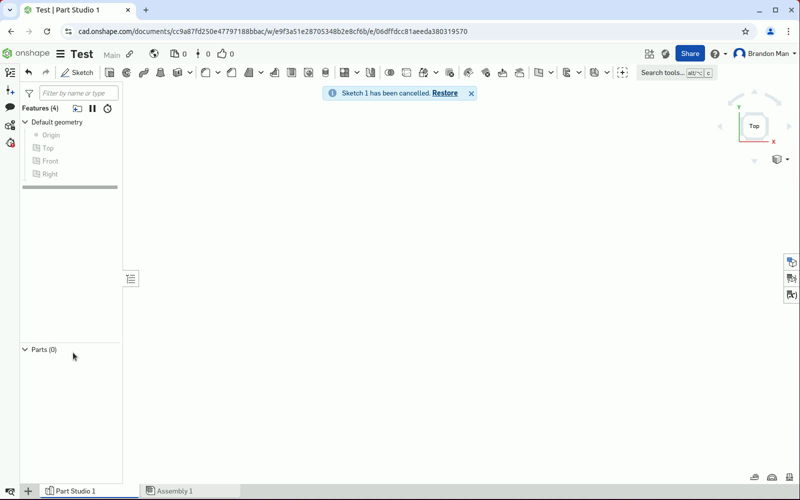
key(up)
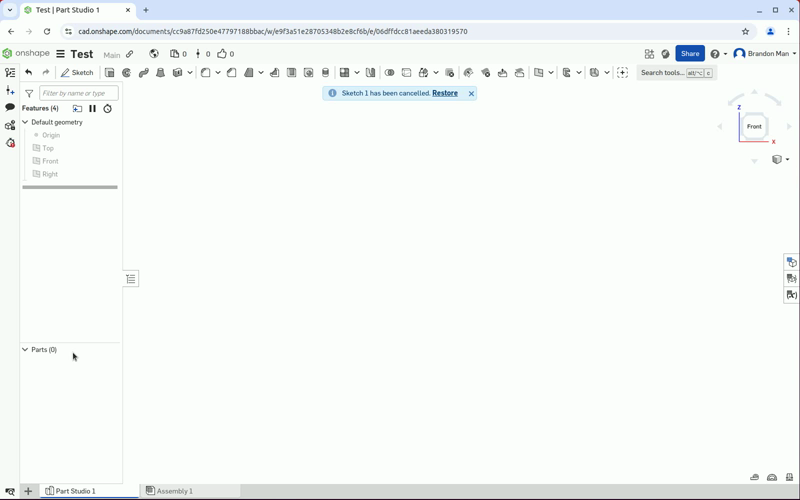
key_up(shift)
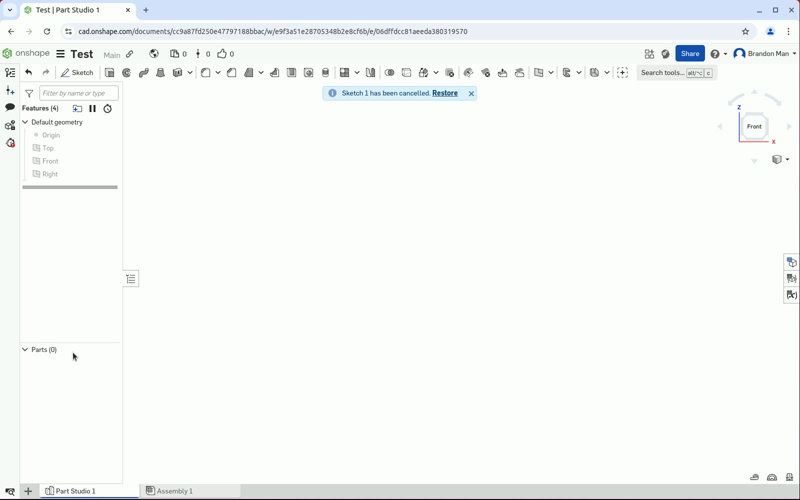
key(space)
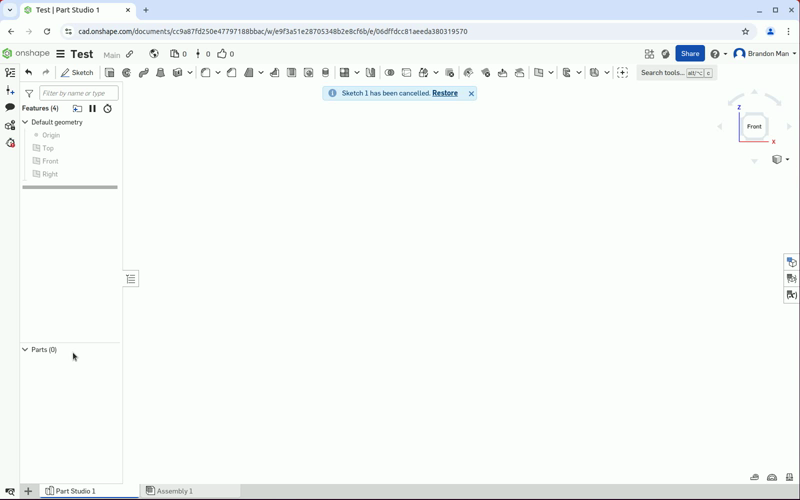
key_down(shift)
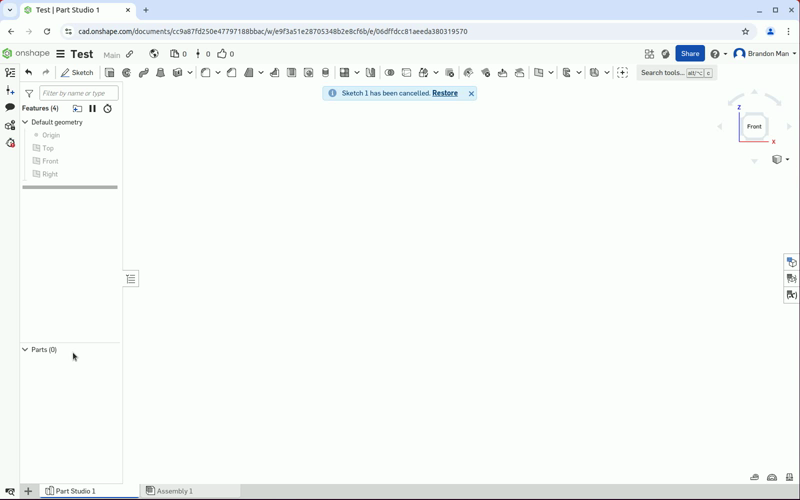
key(left)
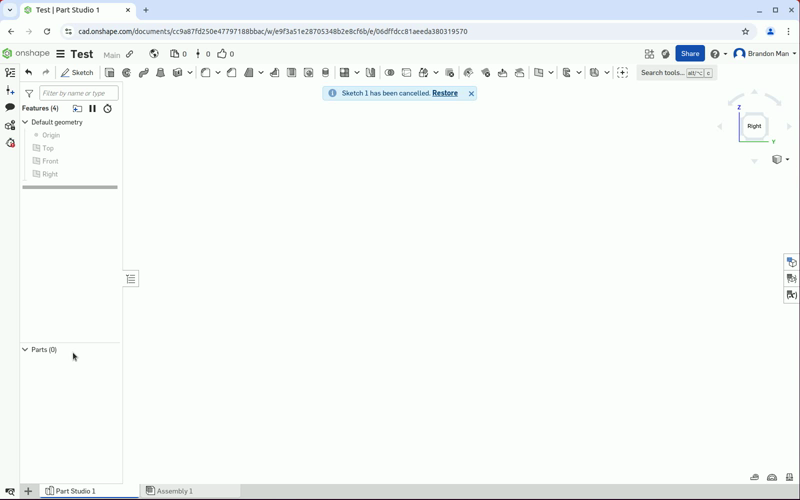
key_up(shift)
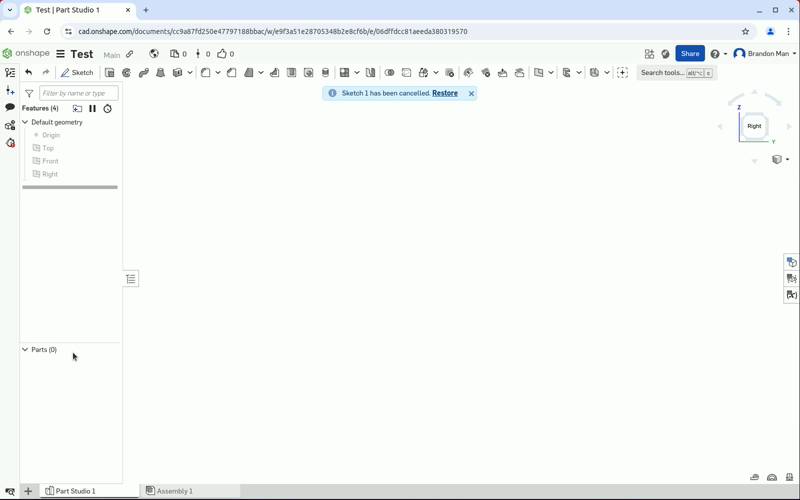
mouse_move(73, 352)
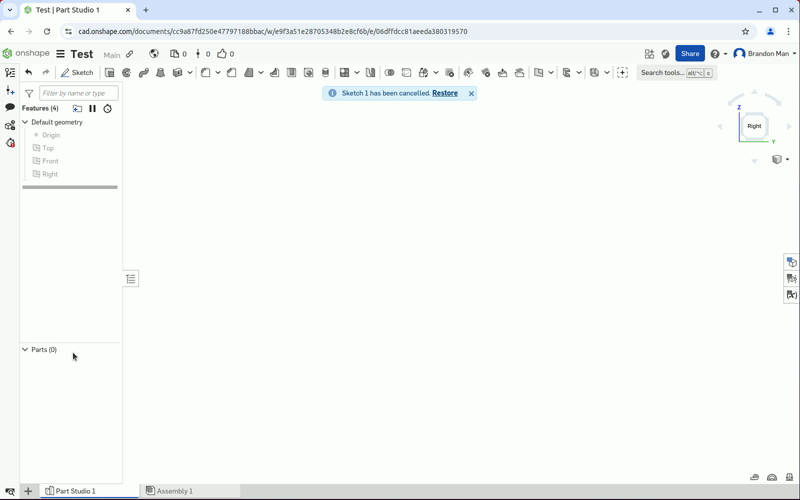
key(shift+y)
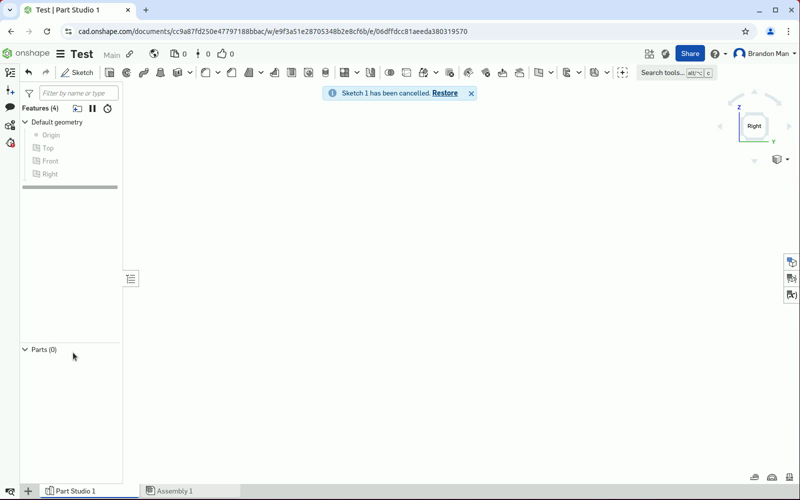
key(shift+s)
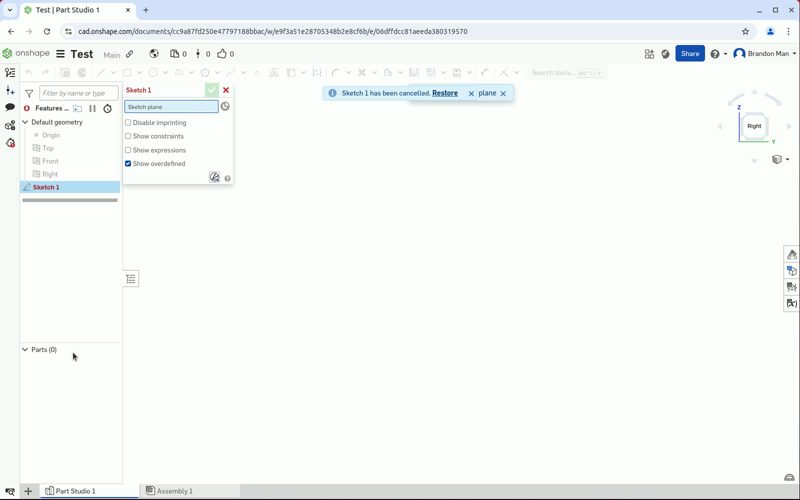
mouse_move(73, 176)
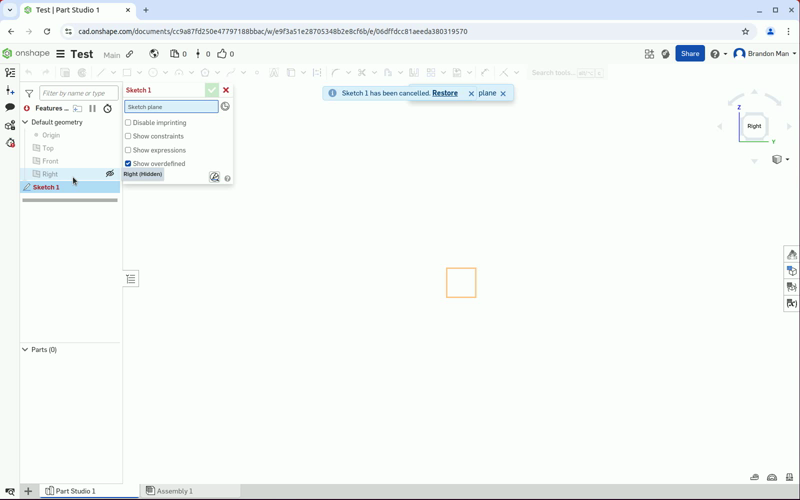
click(73, 176)
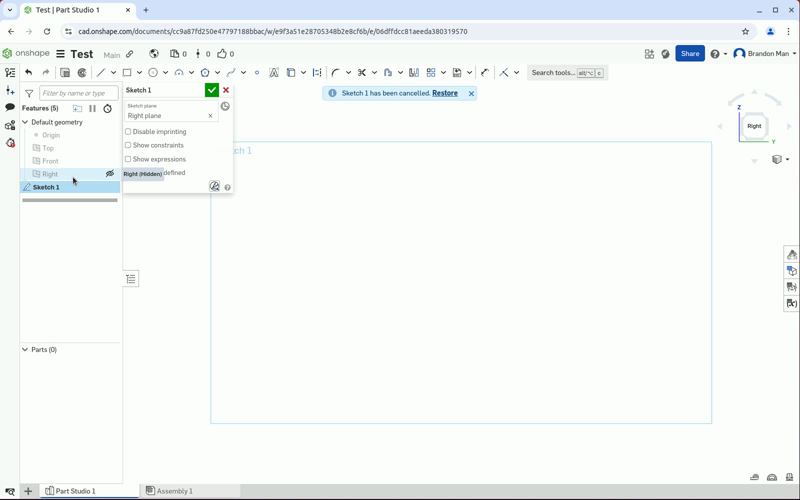
mouse_move(73, 352)
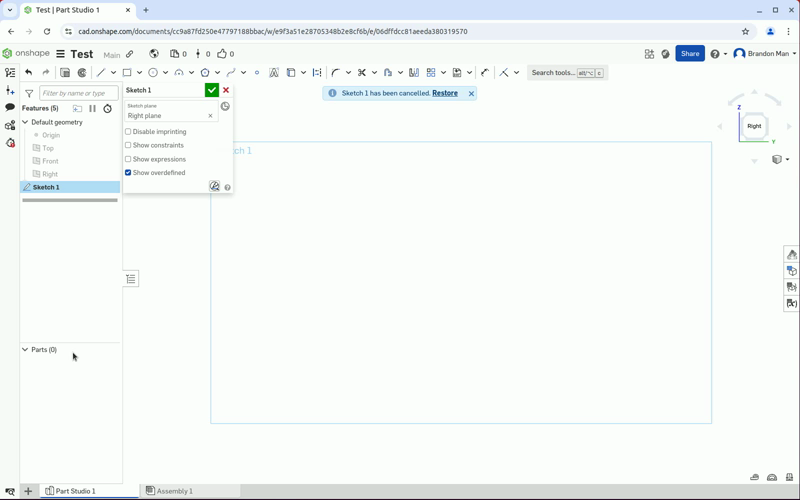
key(y)
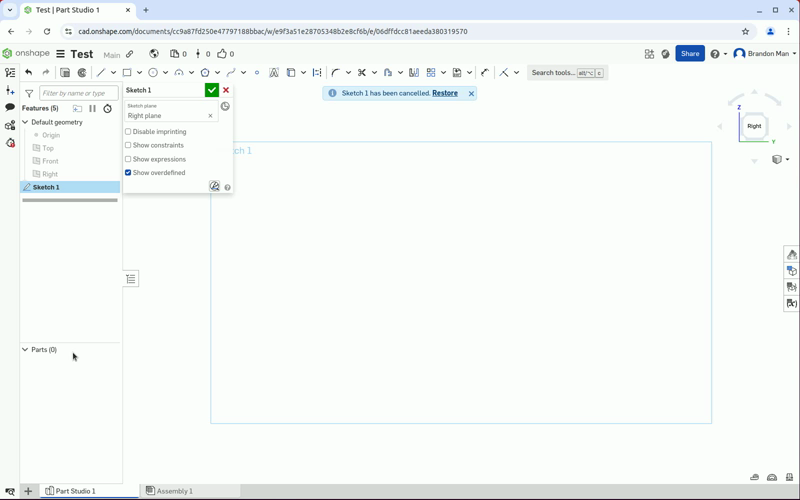
key(l)
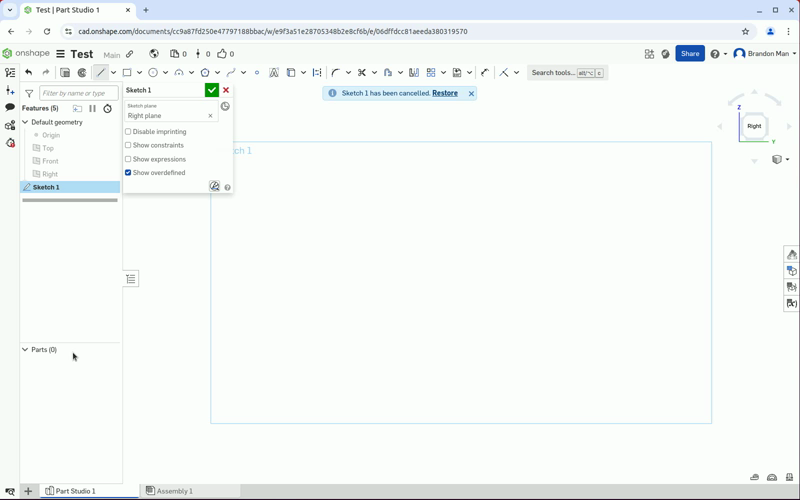
key_down(shift)
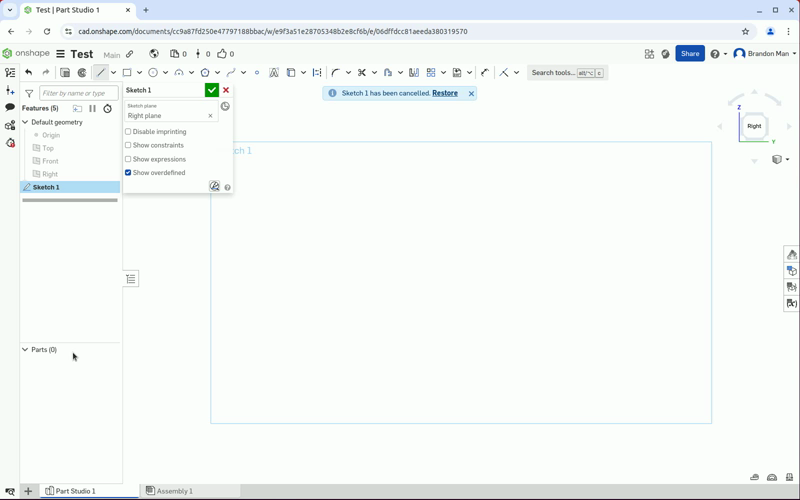
mouse_move(460, 268)
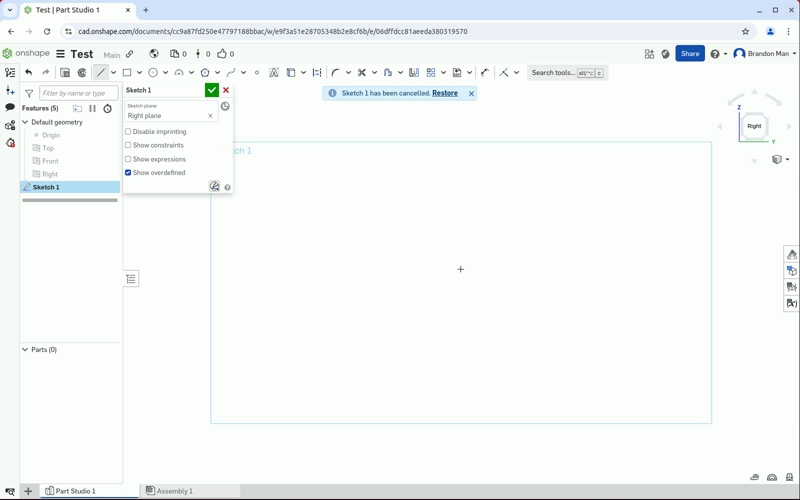
click(460, 268)
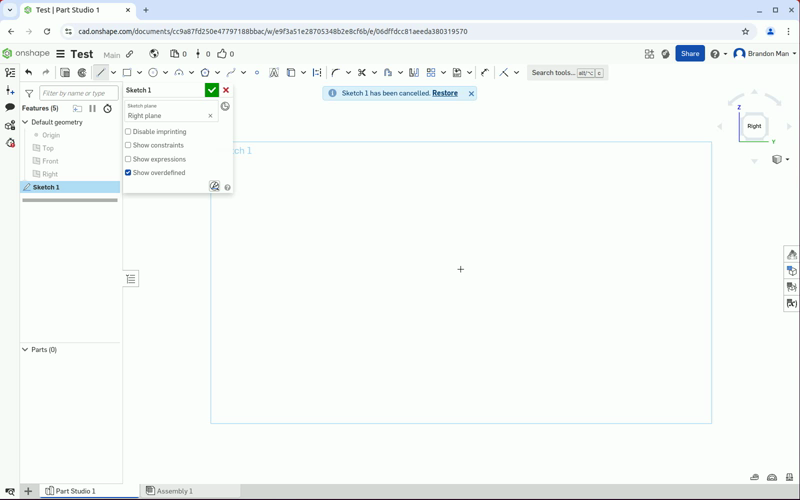
key_up(shift)
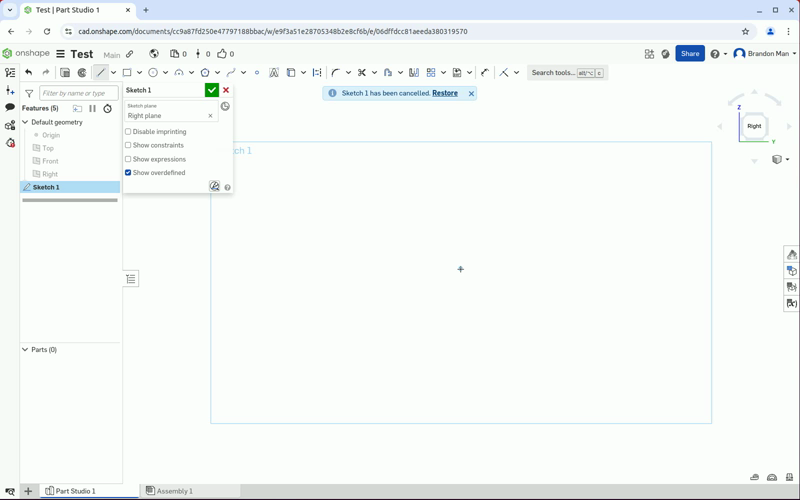
key_down(shift)
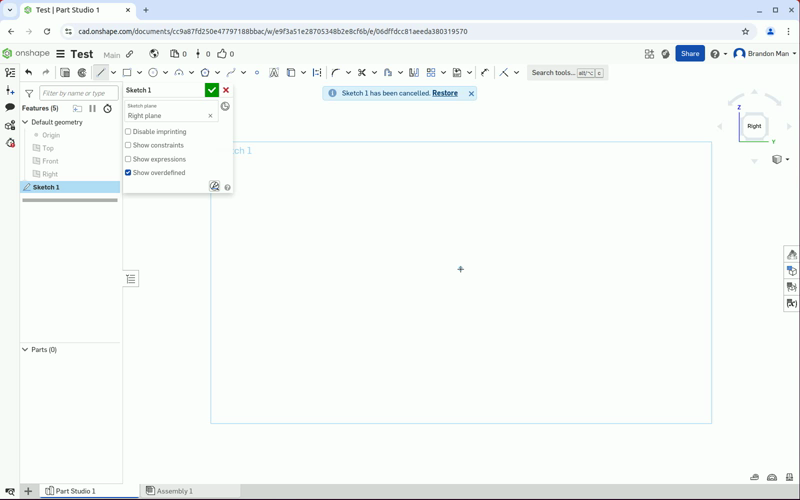
mouse_move(490, 268)
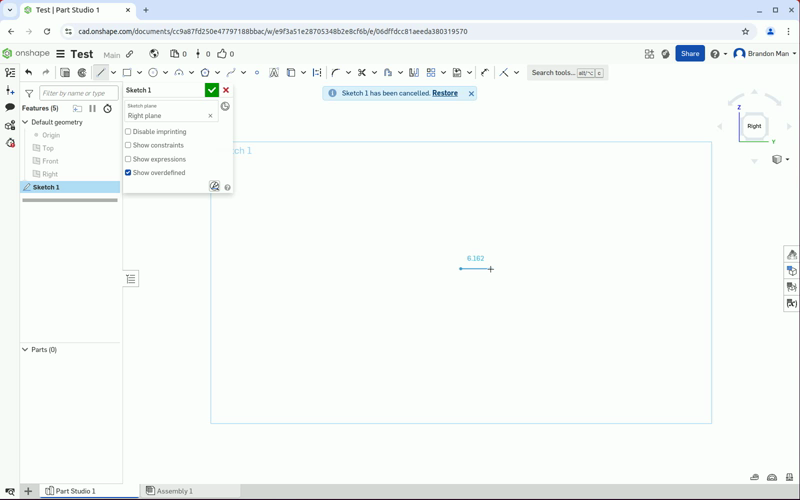
mouse_move(474, 268)
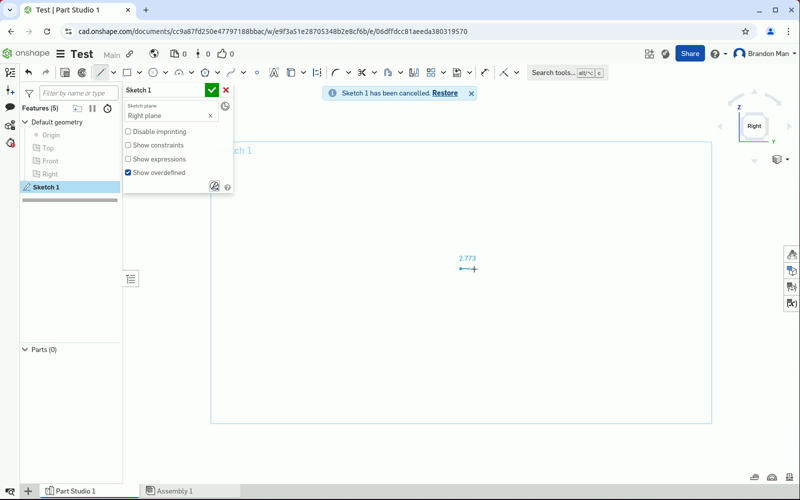
click(474, 268)
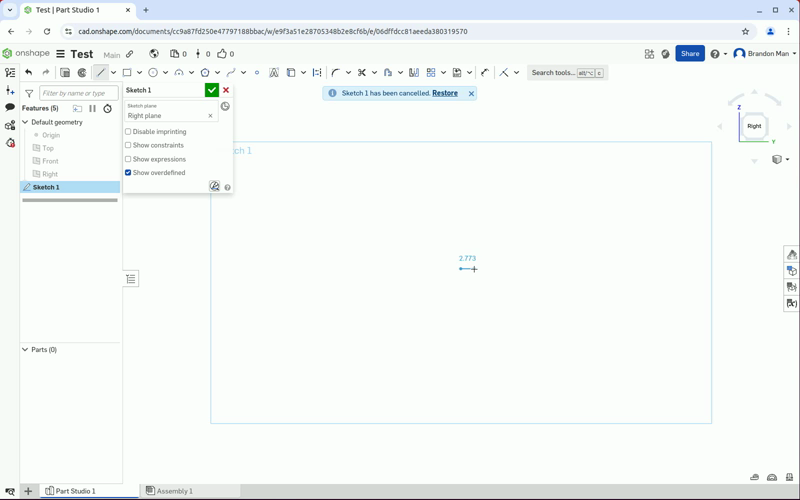
key_up(shift)
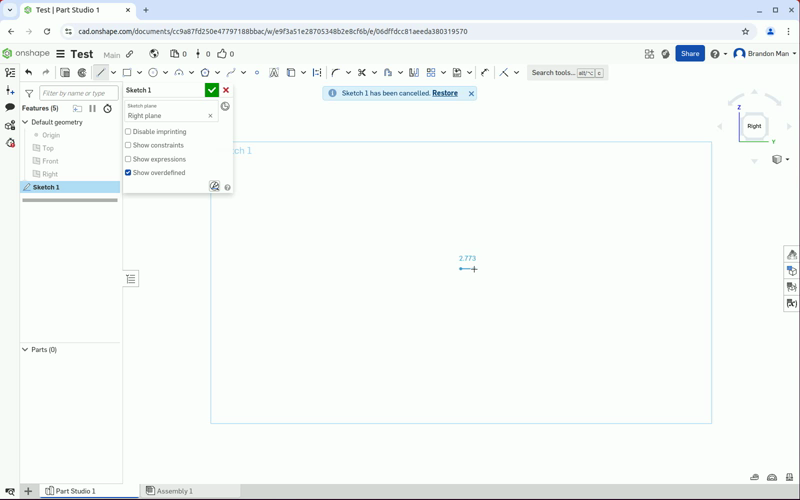
key(esc)
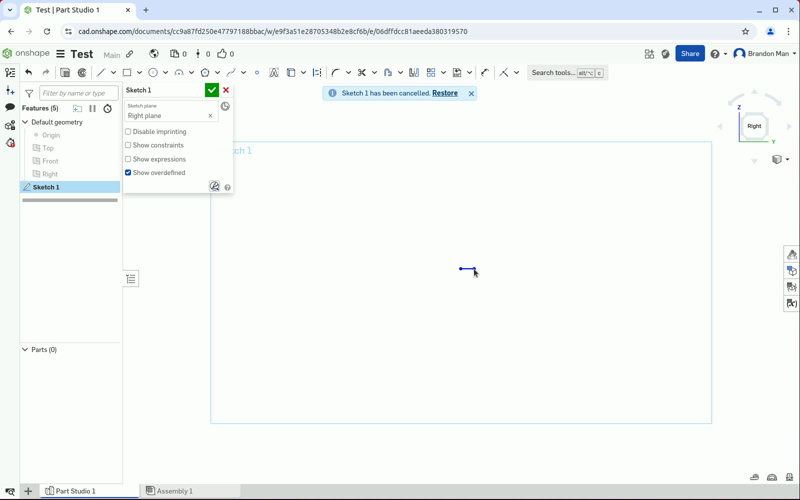
key(a)
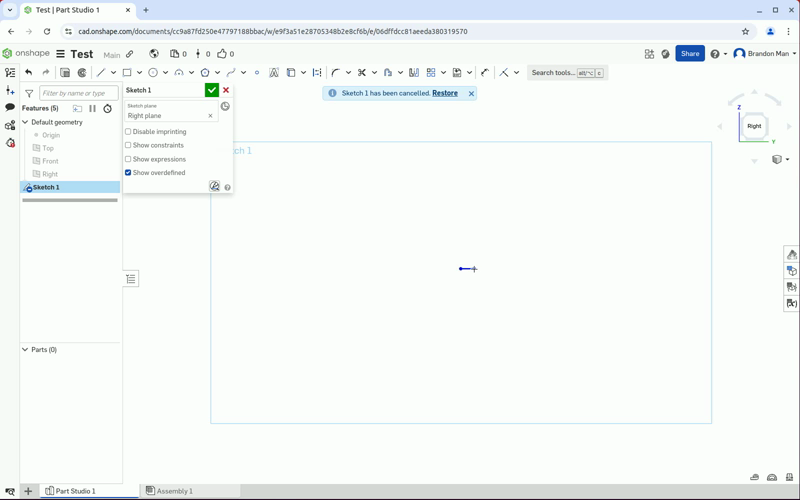
mouse_move(474, 268)
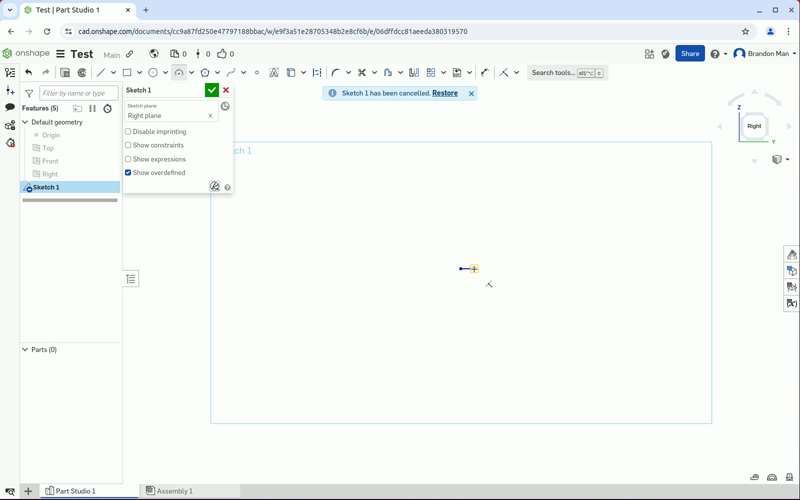
click(474, 268)
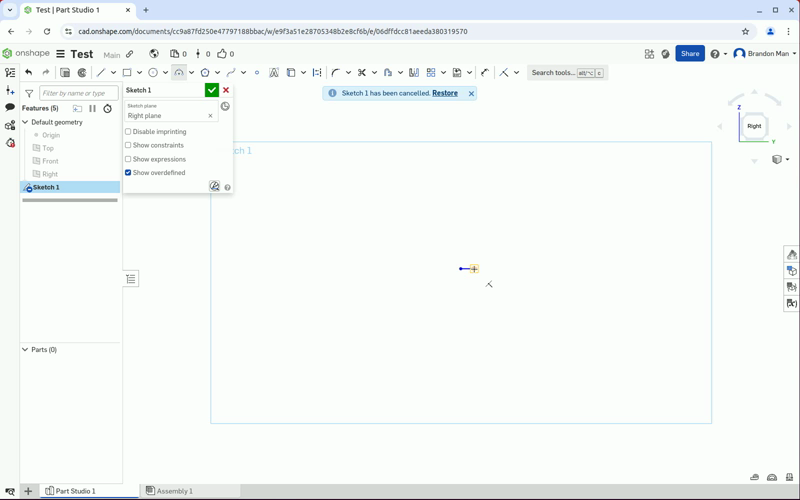
key_down(shift)
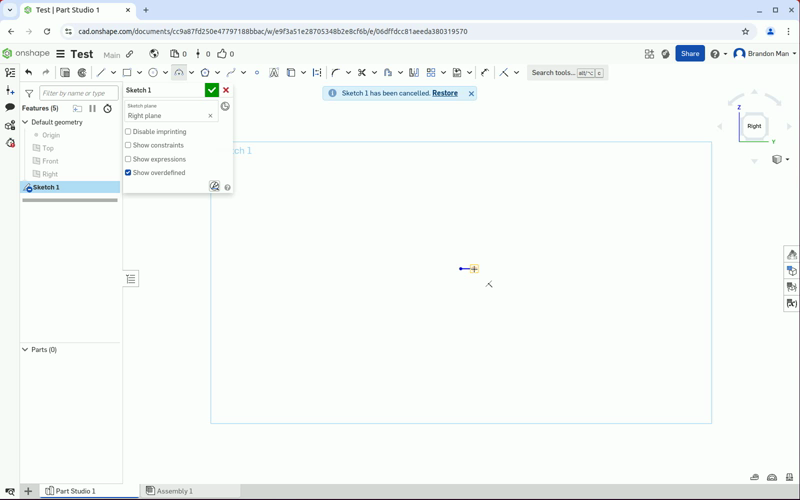
mouse_move(483, 268)
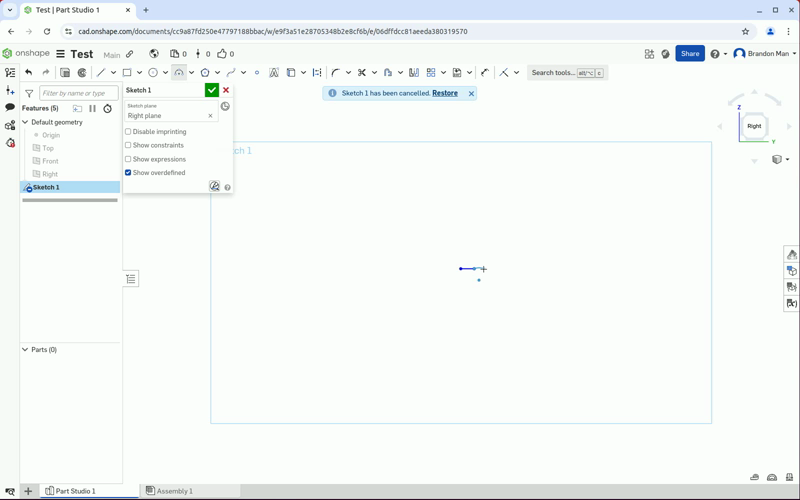
click(483, 268)
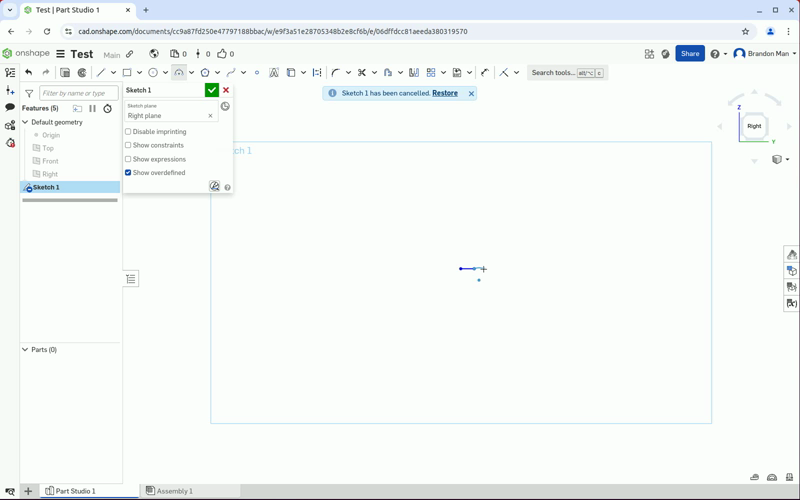
mouse_move(478, 273)
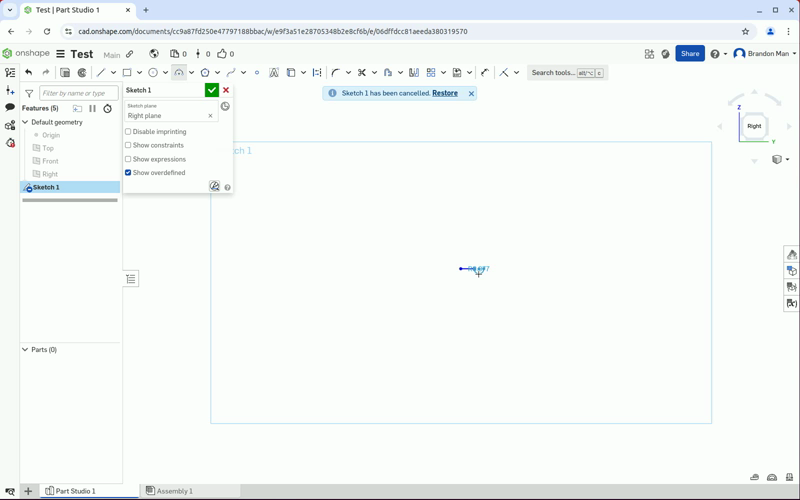
click(478, 273)
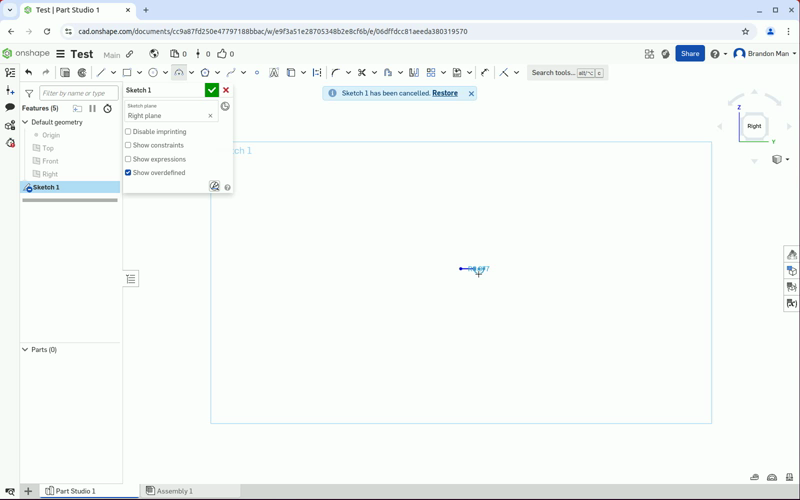
key_up(shift)
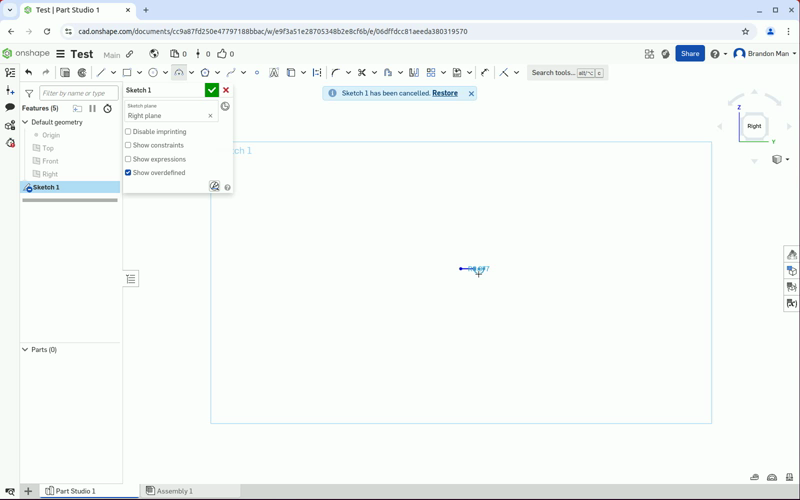
key(esc)
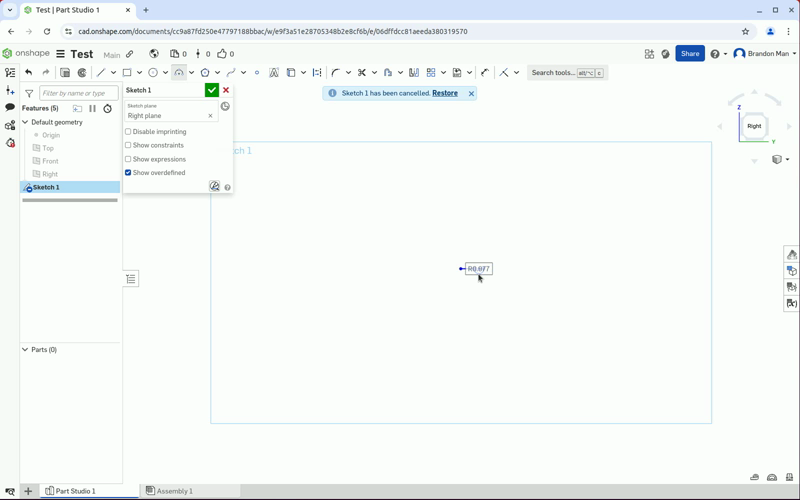
key(l)
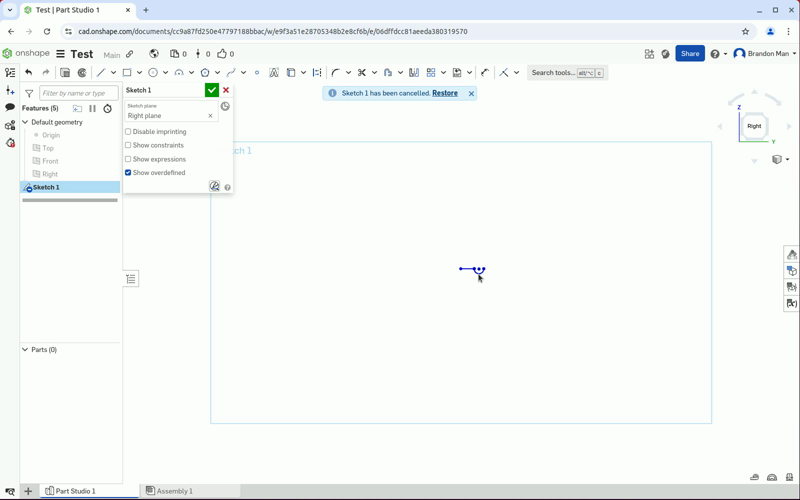
mouse_move(483, 268)
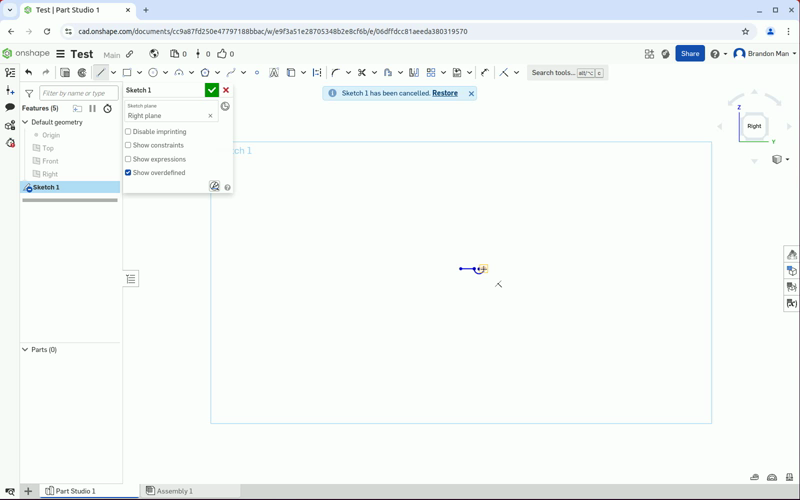
click(483, 268)
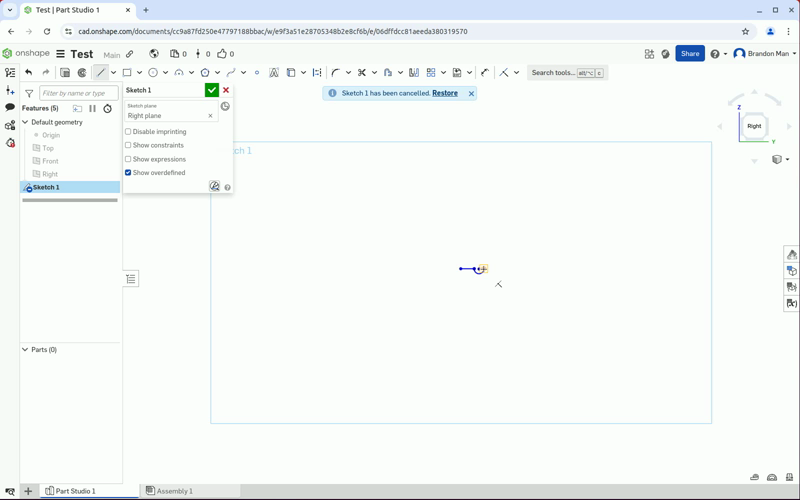
key_down(shift)
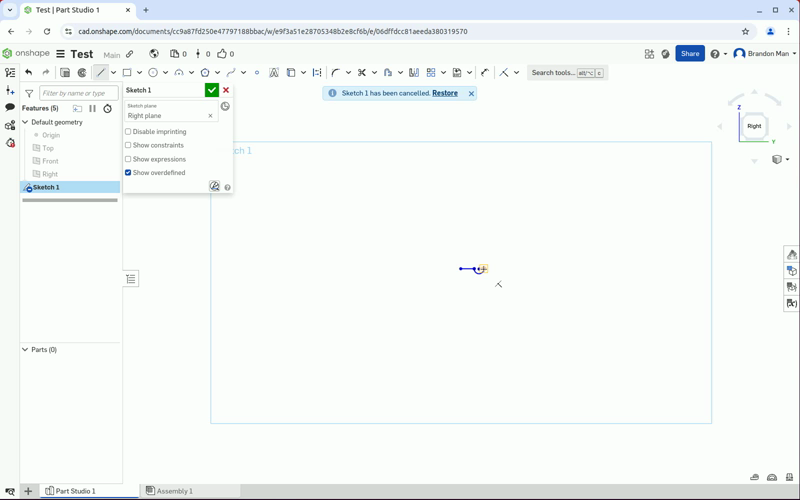
mouse_move(513, 268)
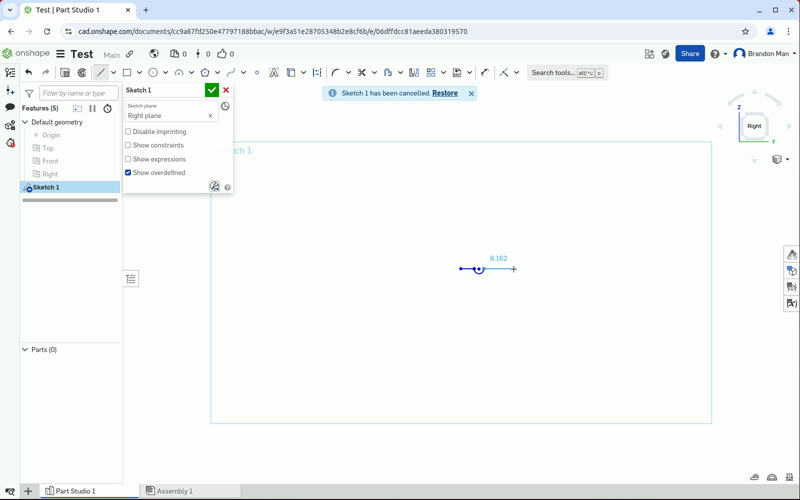
mouse_move(497, 268)
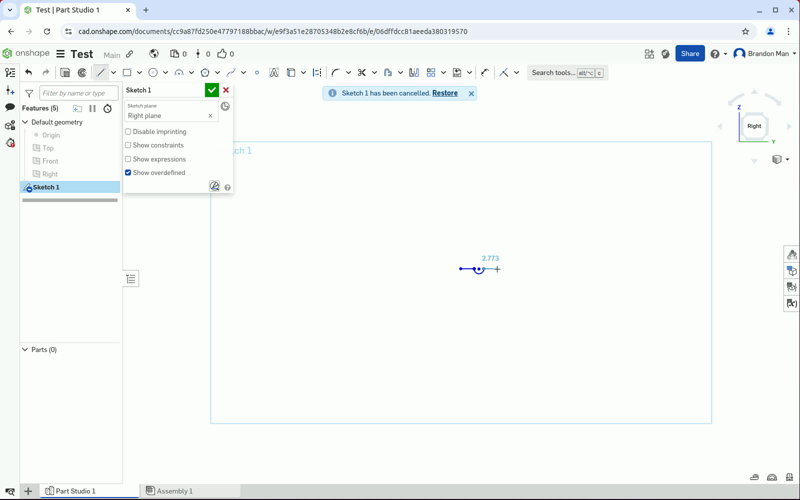
click(497, 268)
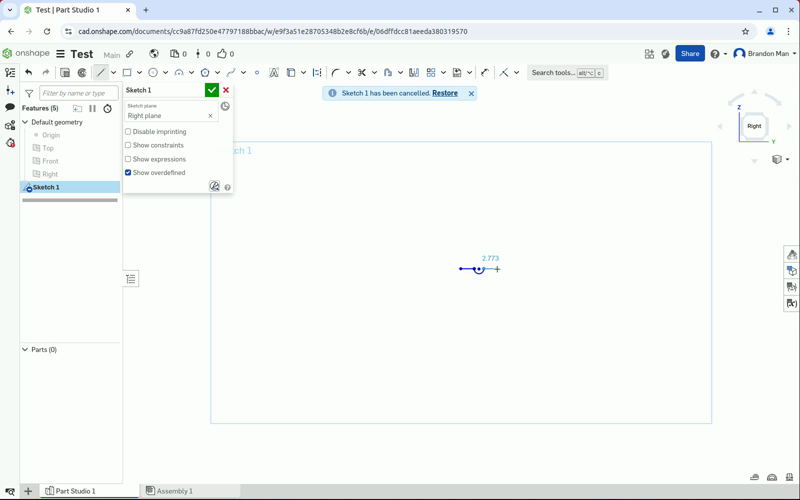
key_up(shift)
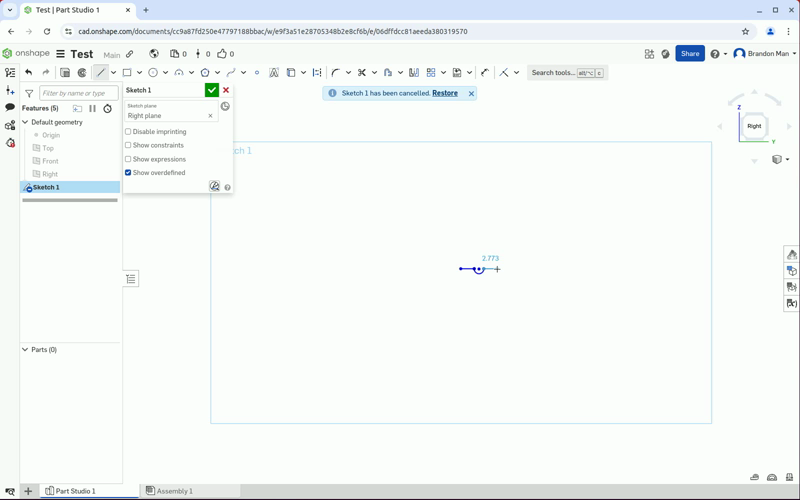
key_down(shift)
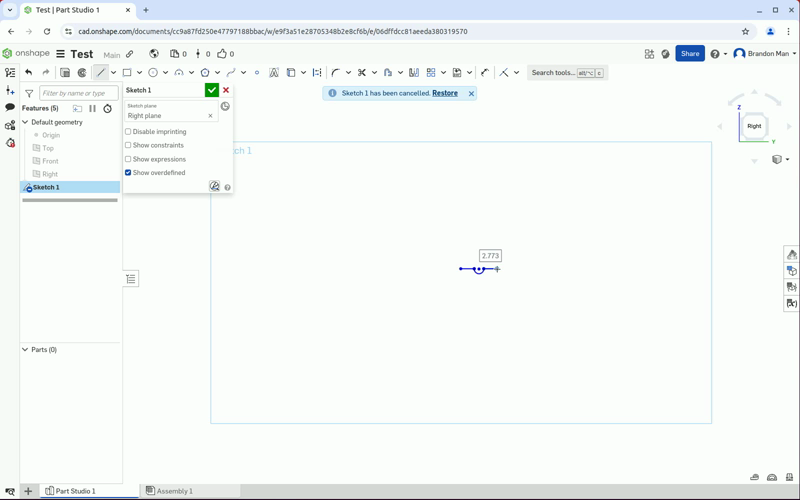
mouse_move(527, 268)
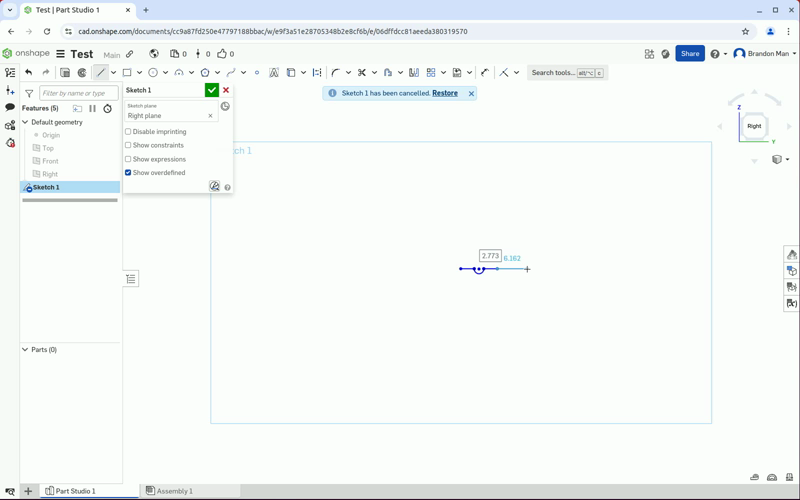
mouse_move(497, 268)
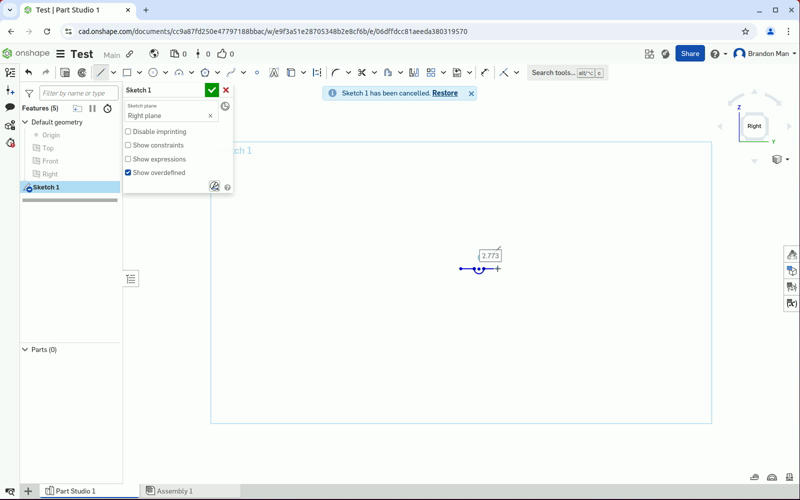
scroll(6)
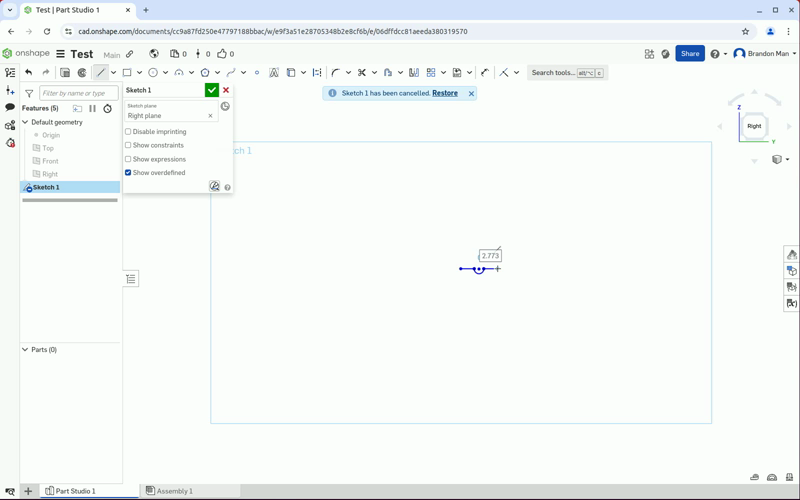
scroll(6)
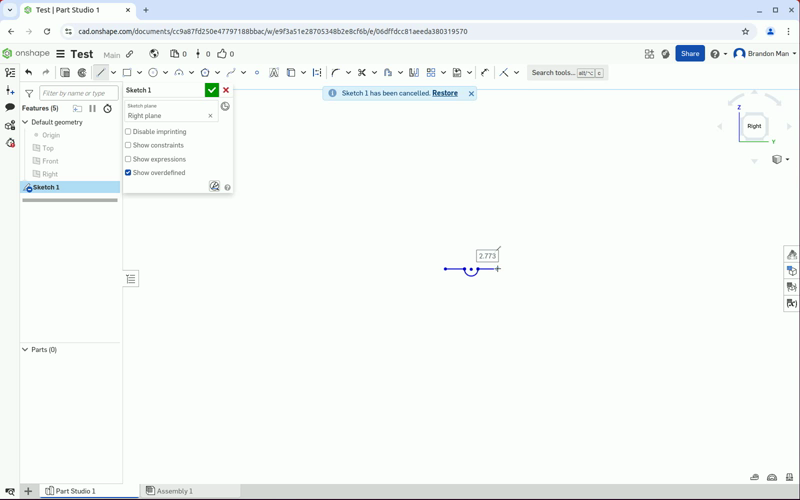
scroll(6)
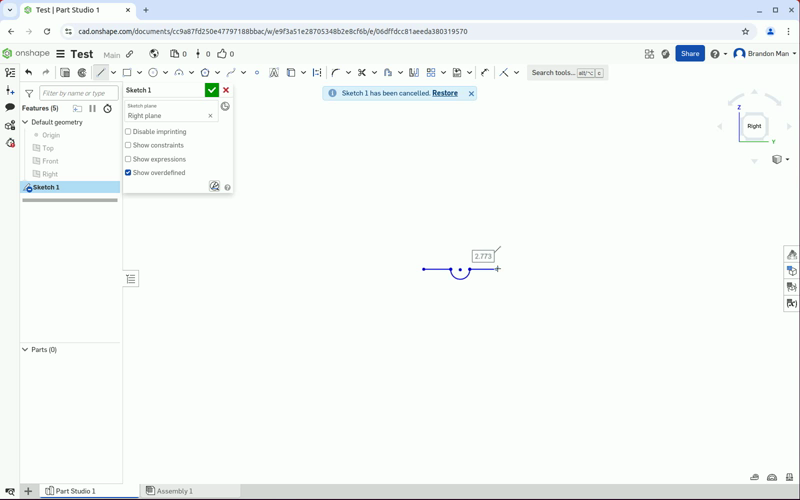
scroll(6)
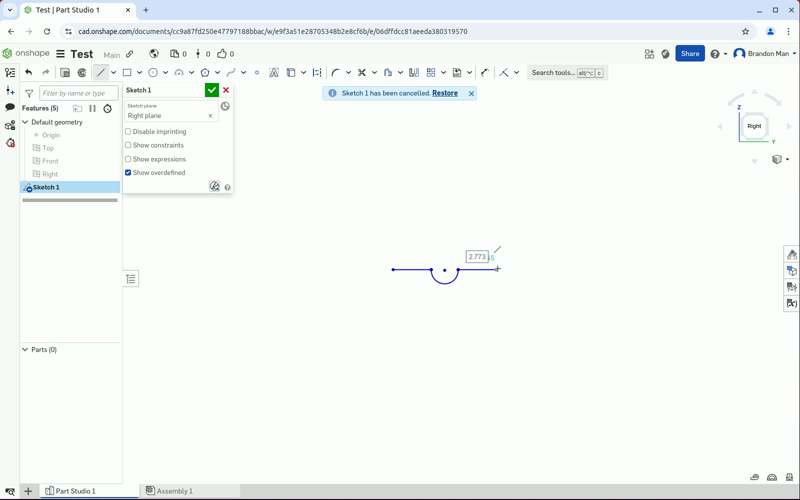
scroll(6)
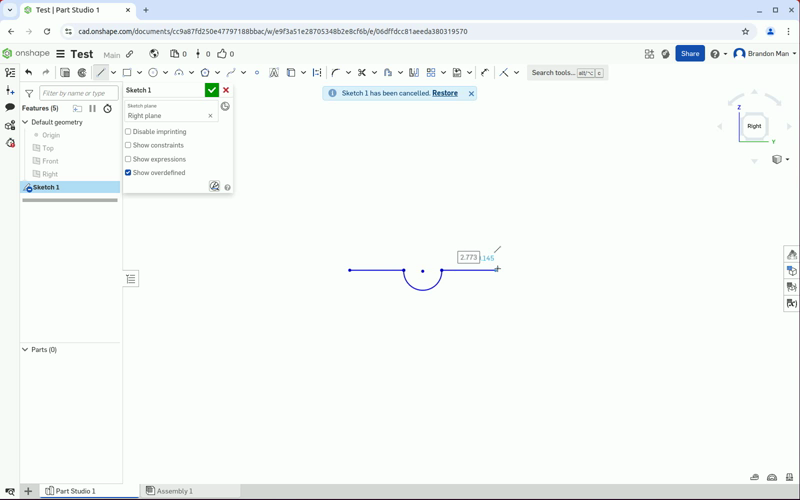
scroll(6)
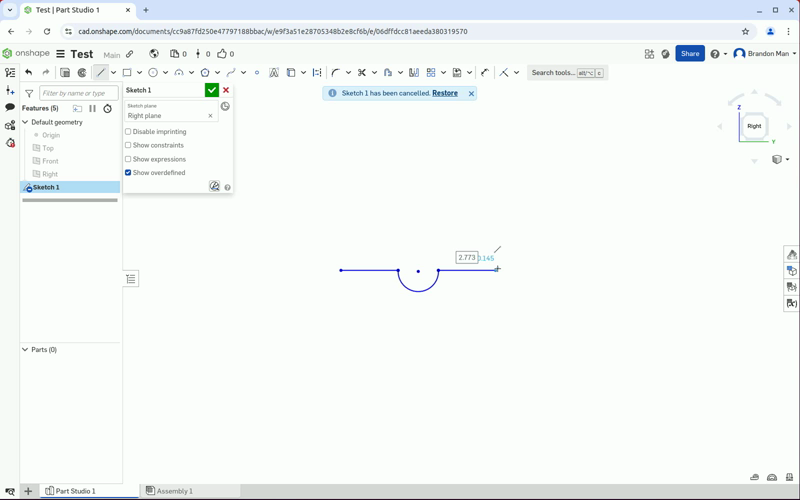
scroll(6)
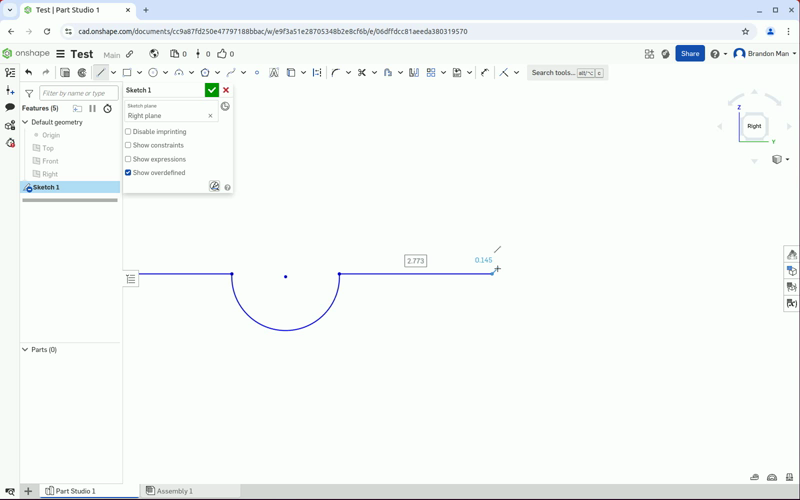
click(497, 268)
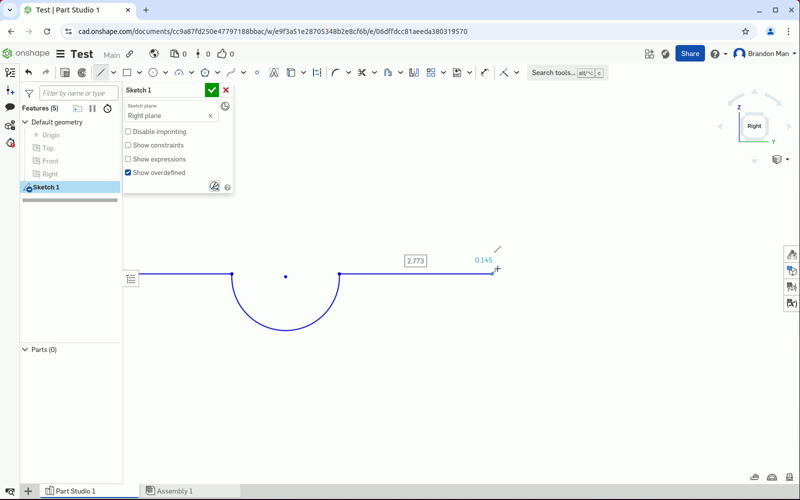
scroll(-6)
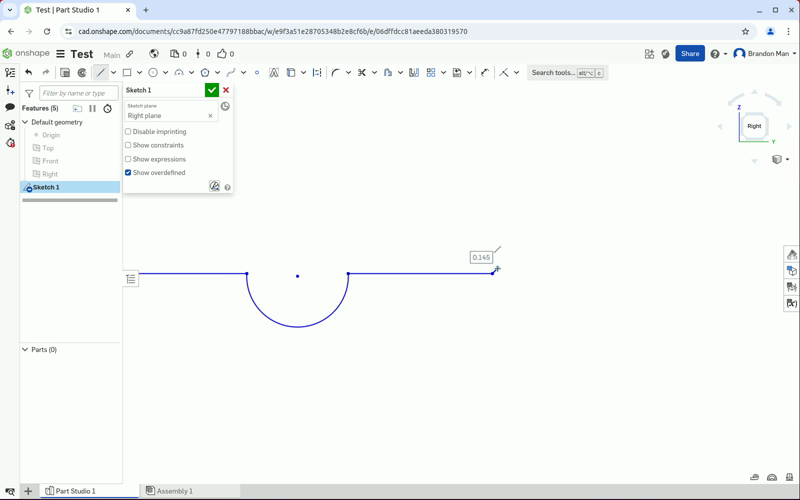
scroll(-6)
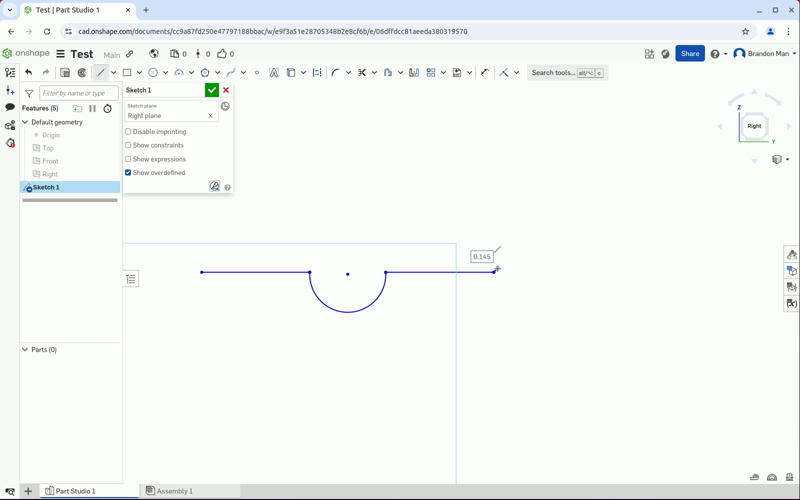
scroll(-6)
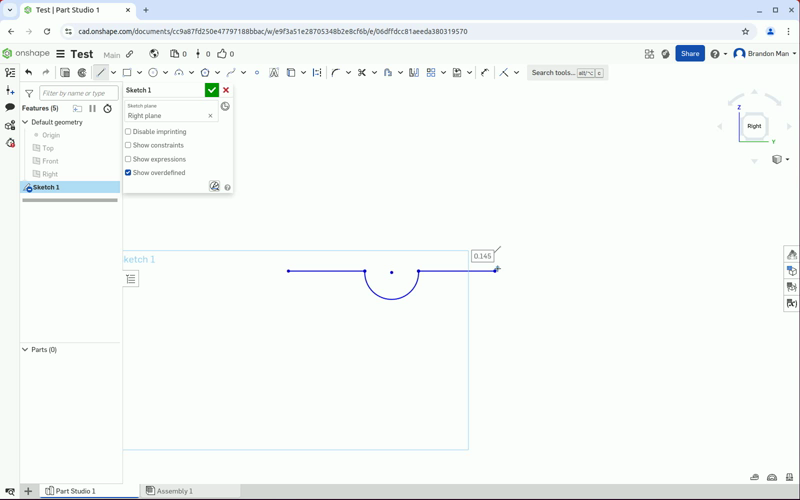
scroll(-6)
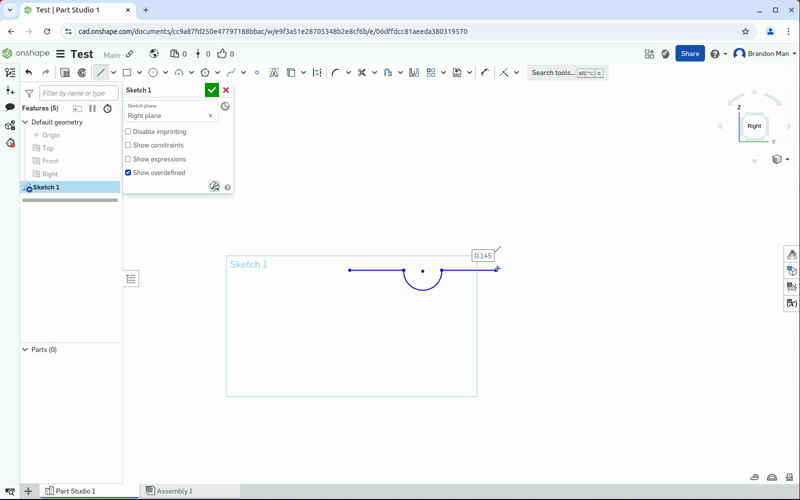
scroll(-6)
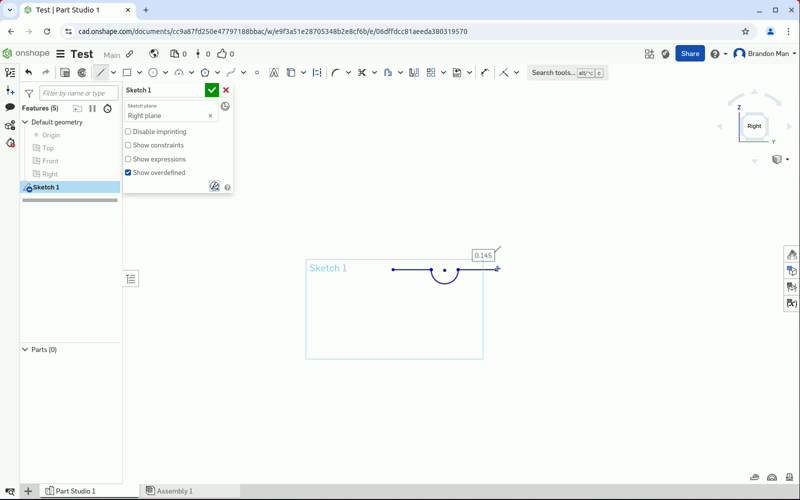
scroll(-6)
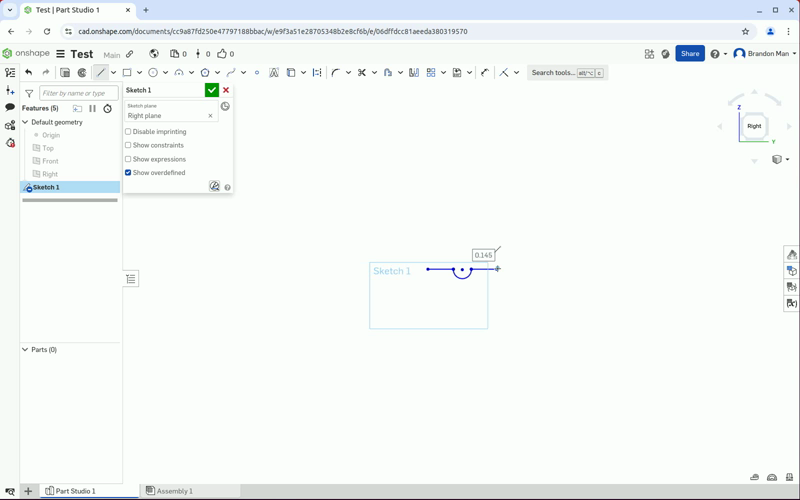
scroll(-6)
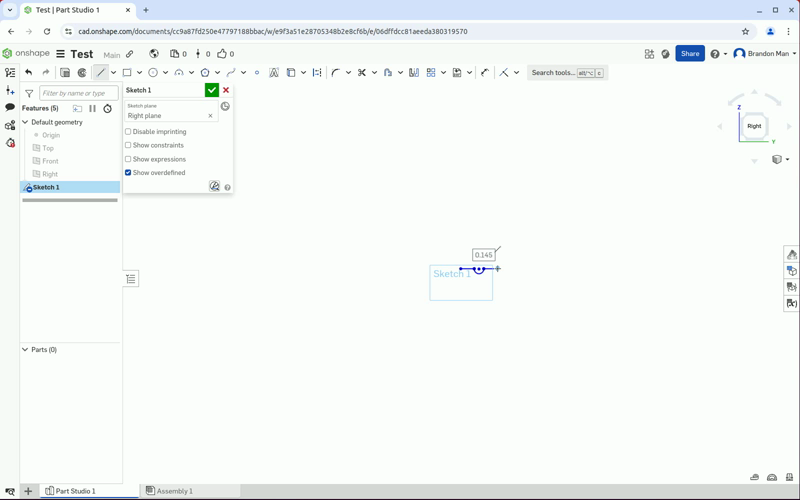
key_up(shift)
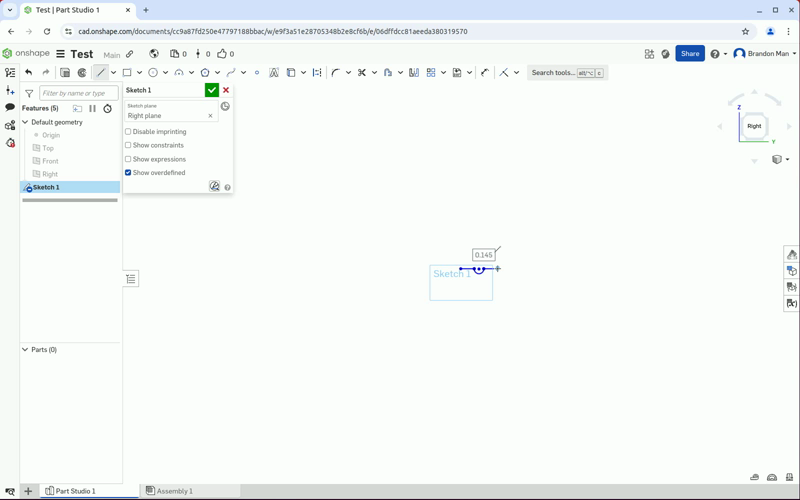
key_down(shift)
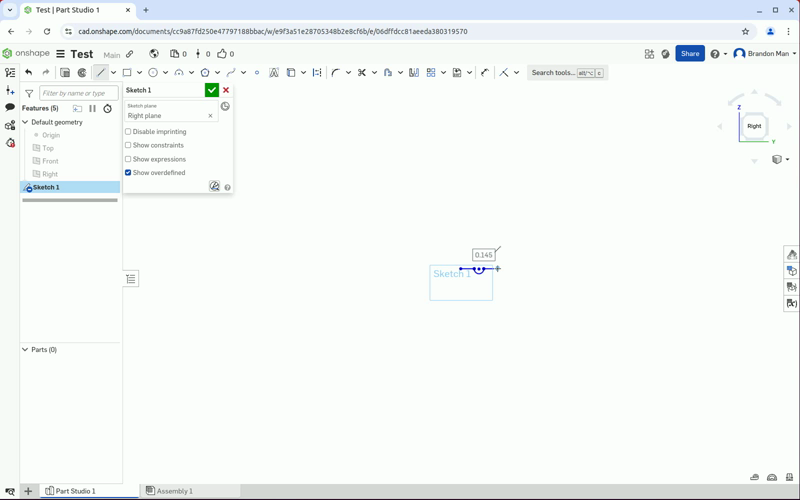
mouse_move(527, 268)
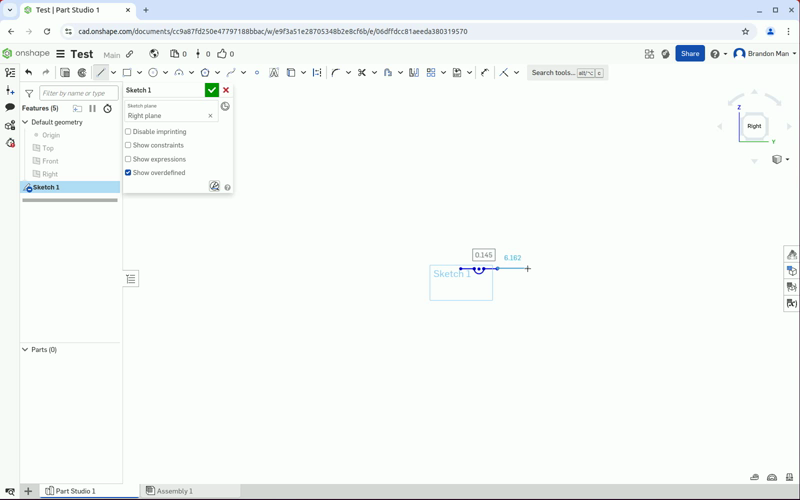
mouse_move(524, 283)
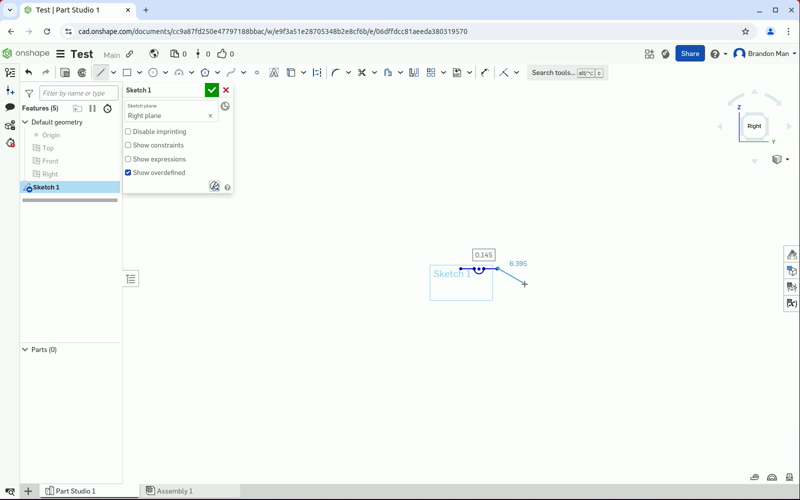
click(524, 283)
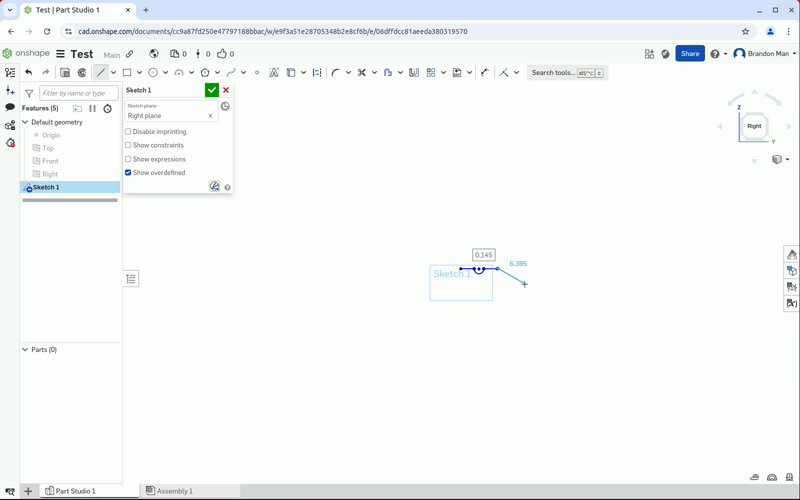
key_up(shift)
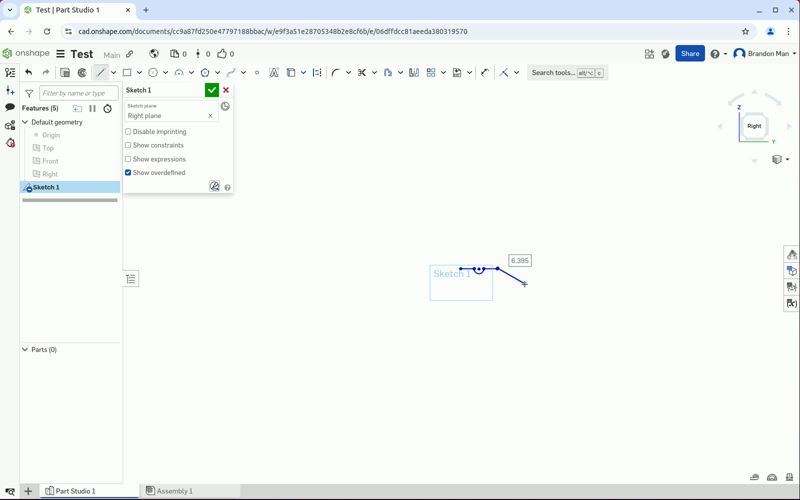
key_down(shift)
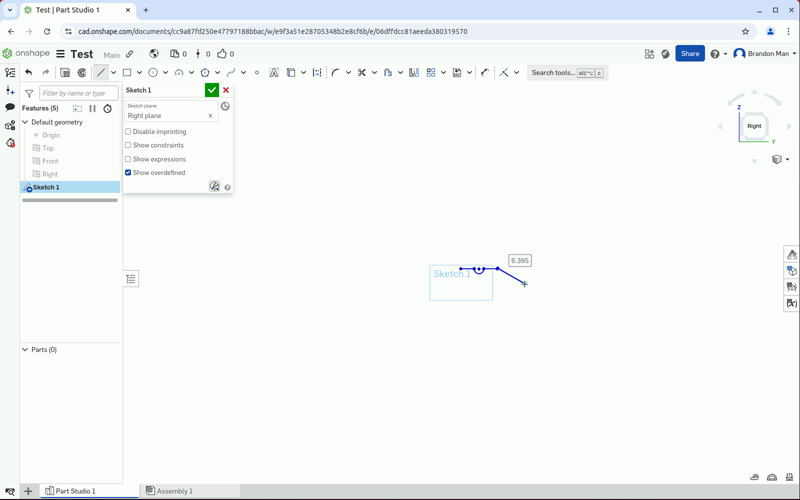
mouse_move(554, 283)
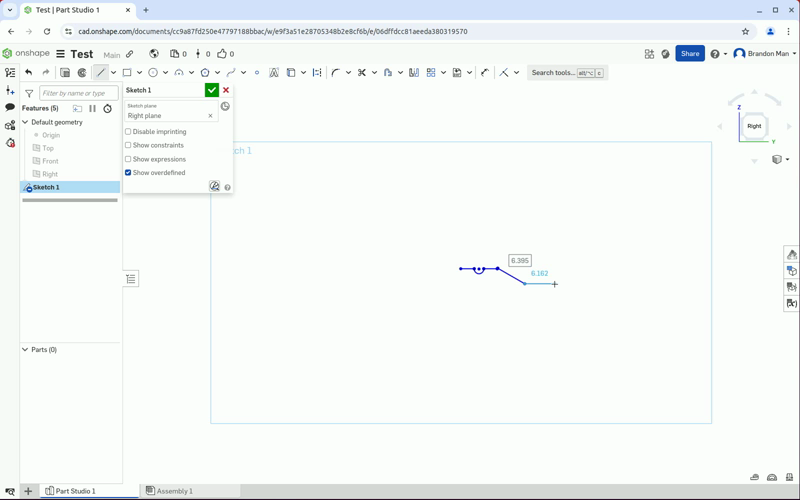
mouse_move(524, 279)
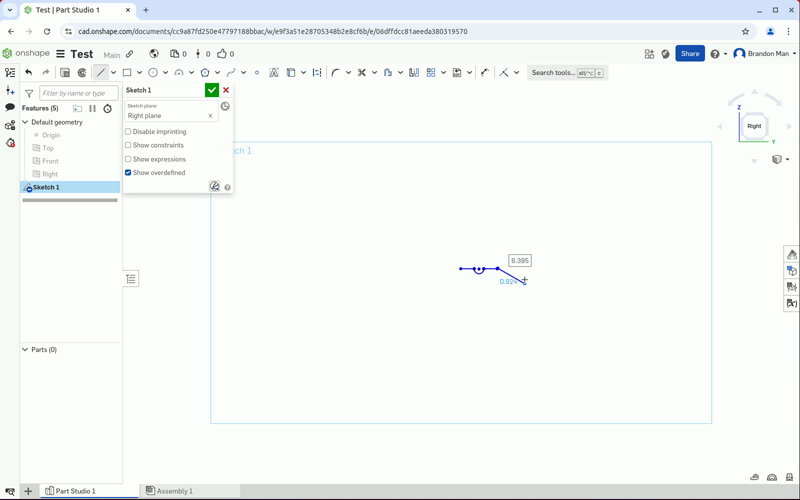
scroll(6)
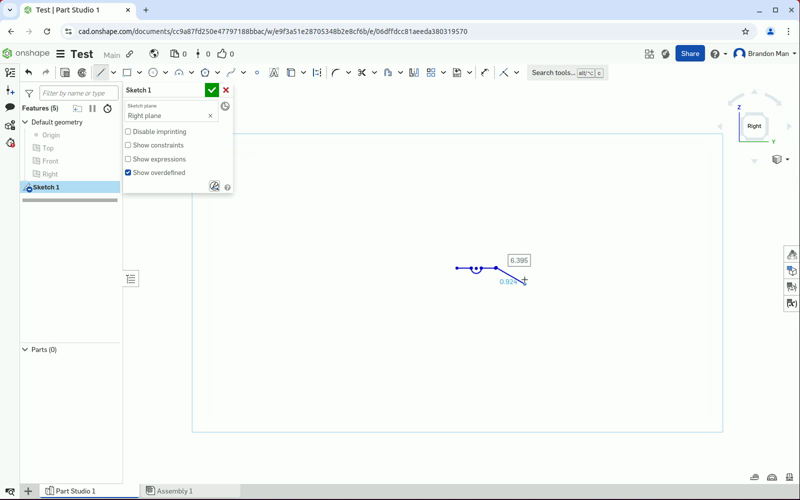
scroll(6)
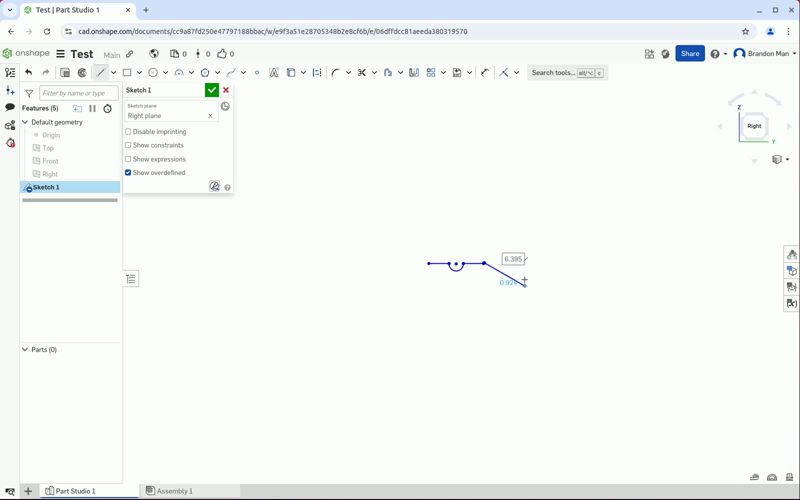
scroll(6)
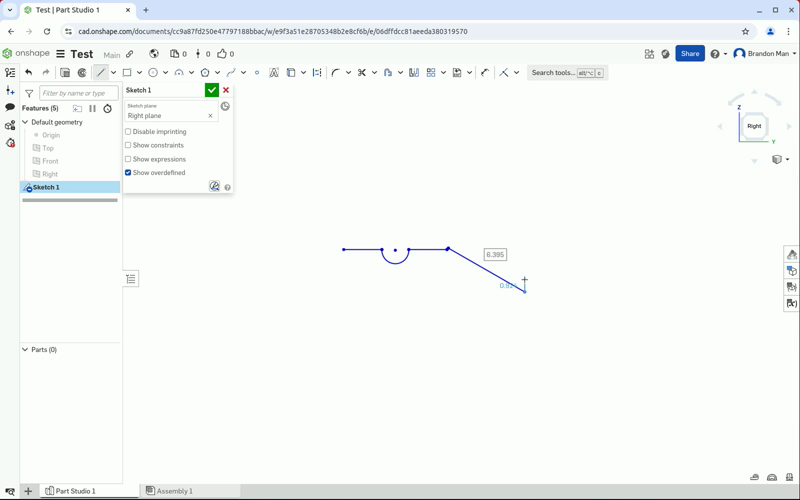
scroll(6)
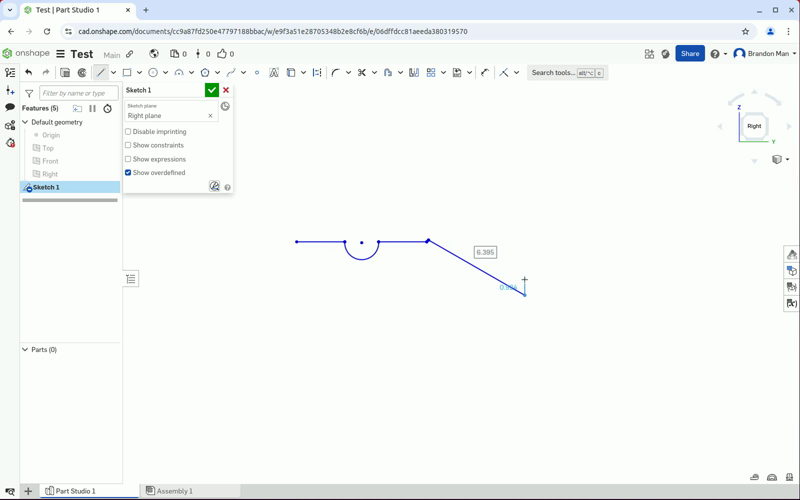
scroll(6)
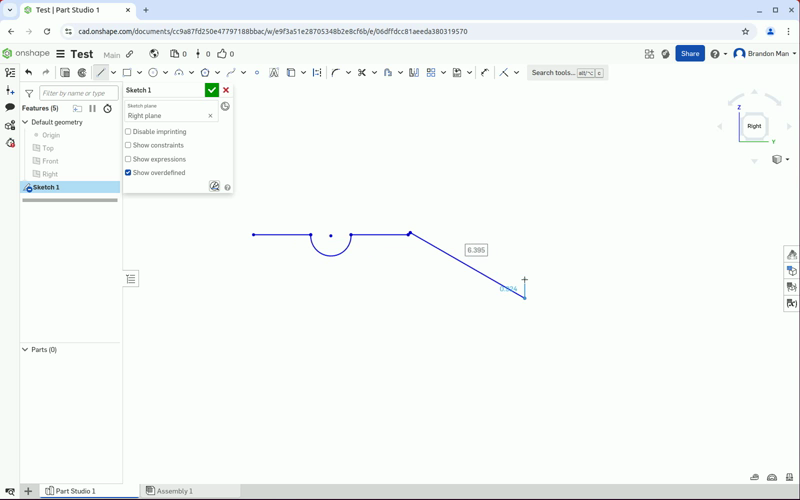
scroll(6)
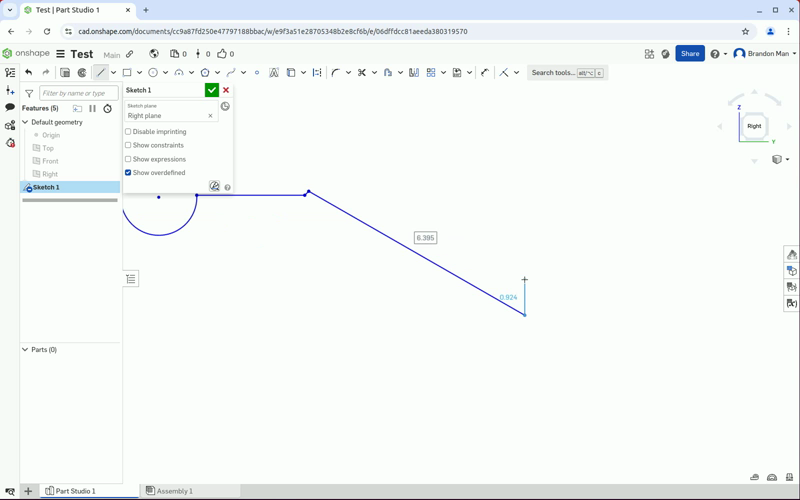
scroll(6)
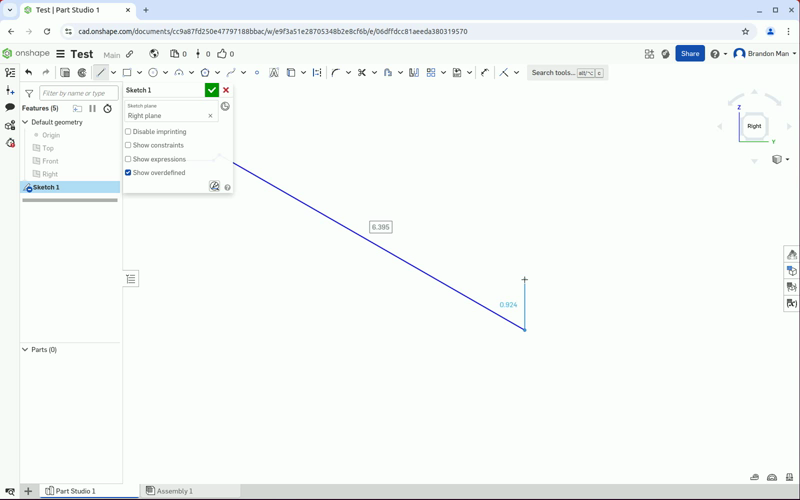
click(524, 279)
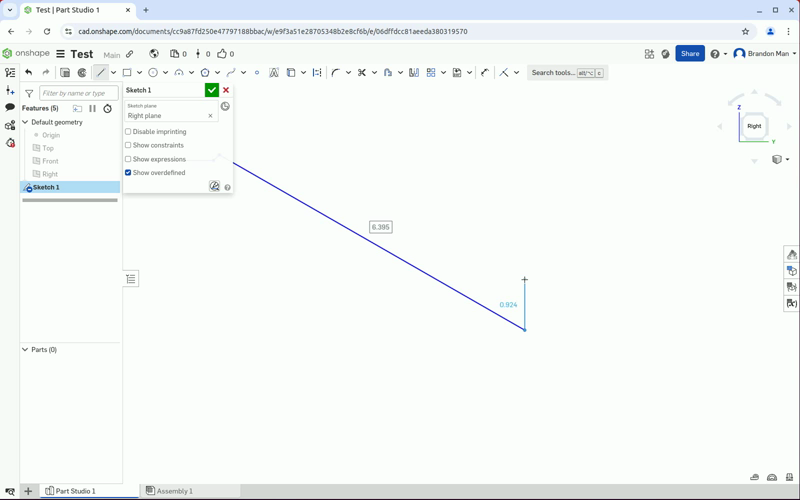
scroll(-6)
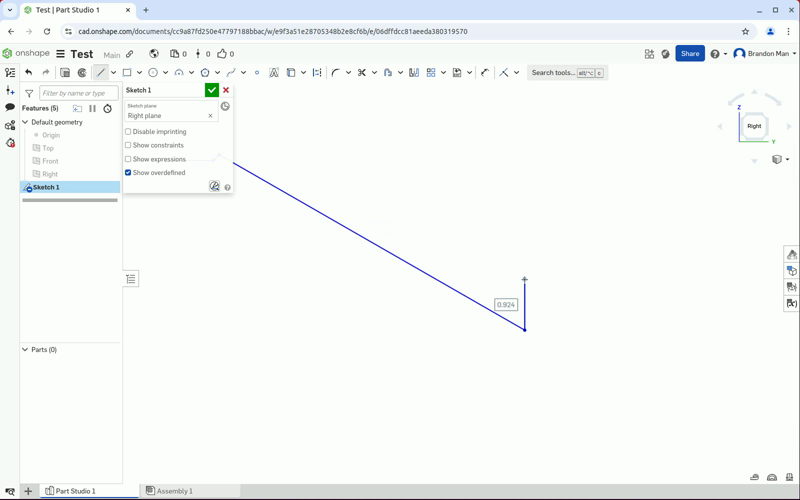
scroll(-6)
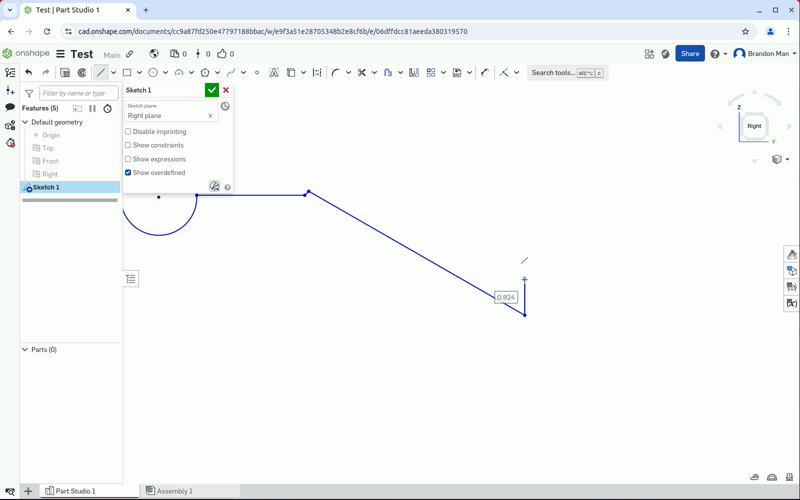
scroll(-6)
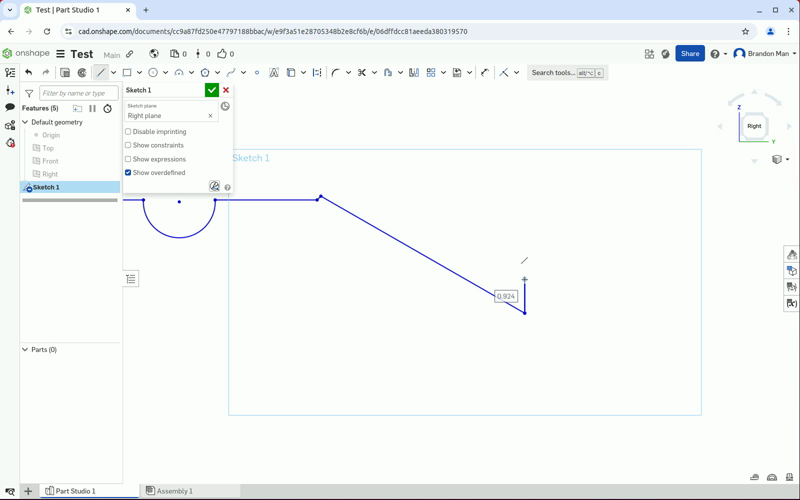
scroll(-6)
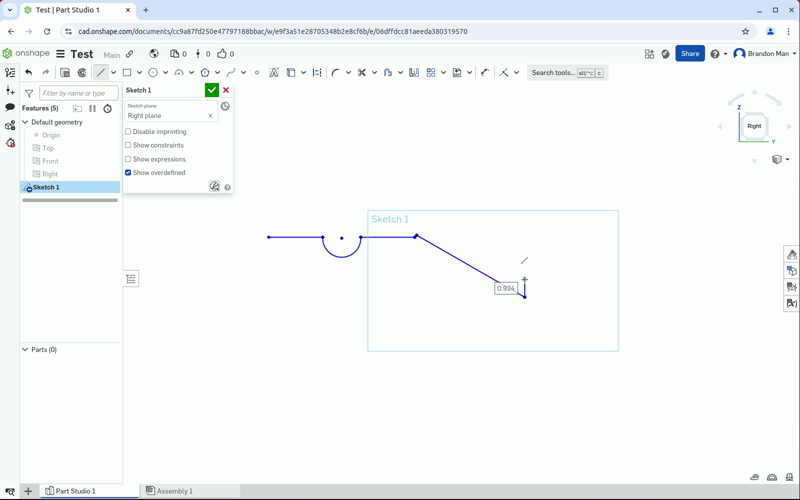
scroll(-6)
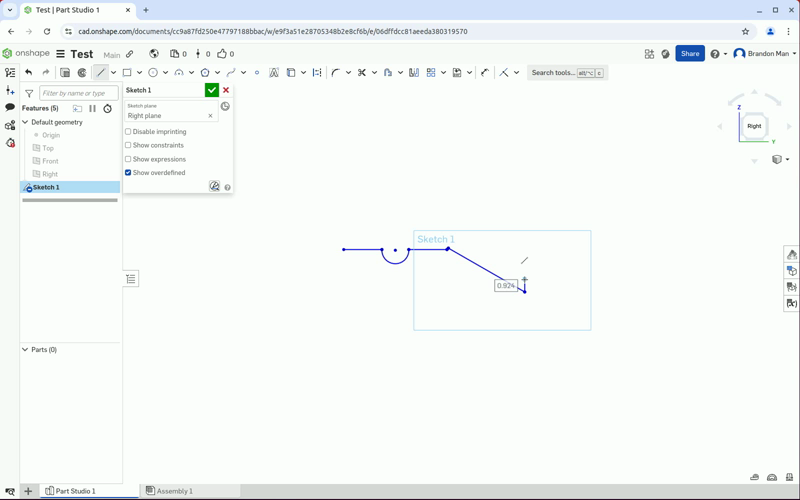
scroll(-6)
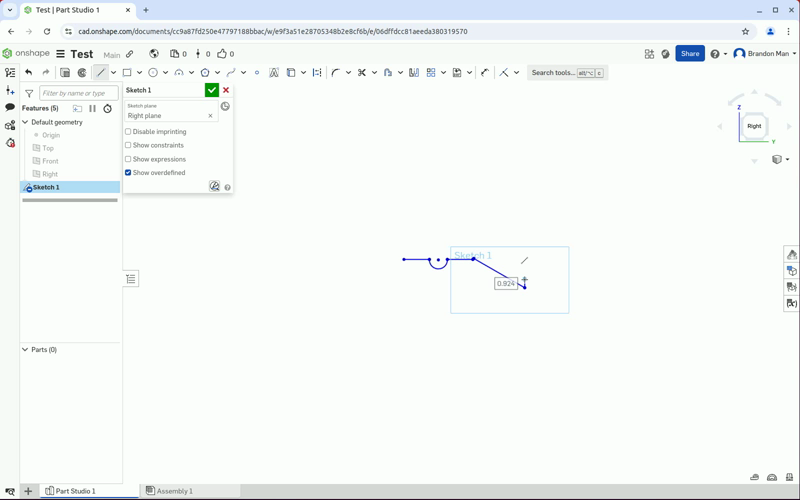
scroll(-6)
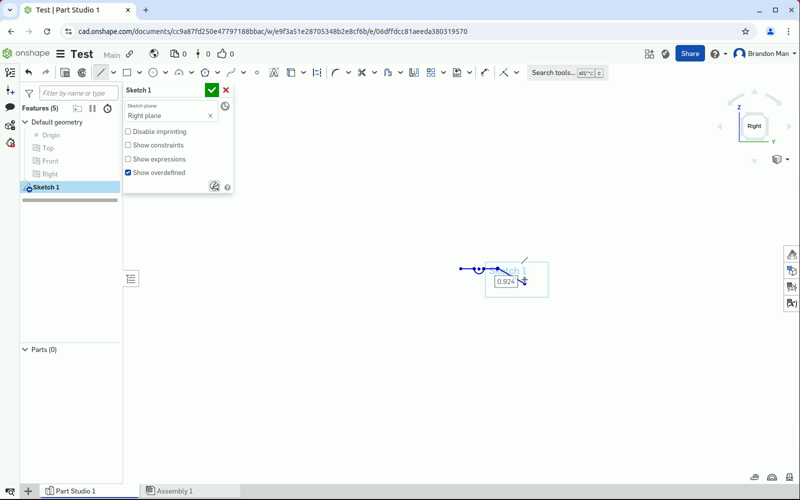
key_up(shift)
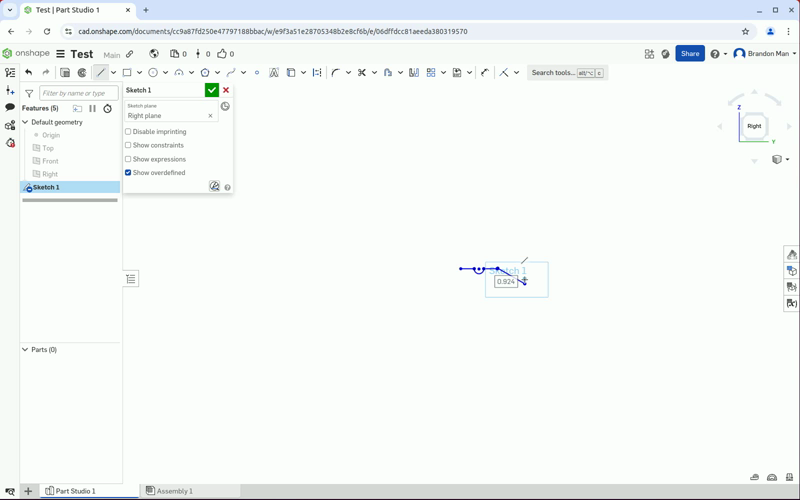
key_down(shift)
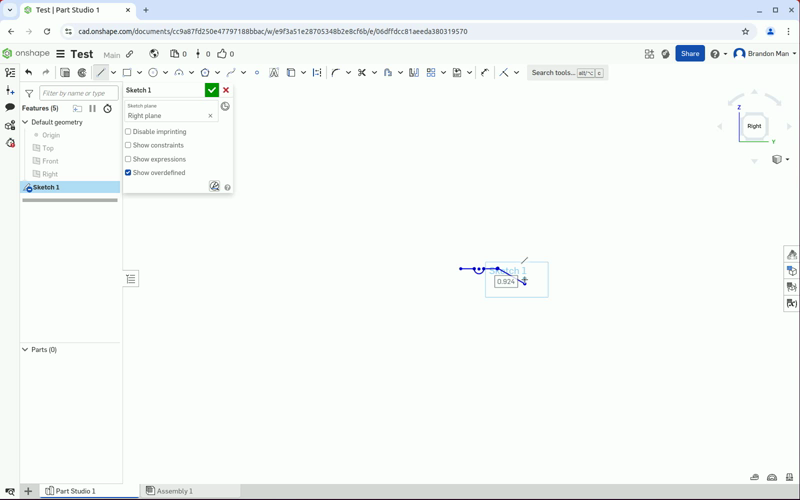
mouse_move(554, 279)
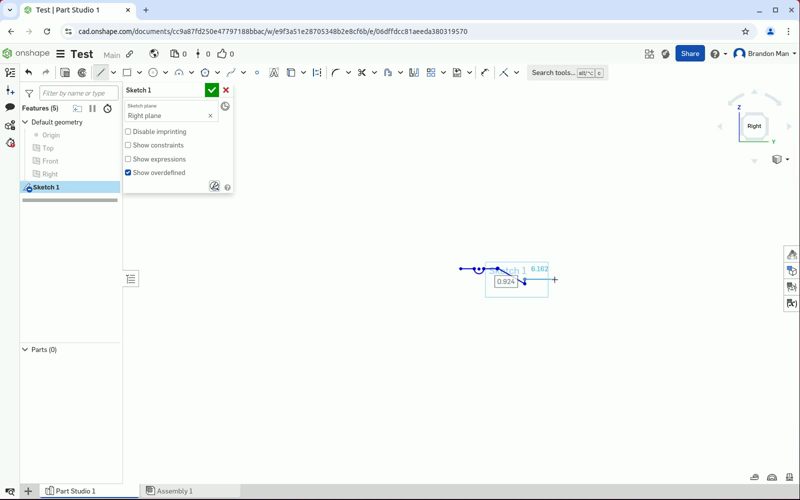
mouse_move(517, 265)
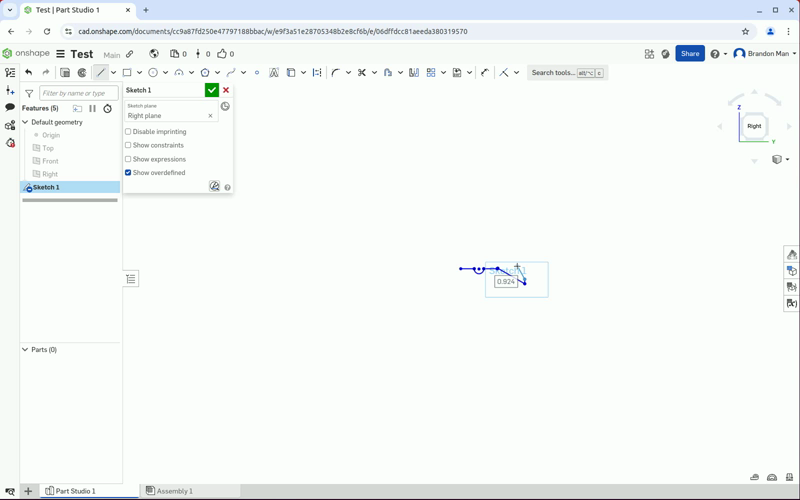
click(517, 265)
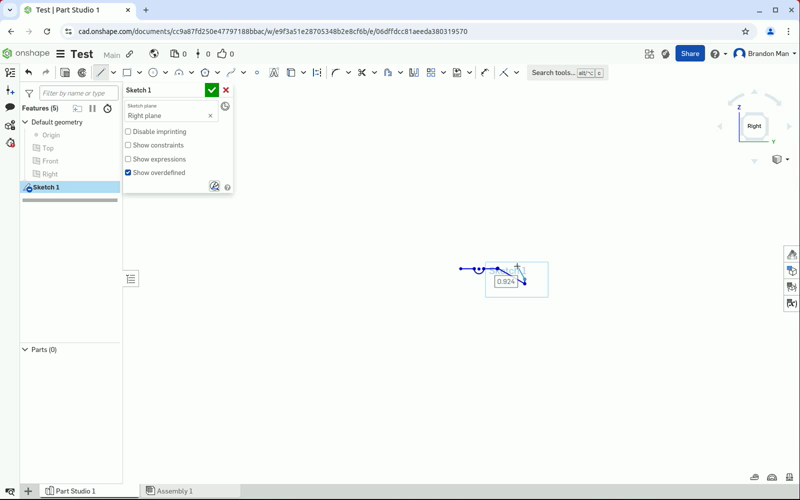
key_up(shift)
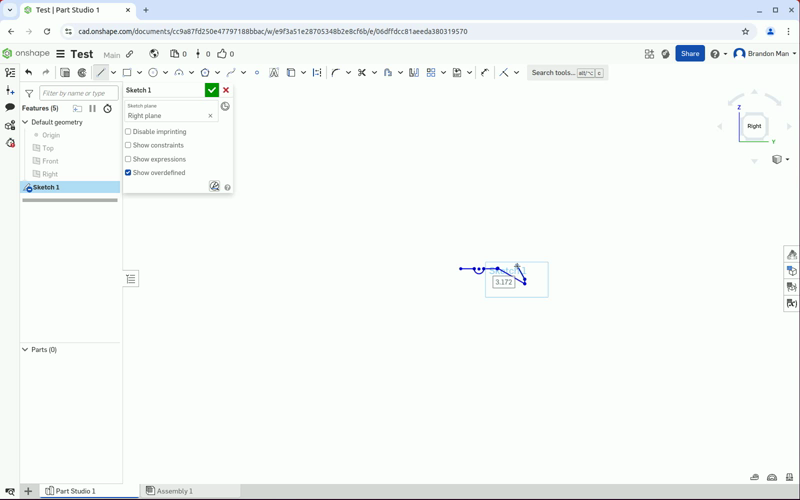
key_down(shift)
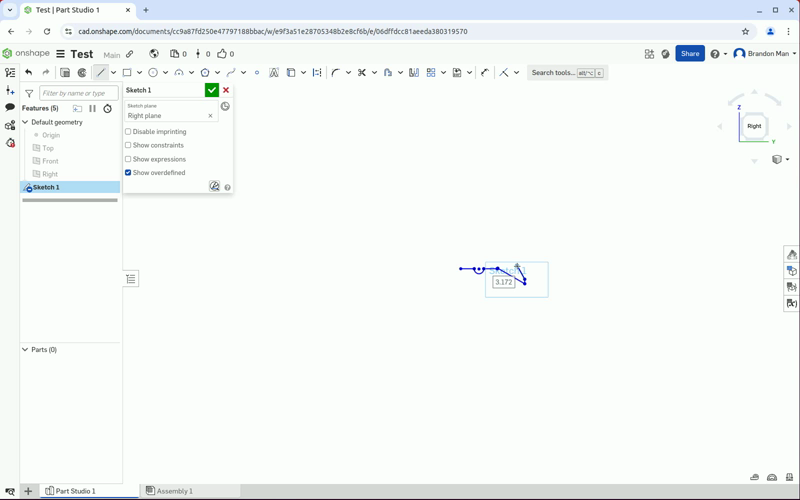
mouse_move(547, 265)
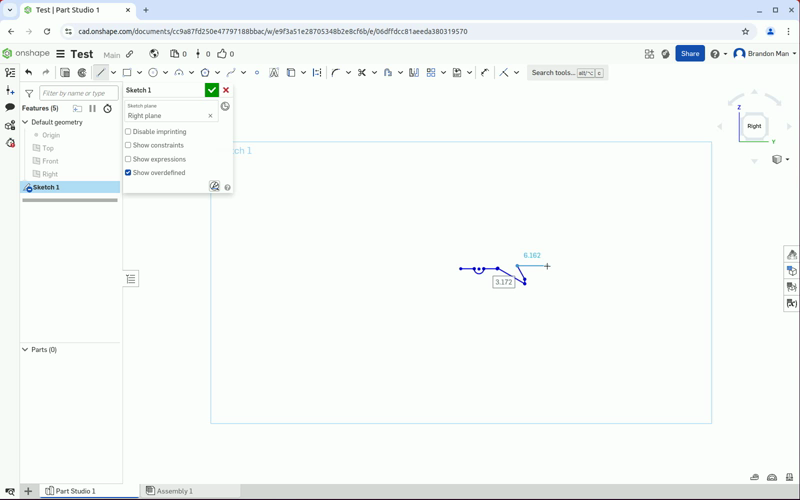
mouse_move(499, 255)
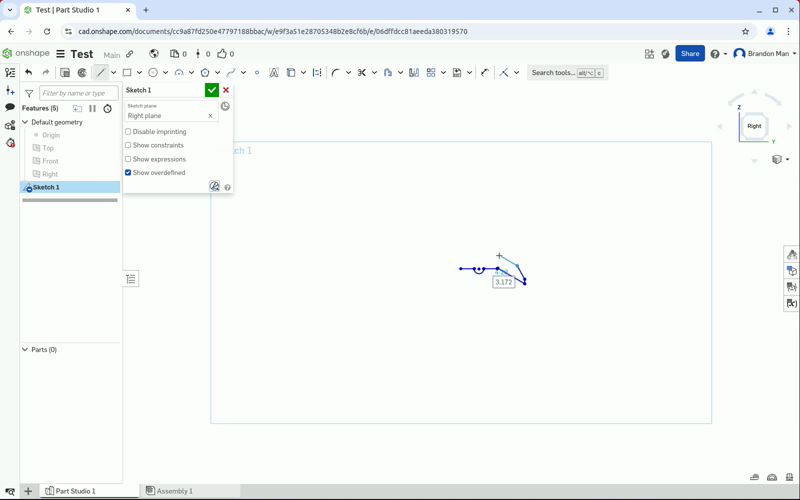
click(499, 255)
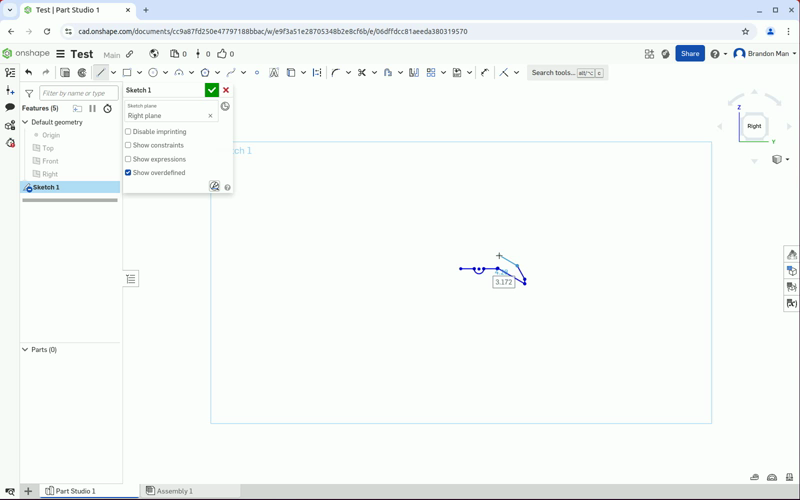
key_up(shift)
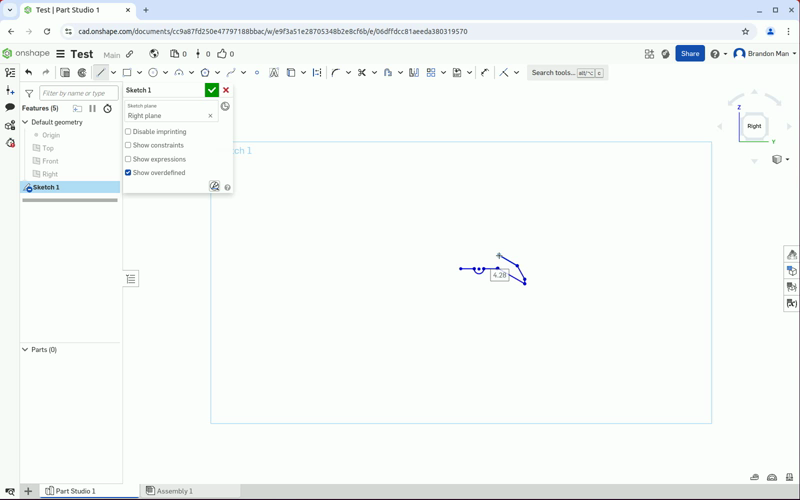
key_down(shift)
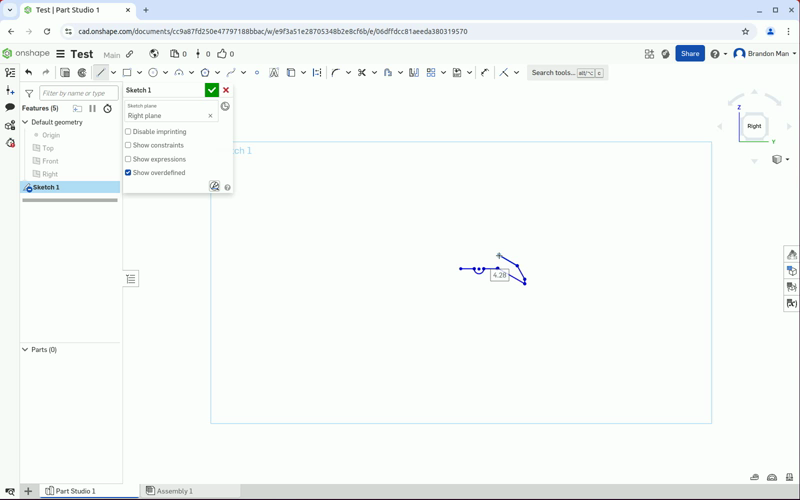
mouse_move(529, 255)
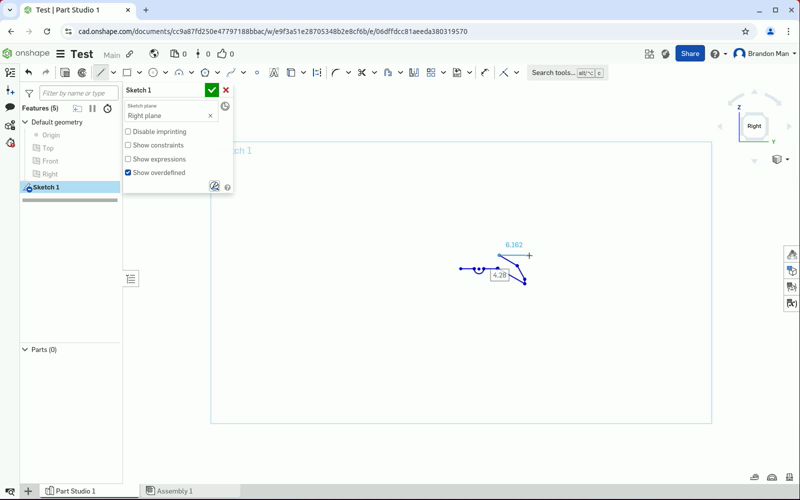
mouse_move(460, 255)
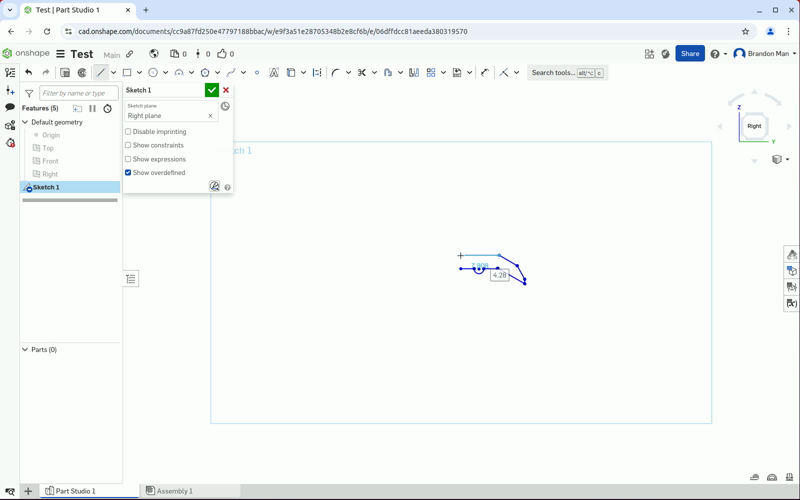
click(460, 255)
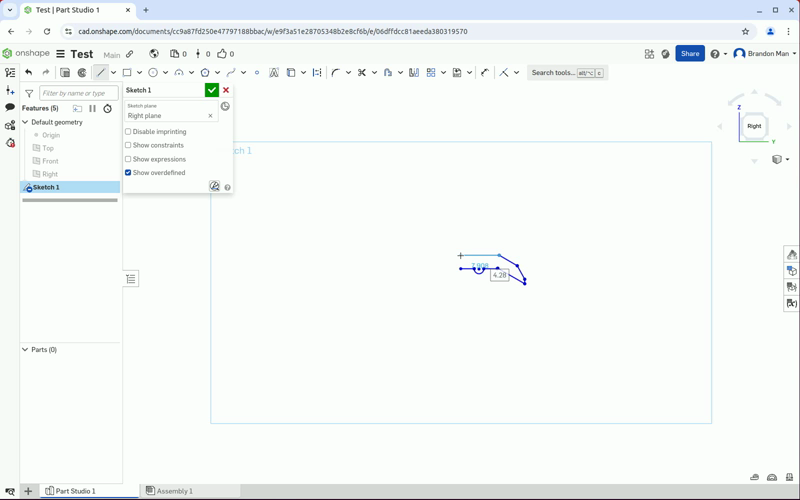
key_up(shift)
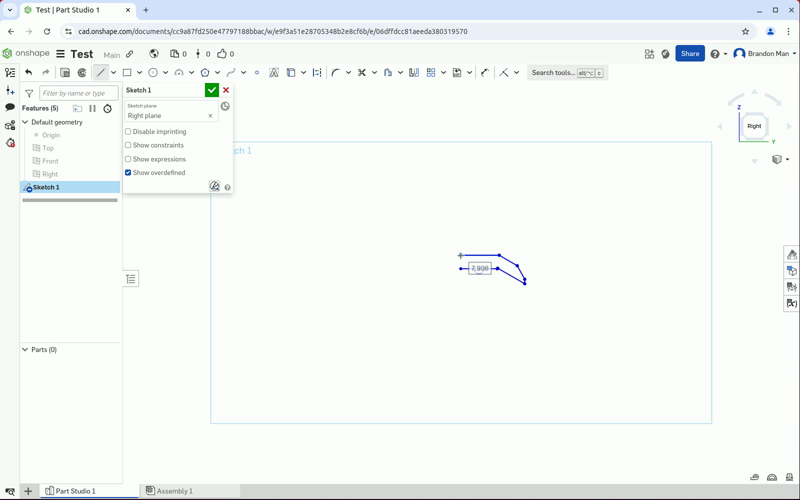
mouse_move(490, 255)
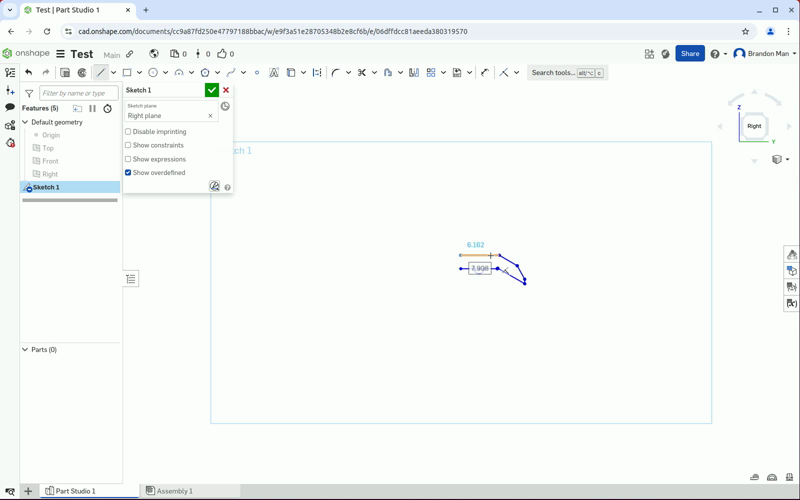
key_down(shift)
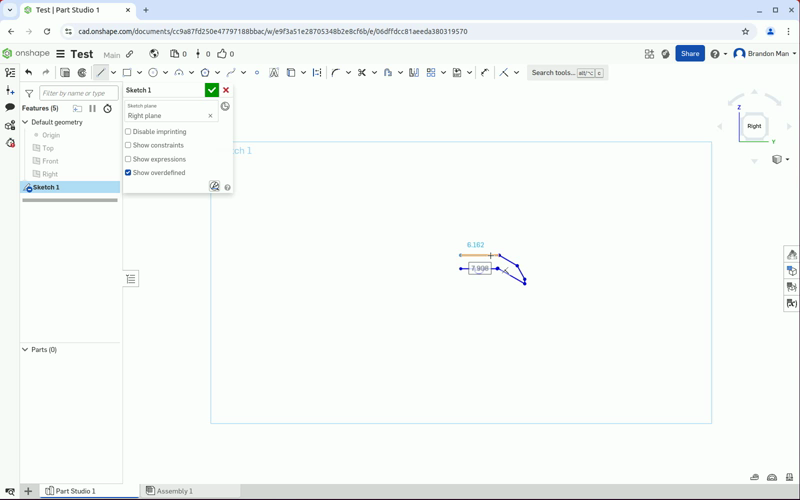
mouse_move(460, 268)
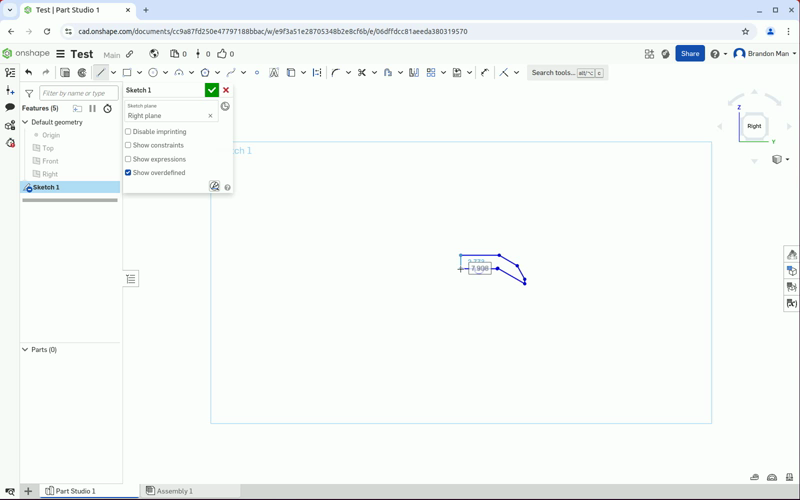
key_up(shift)
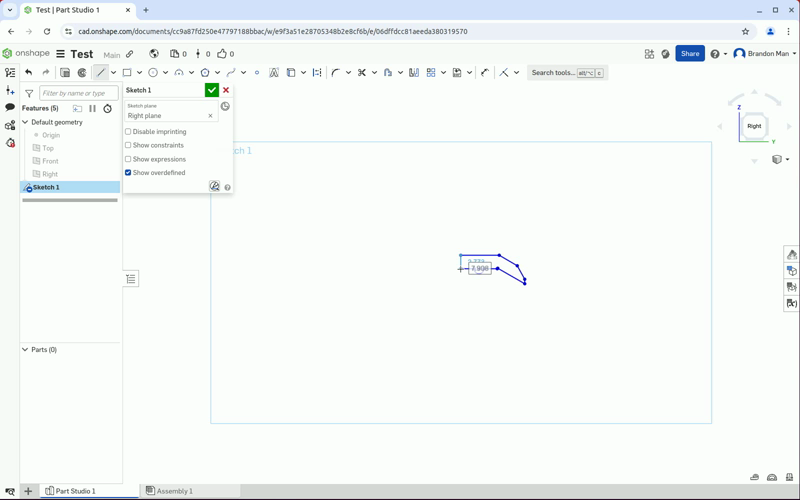
click(460, 268)
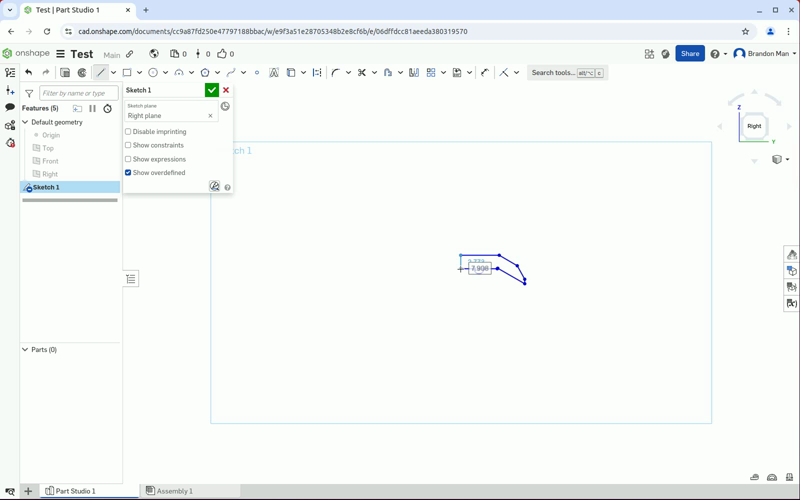
key(esc)
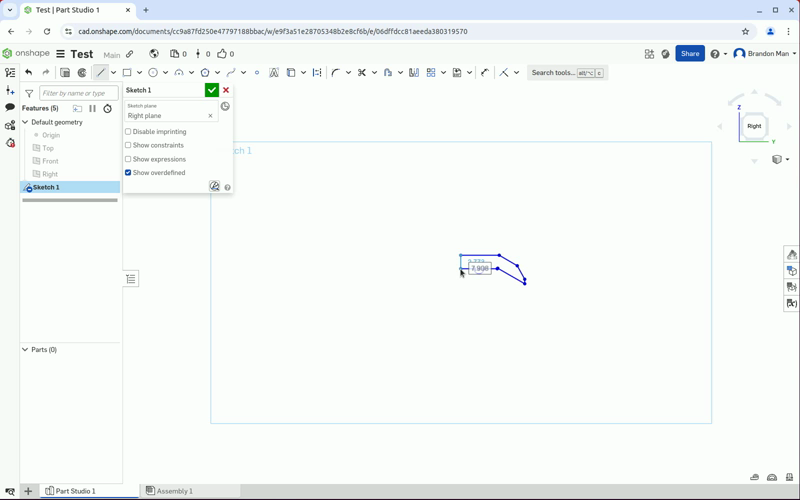
mouse_move(464, 267)
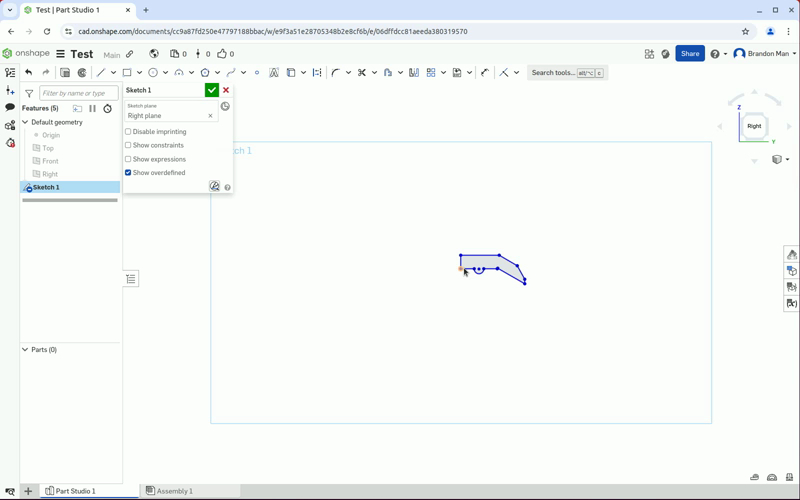
scroll(6)
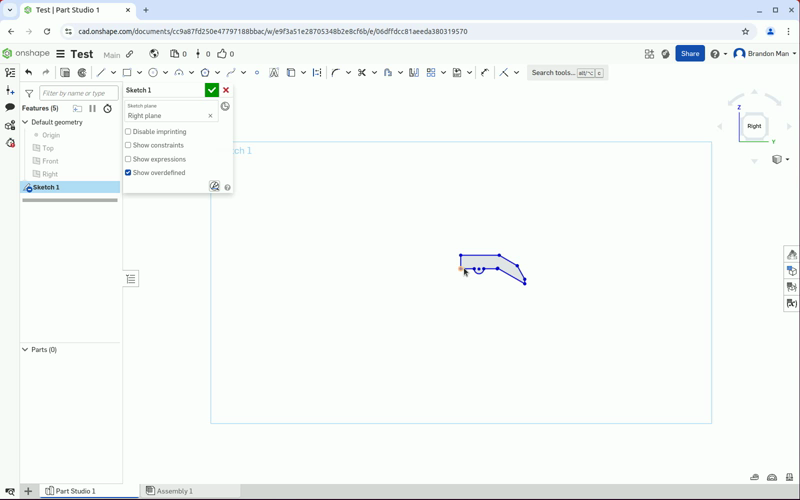
scroll(6)
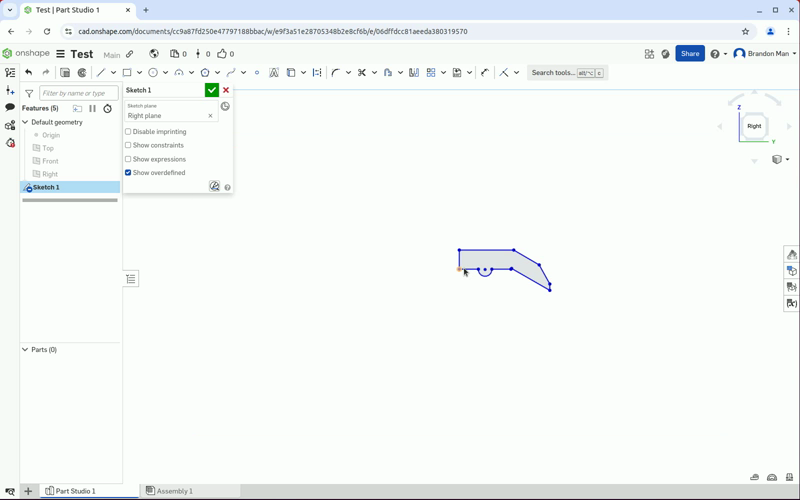
scroll(6)
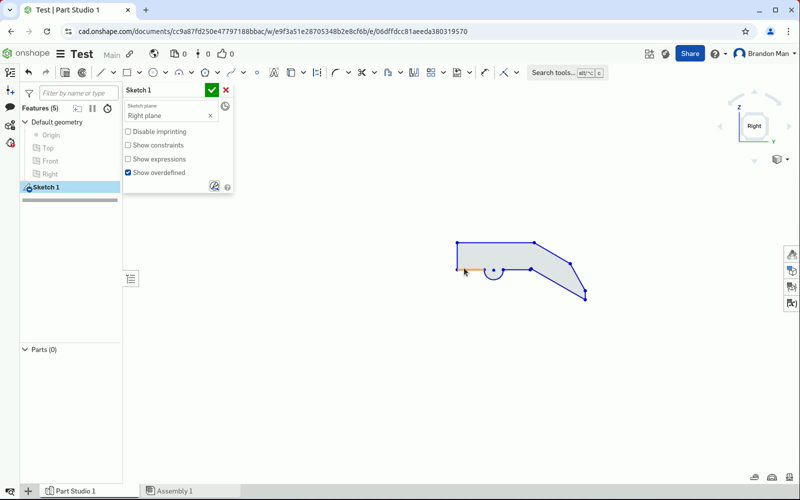
scroll(6)
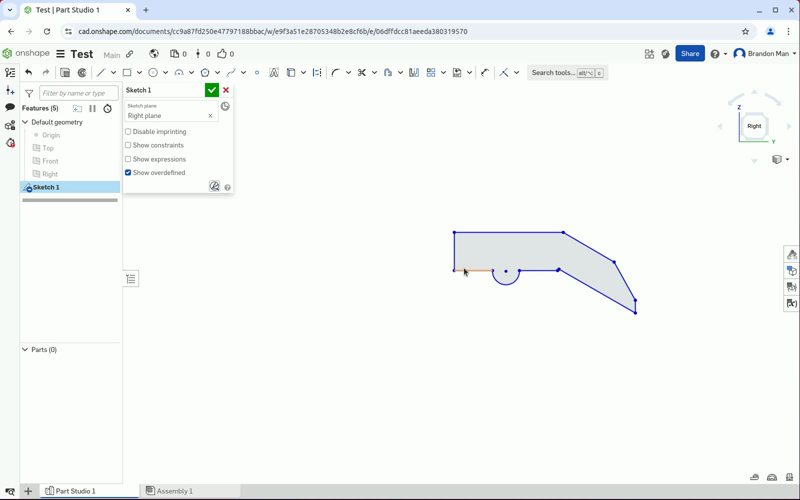
scroll(6)
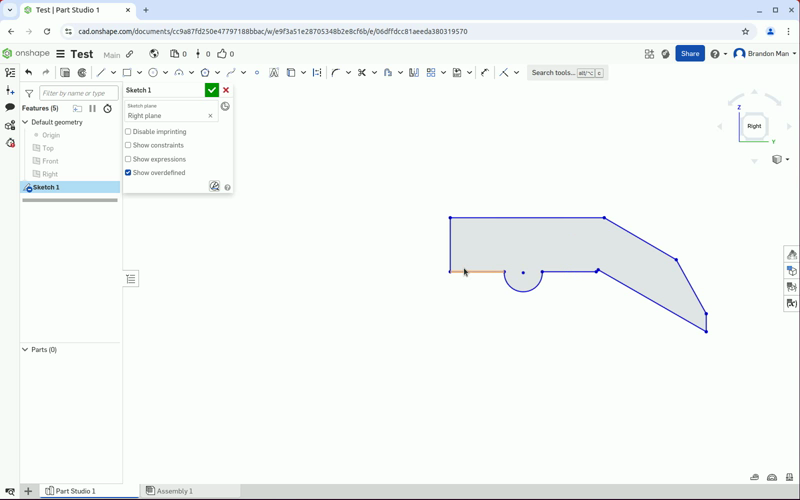
scroll(6)
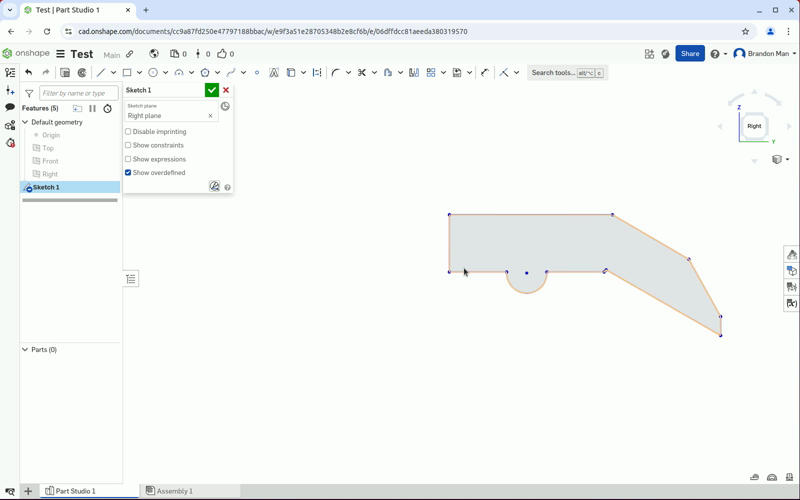
scroll(6)
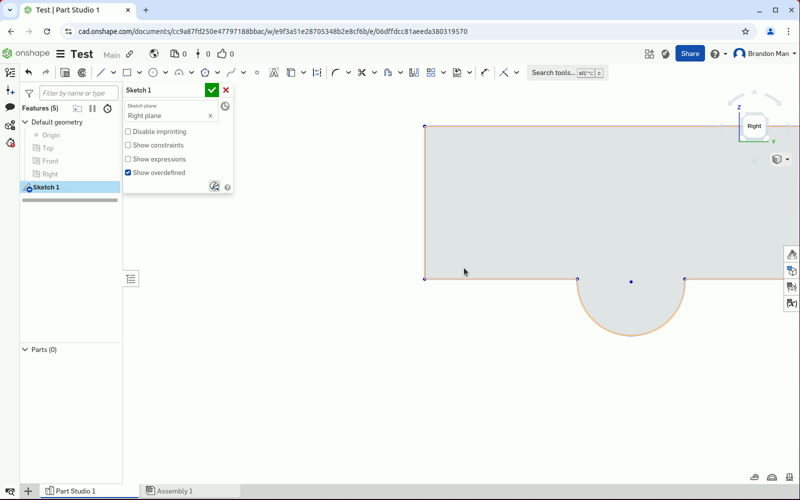
click(464, 267)
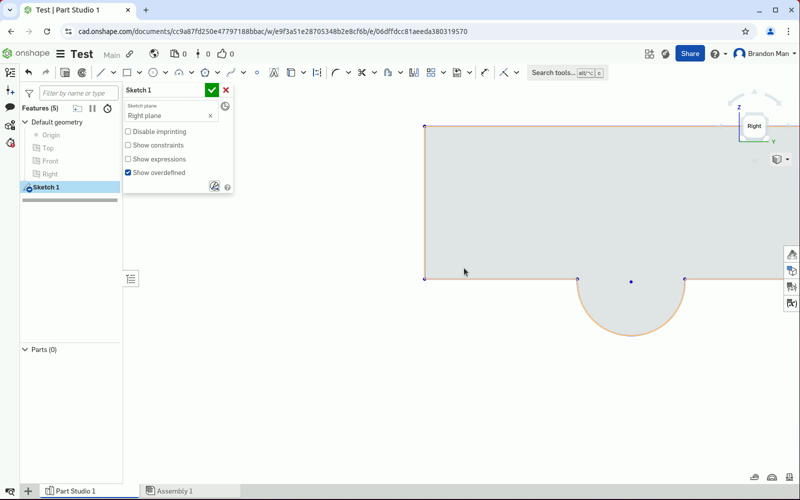
scroll(-6)
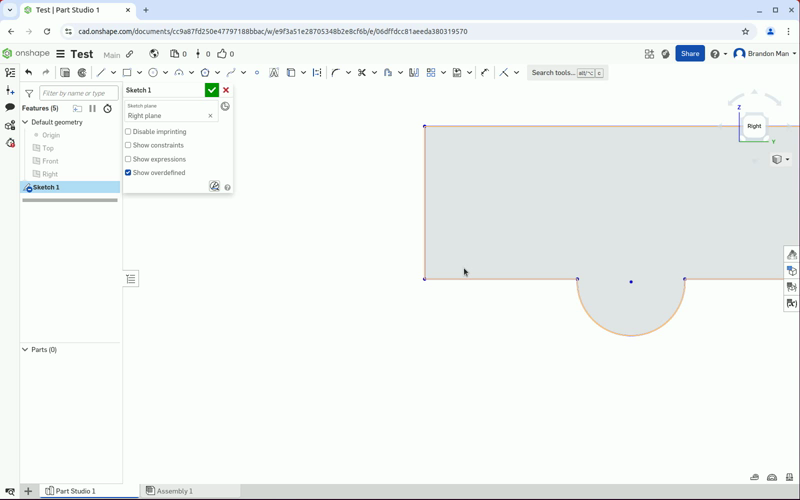
scroll(-6)
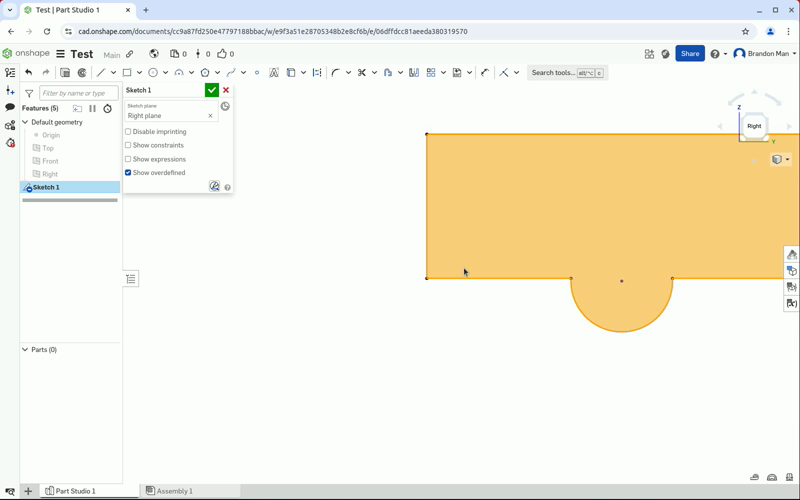
scroll(-6)
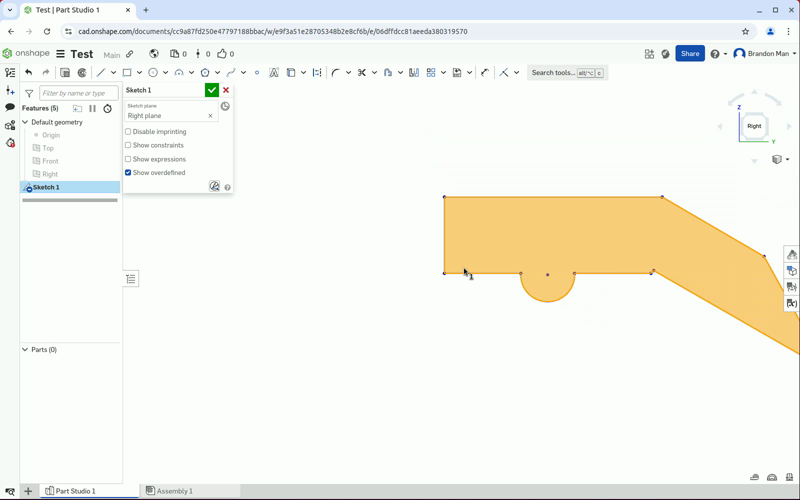
scroll(-6)
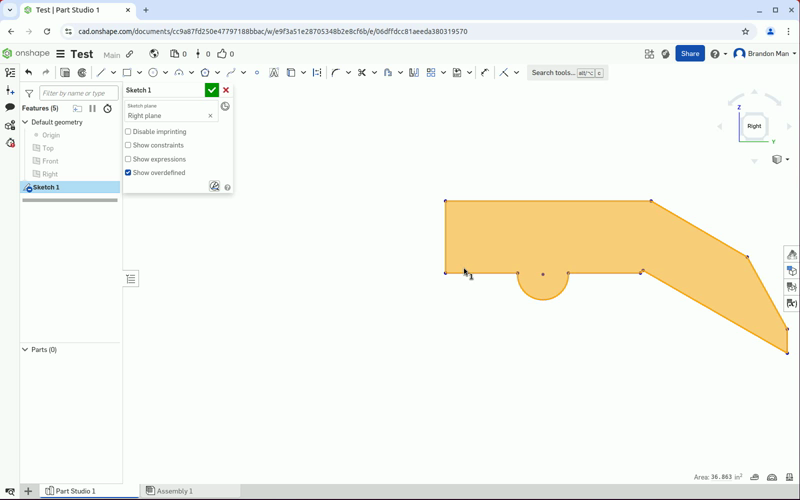
scroll(-6)
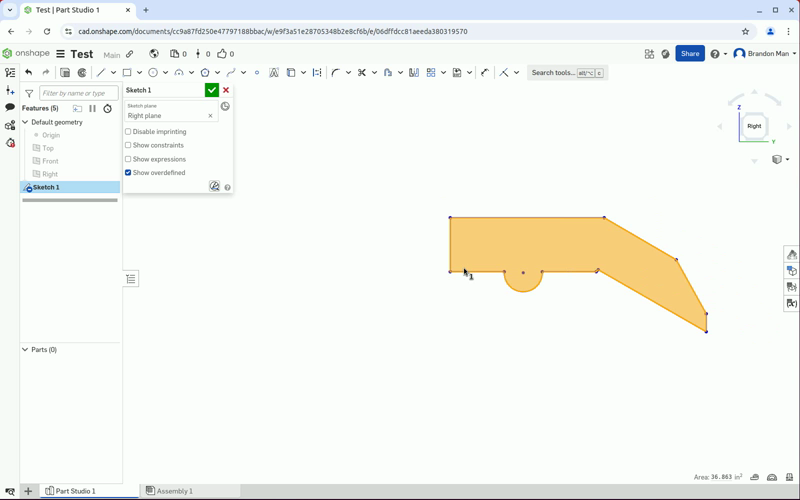
scroll(-6)
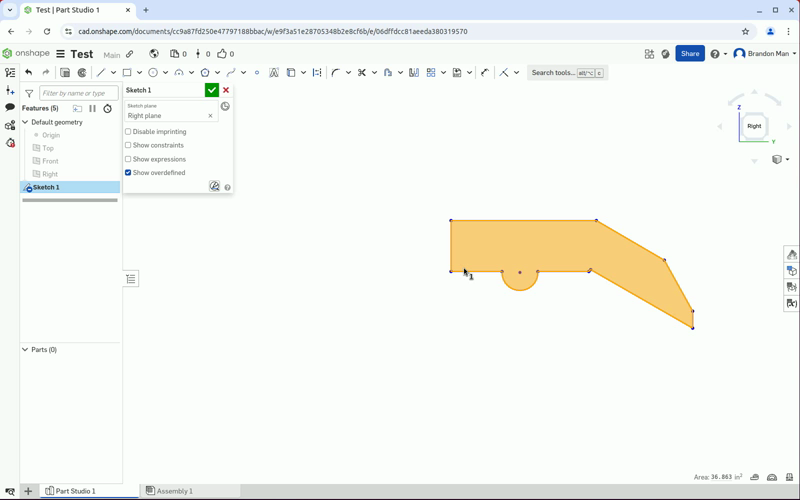
scroll(-6)
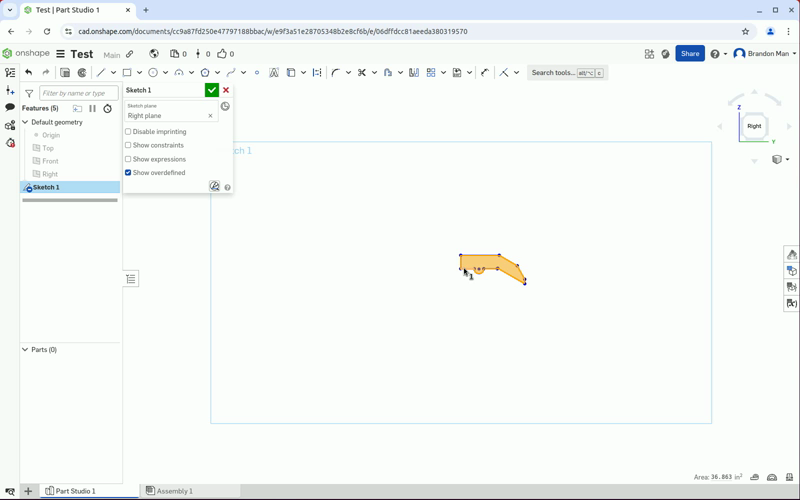
mouse_move(73, 352)
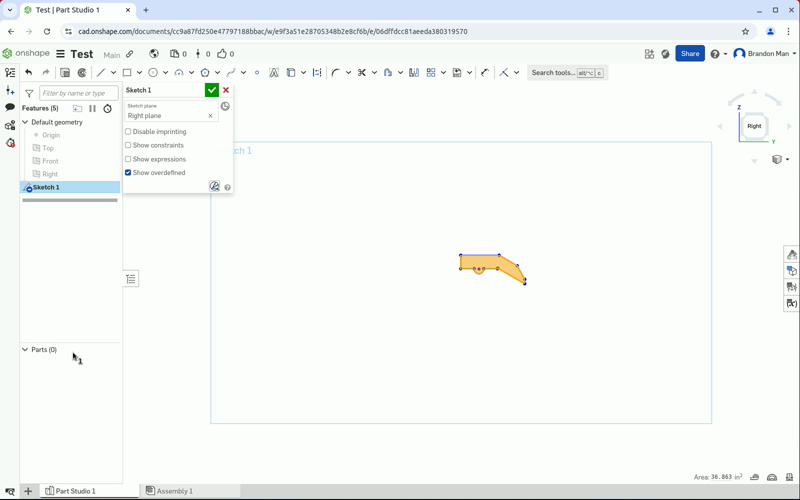
key(shift+y)
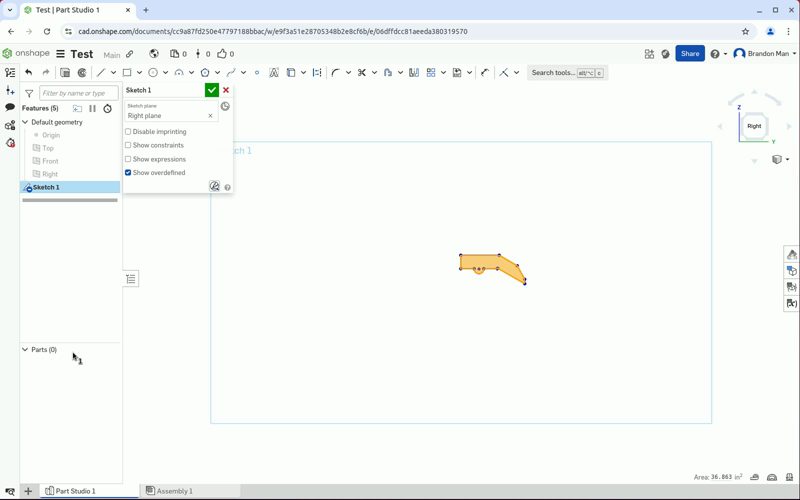
key(shift+e)
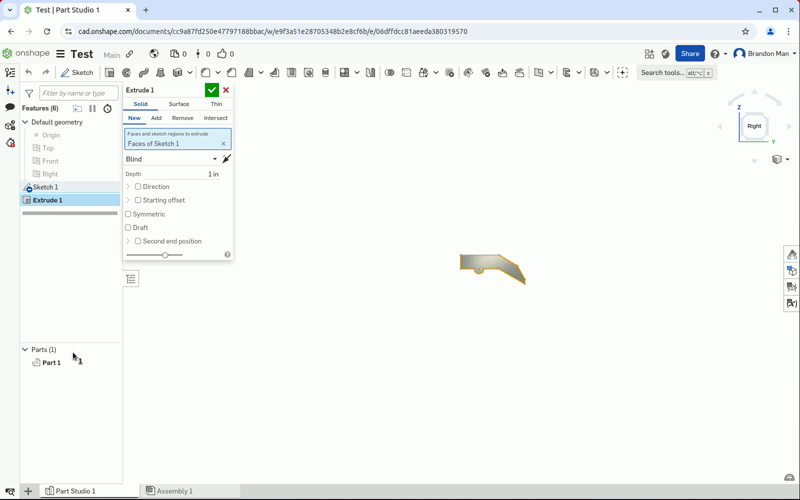
mouse_move(143, 106)
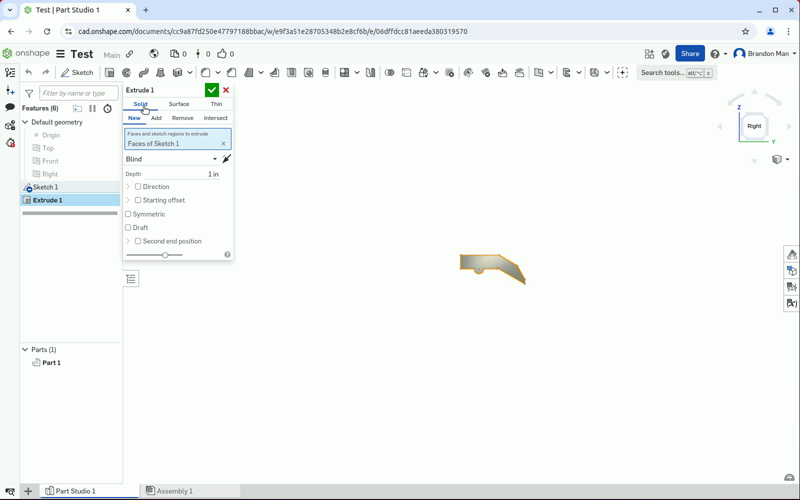
click(143, 106)
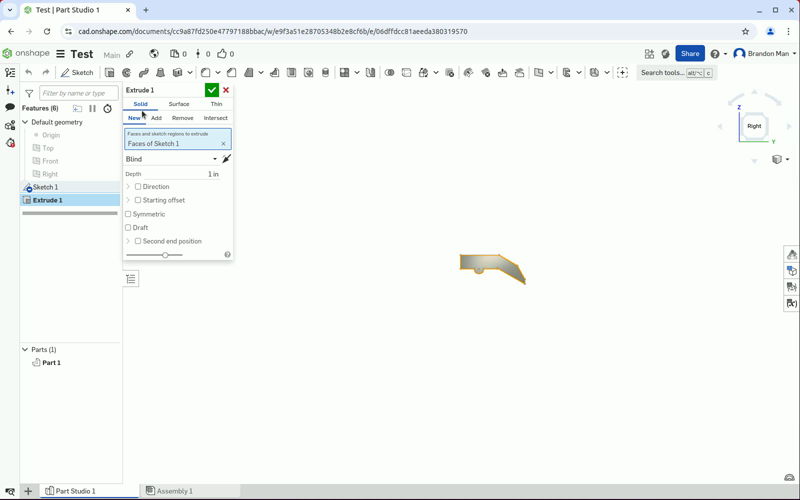
mouse_move(137, 120)
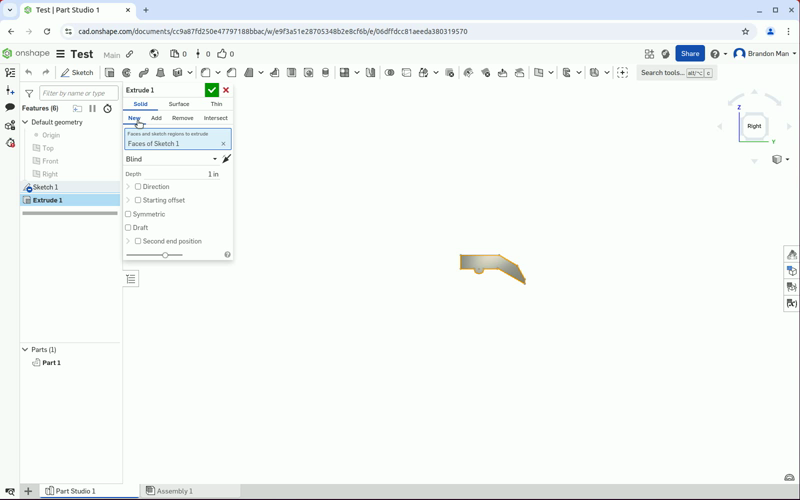
click(137, 120)
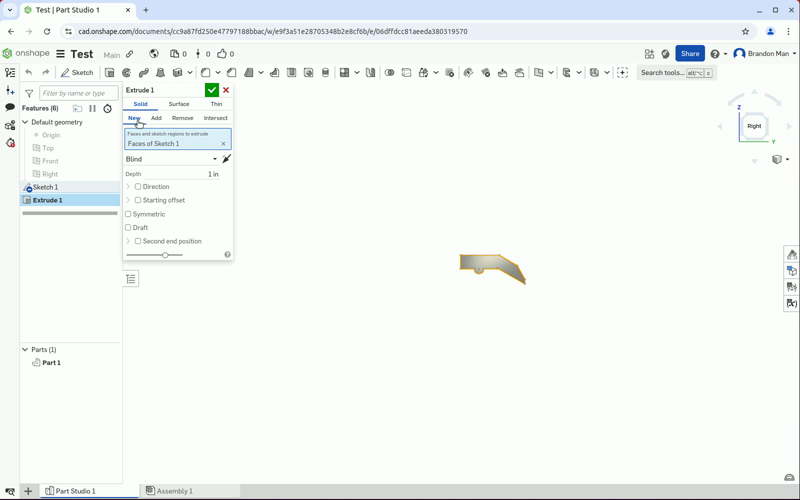
key(tab, 4)
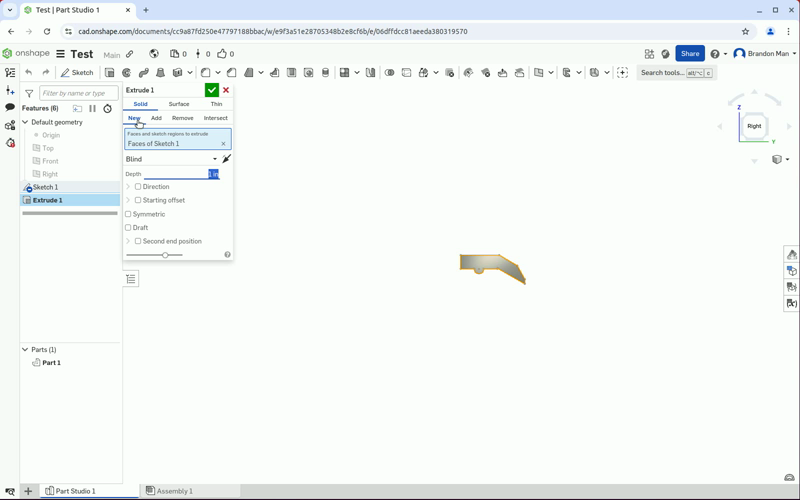
text(46.216)
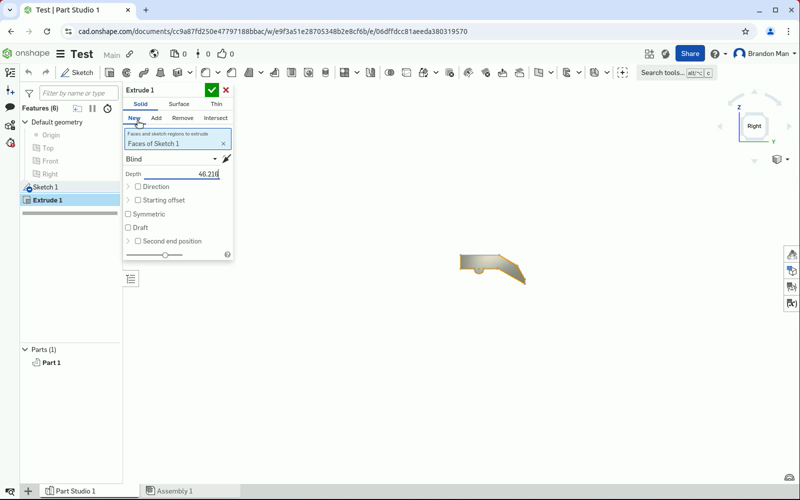
key(tab, 3)
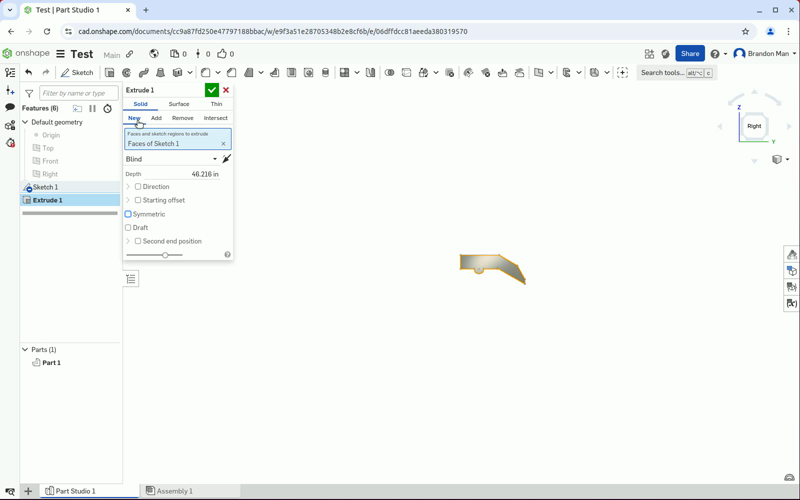
key(space)
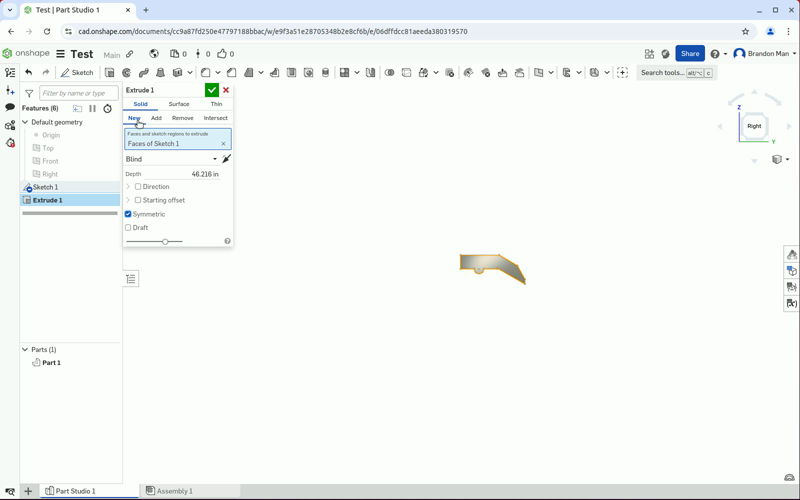
key(enter)
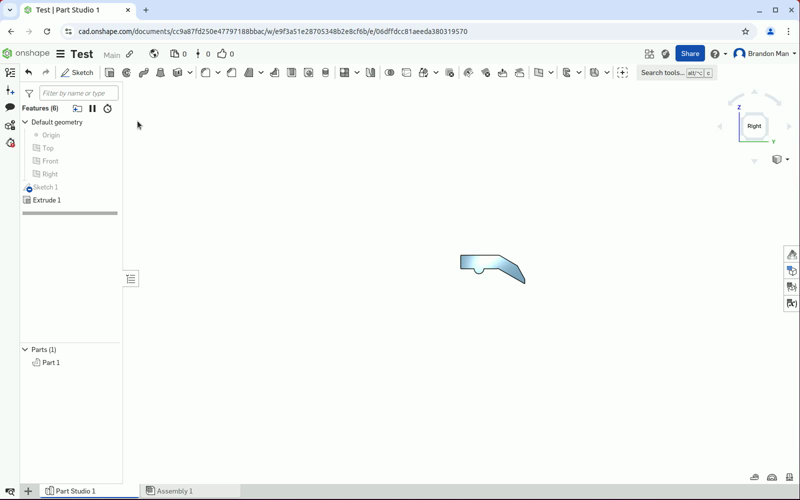
key(shift+h)
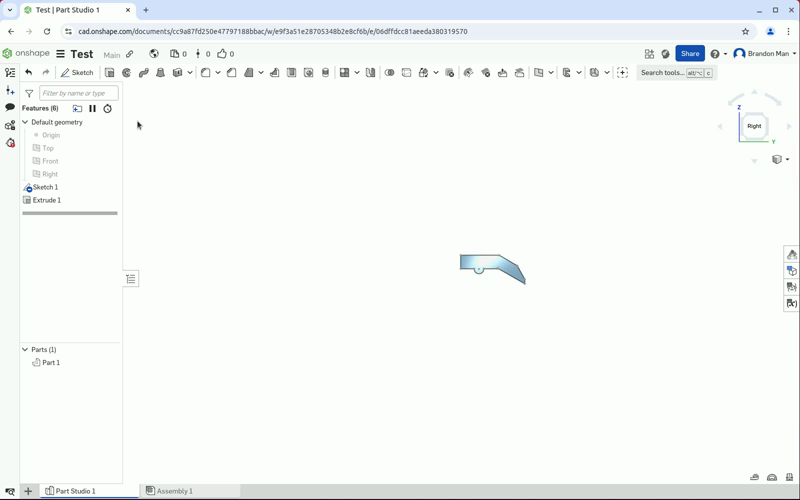
key(shift+h)
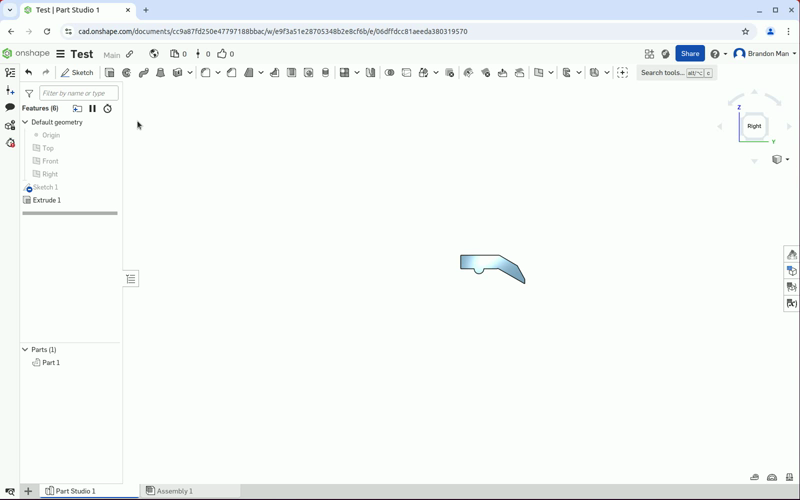
mouse_move(73, 189)
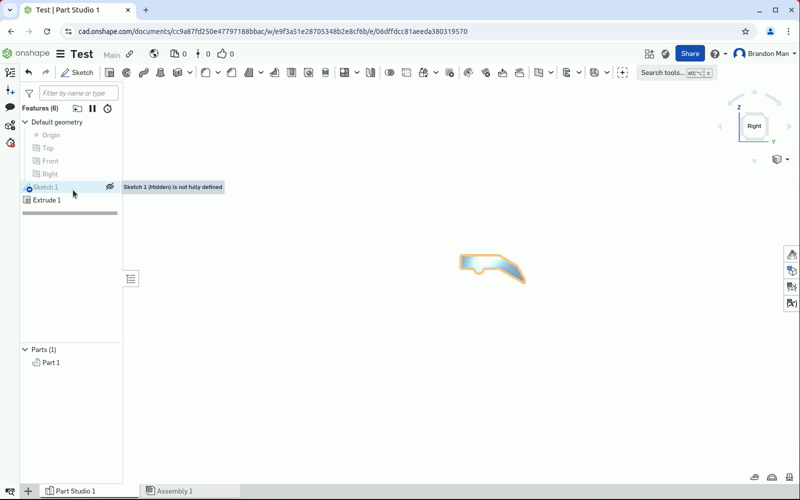
click(73, 189)
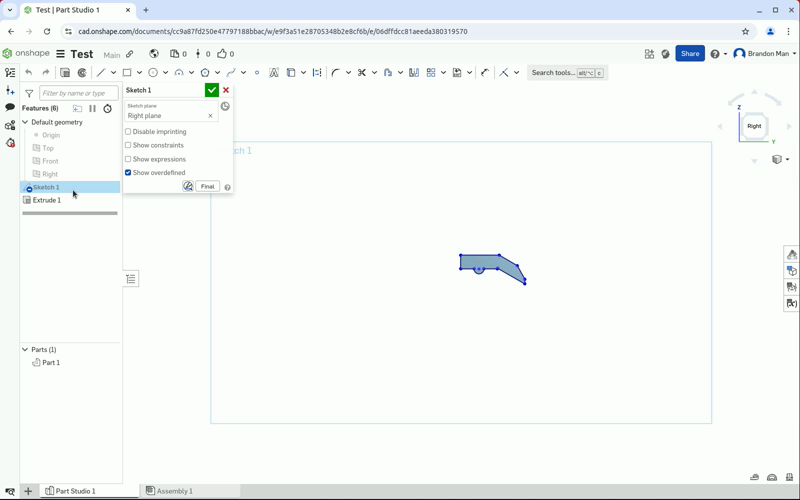
mouse_move(229, 92)
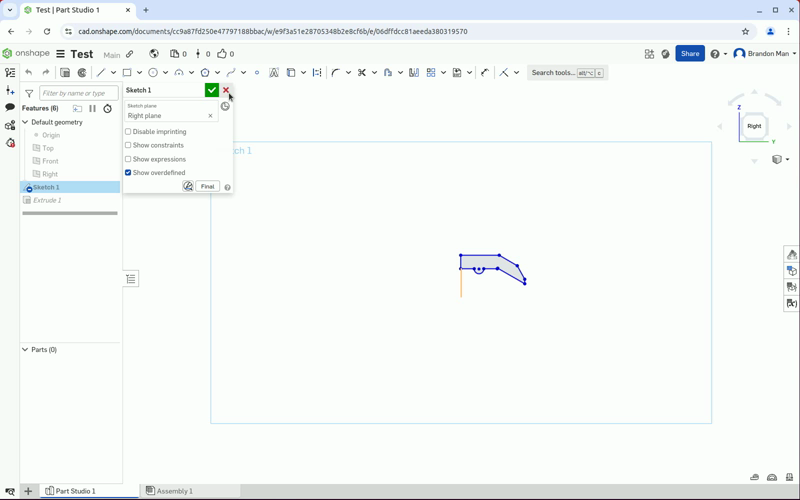
click(229, 92)
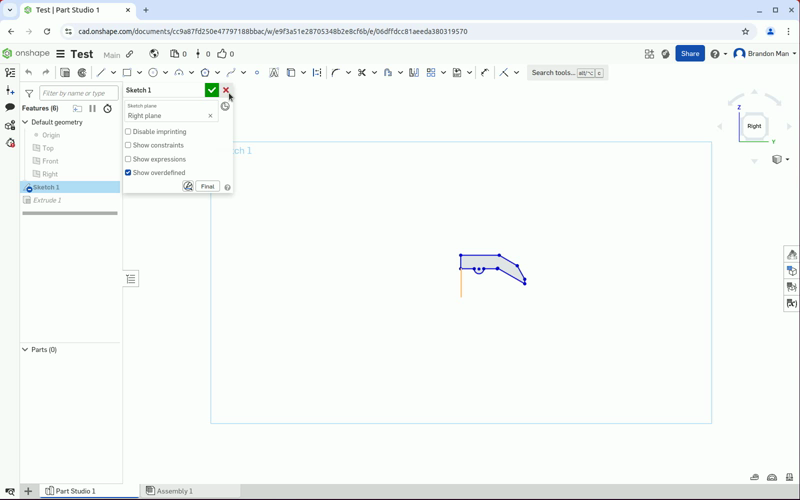
key(shift+s)
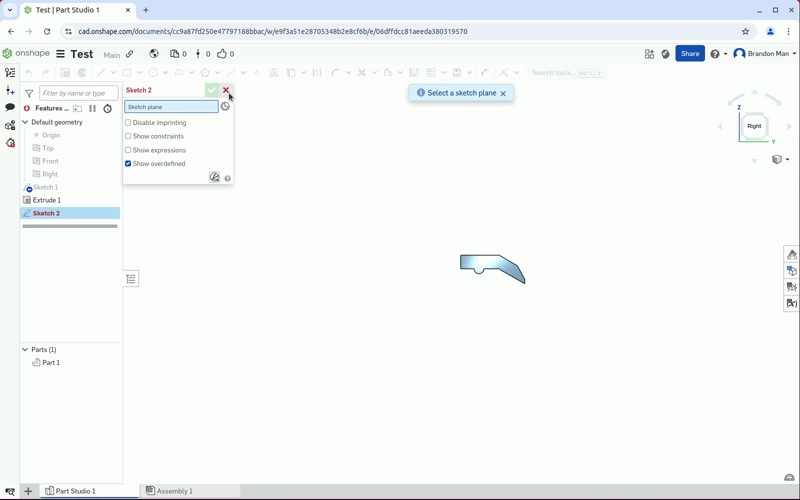
mouse_move(73, 176)
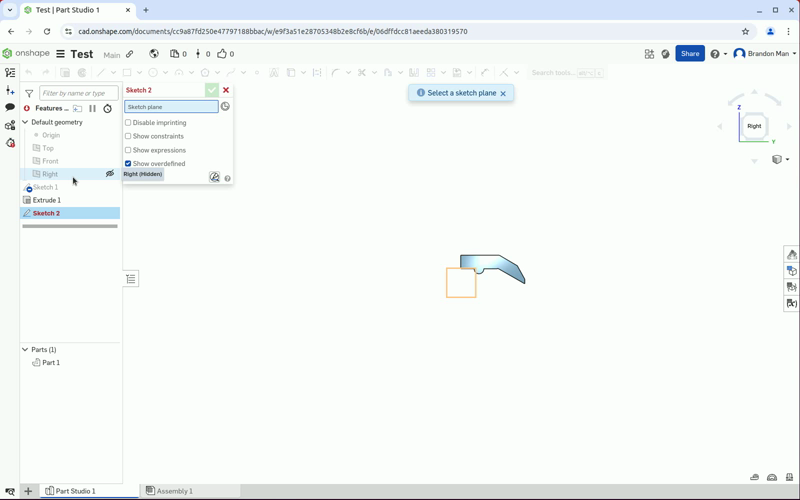
click(73, 176)
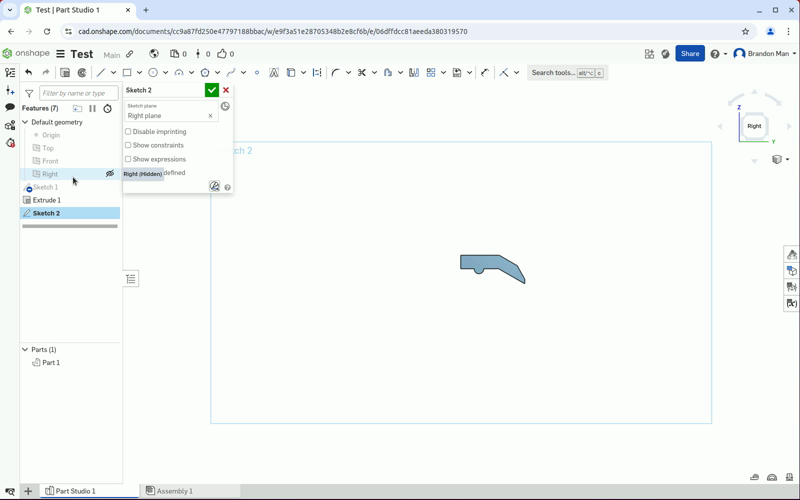
mouse_move(73, 352)
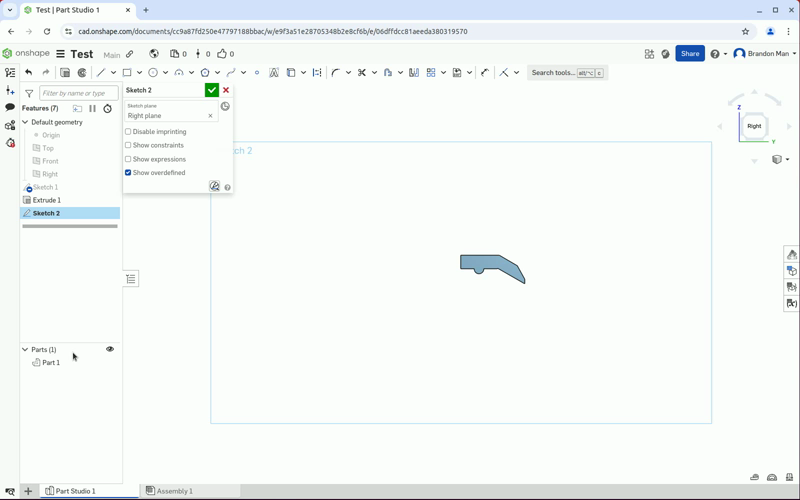
key(y)
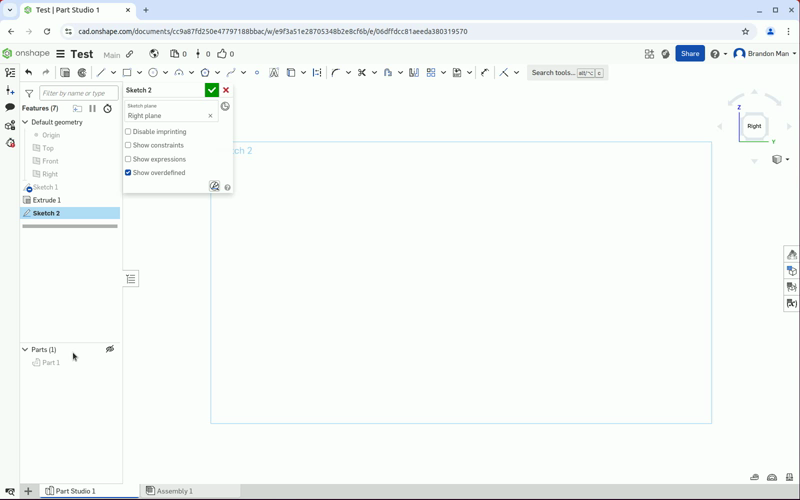
key(l)
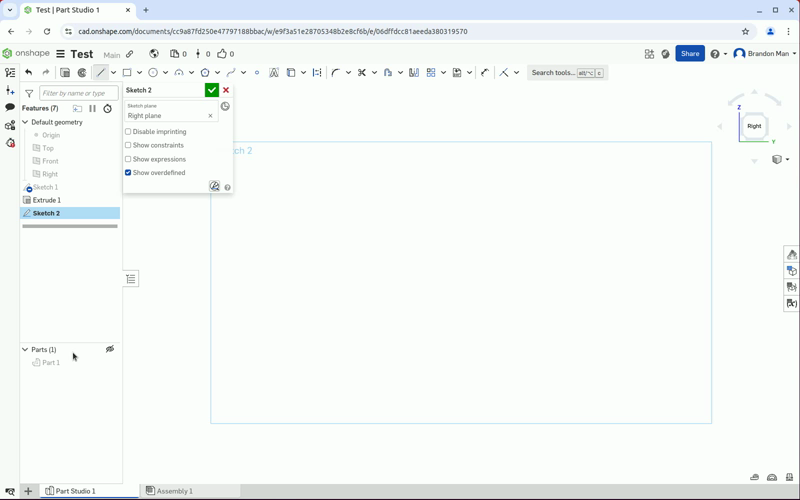
key_down(shift)
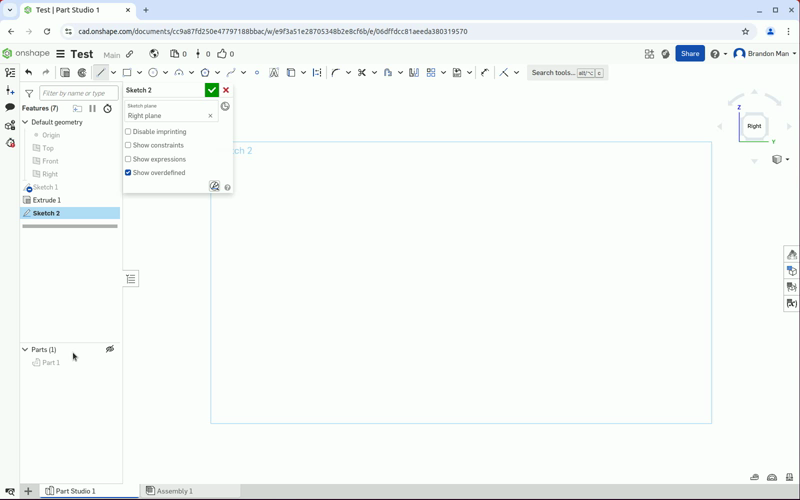
mouse_move(460, 282)
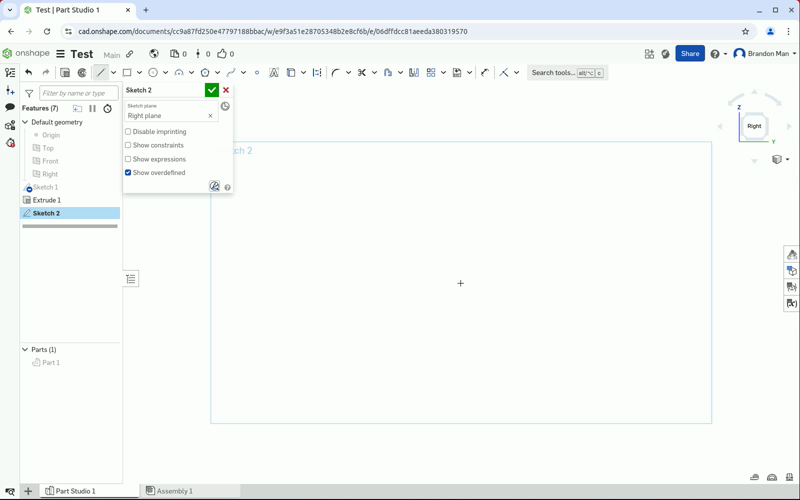
click(460, 282)
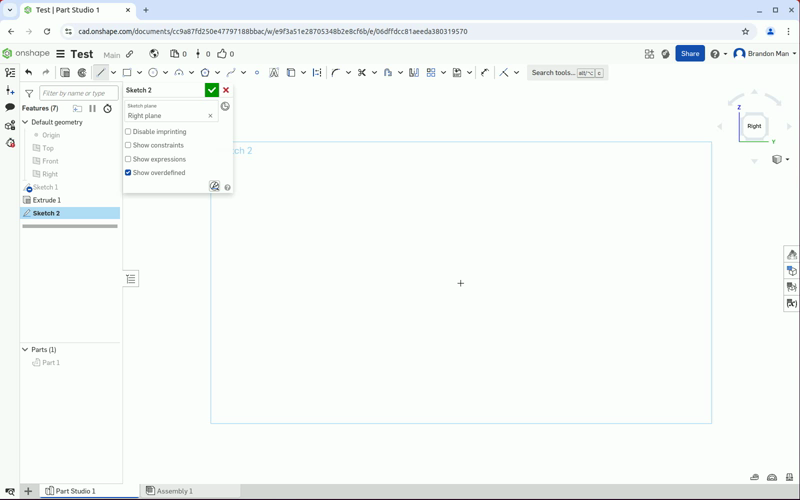
key_up(shift)
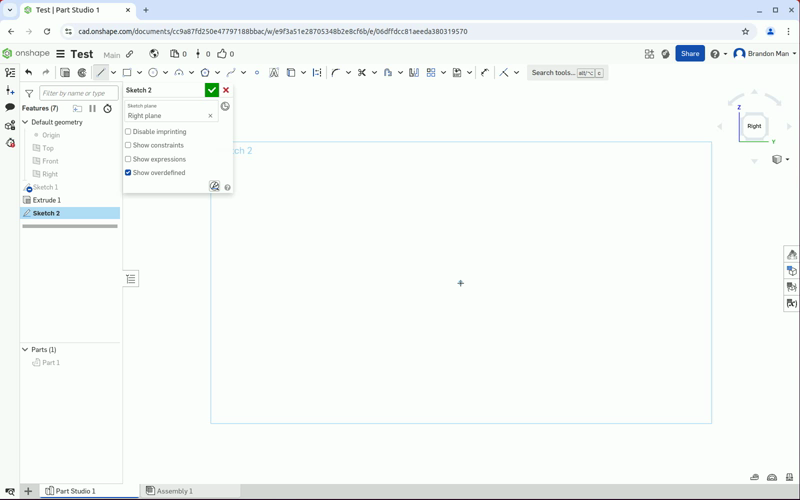
key_down(shift)
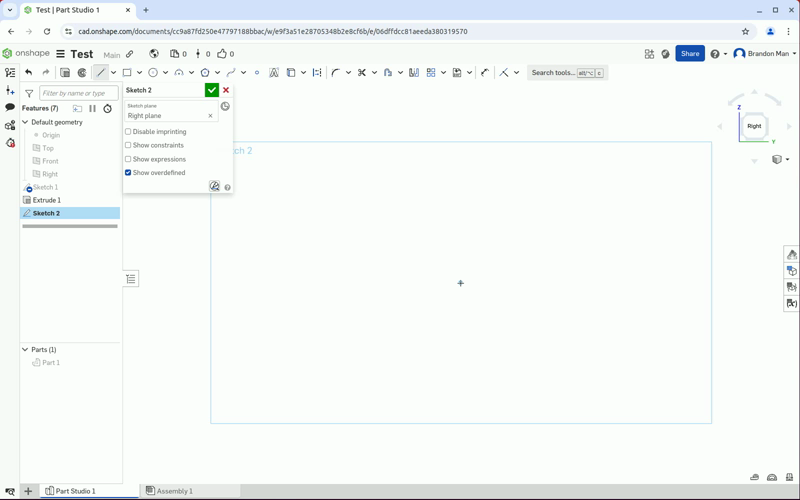
mouse_move(490, 282)
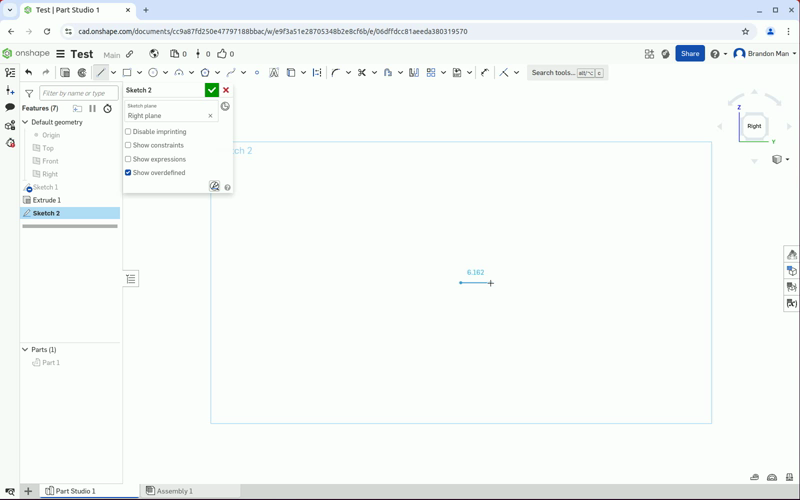
mouse_move(496, 282)
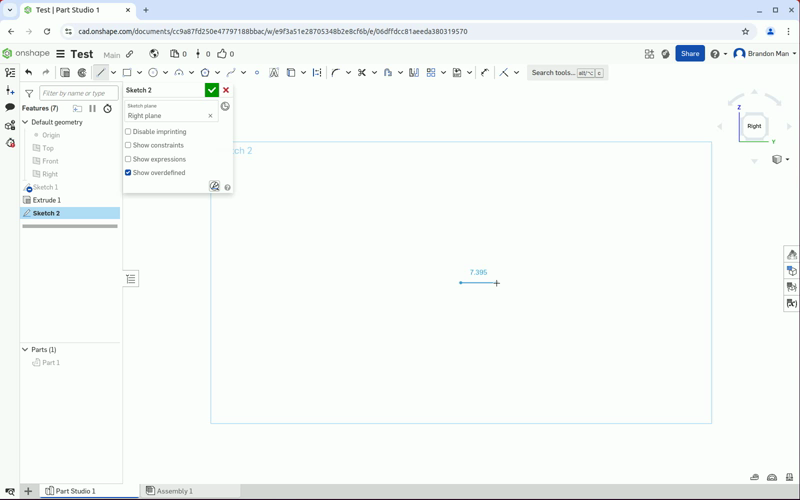
click(496, 282)
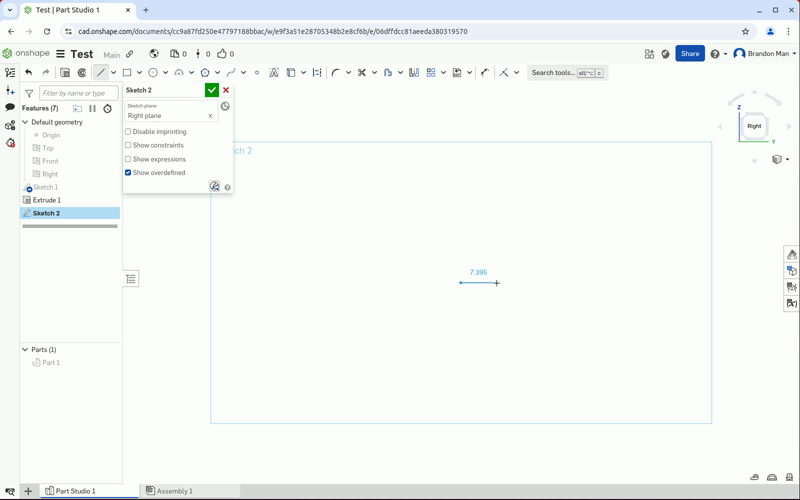
key_up(shift)
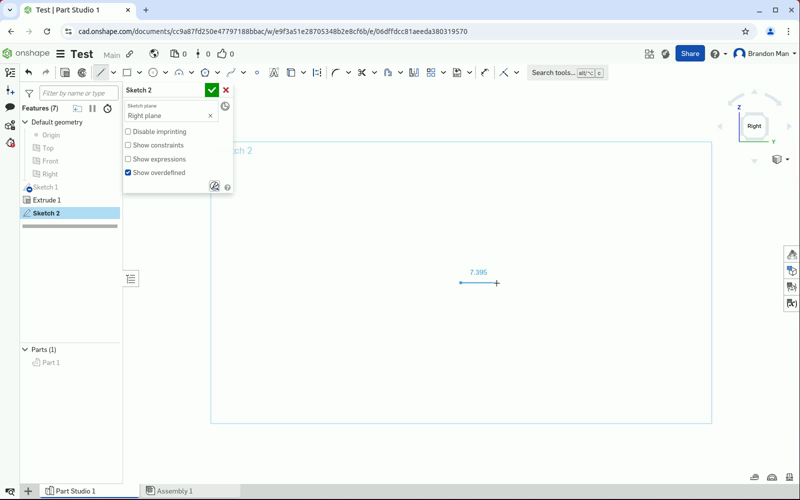
key_down(shift)
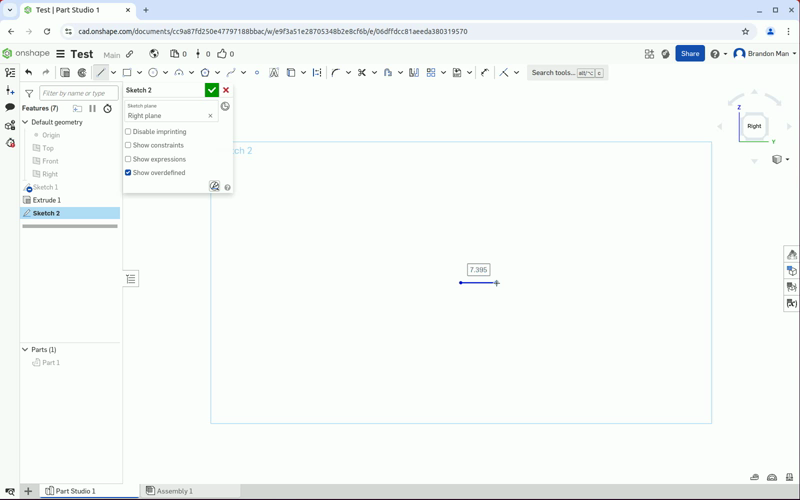
mouse_move(526, 282)
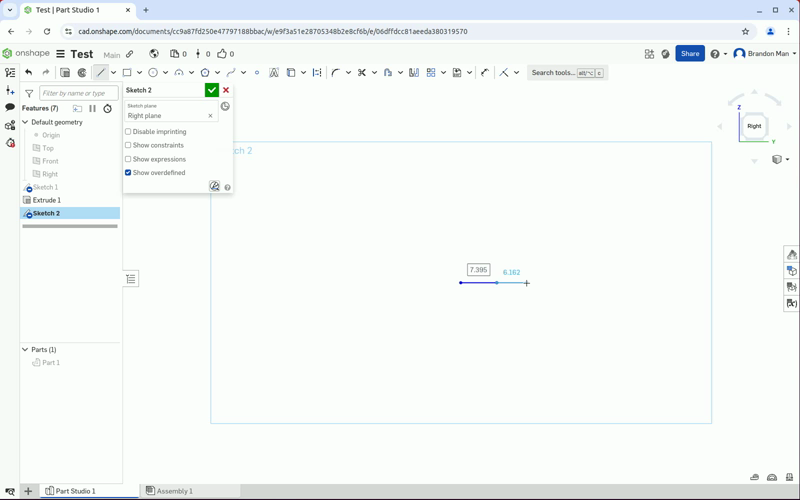
mouse_move(517, 294)
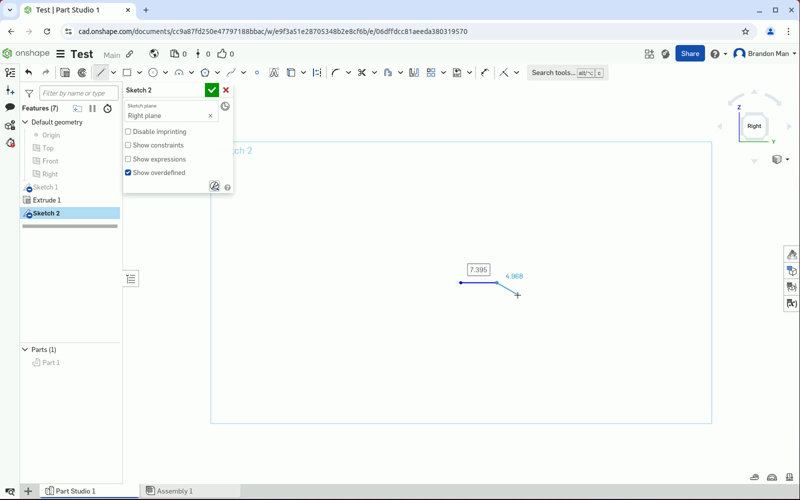
click(517, 294)
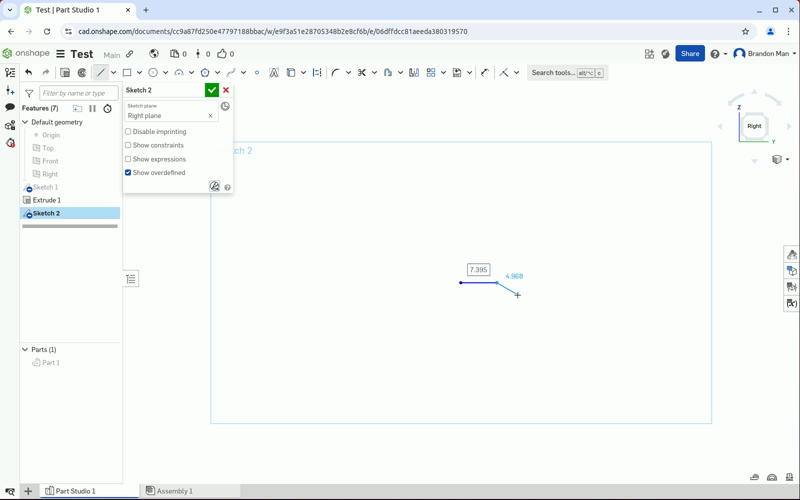
key_up(shift)
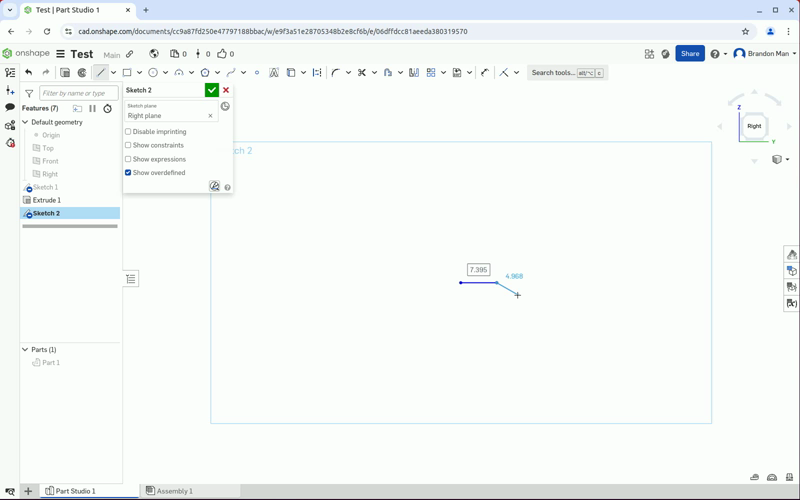
key_down(shift)
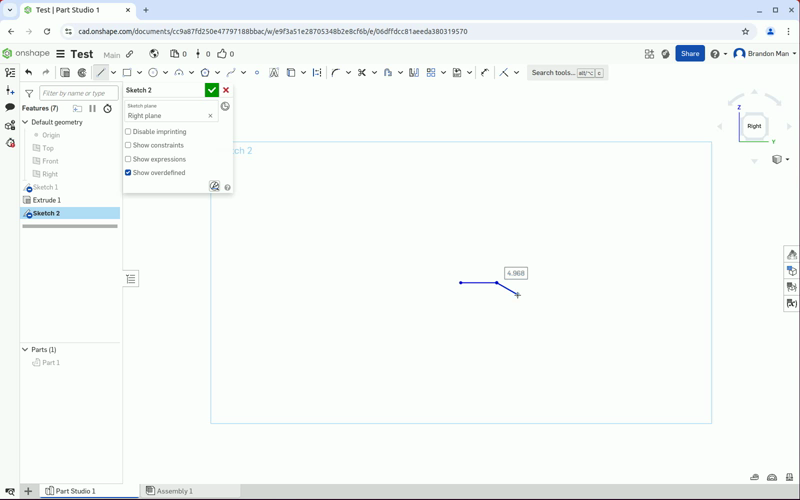
mouse_move(547, 294)
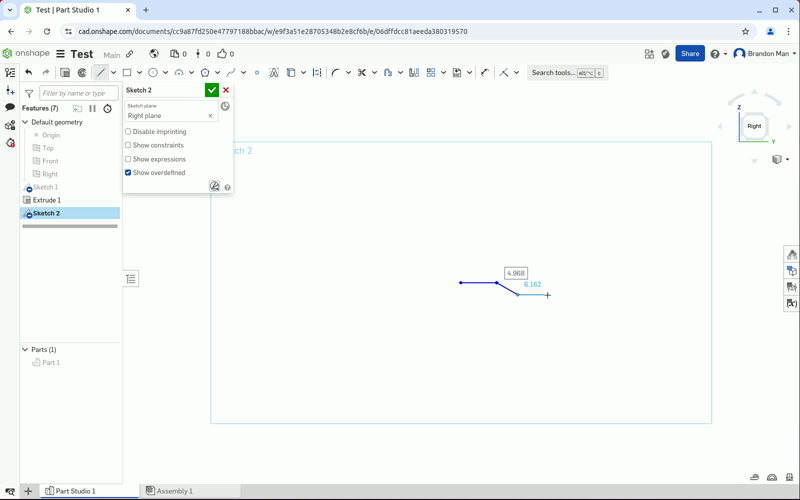
mouse_move(532, 294)
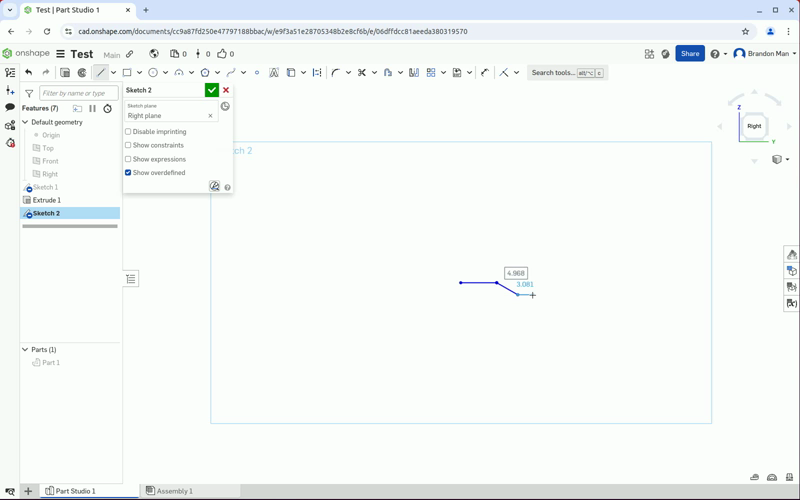
click(532, 294)
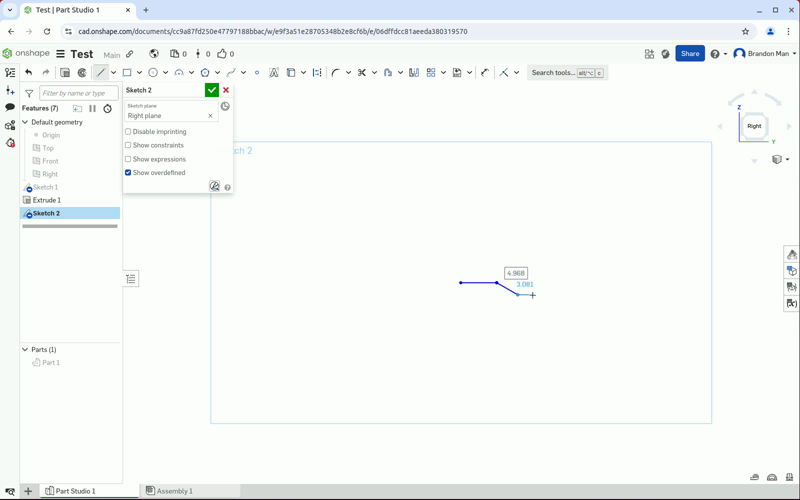
key_up(shift)
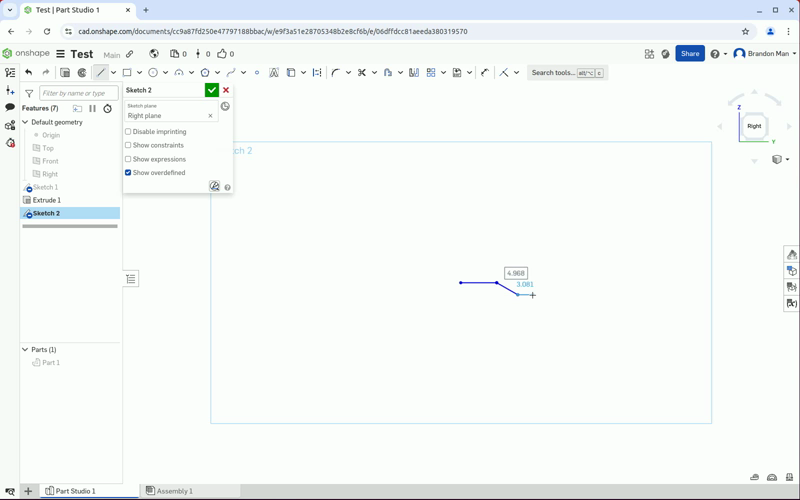
key_down(shift)
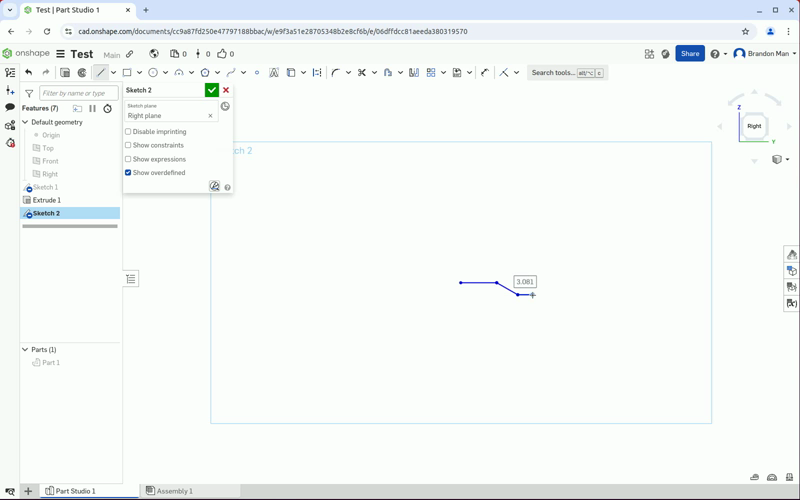
mouse_move(562, 294)
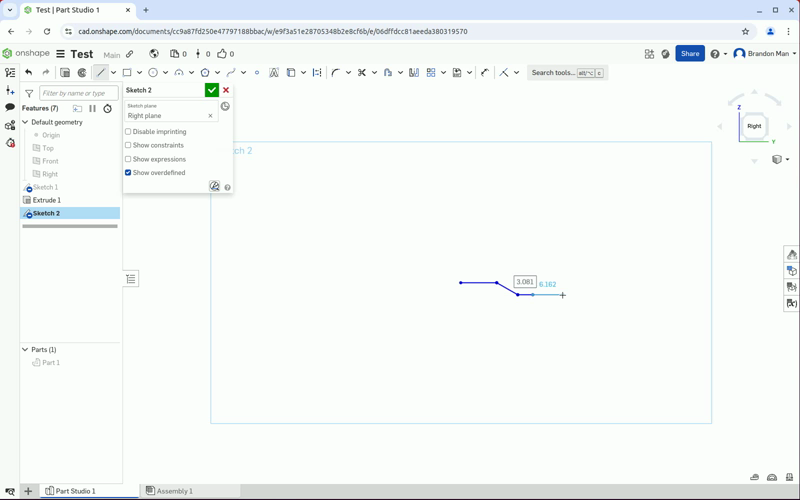
mouse_move(528, 288)
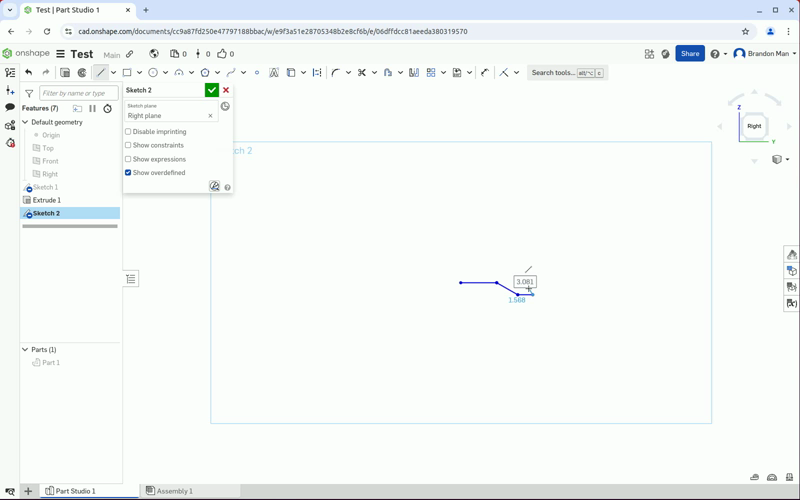
click(528, 288)
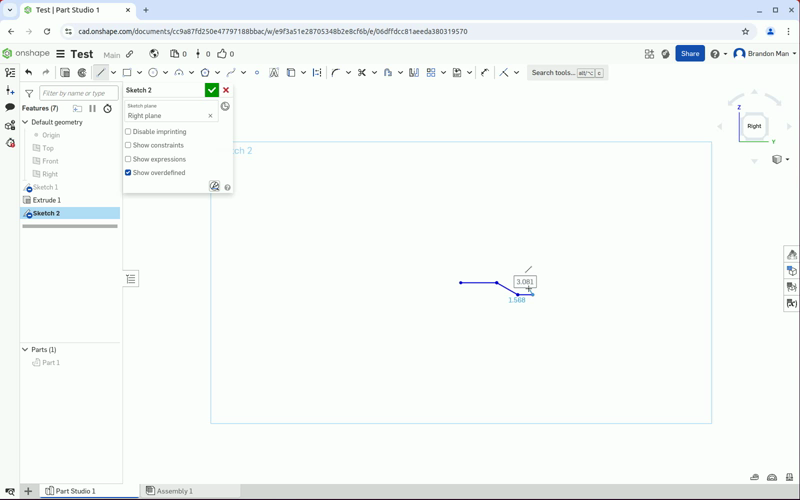
key_up(shift)
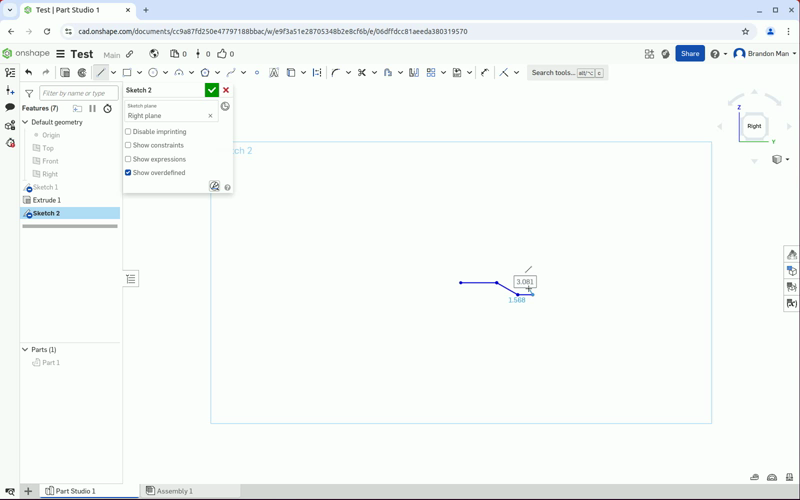
key_down(shift)
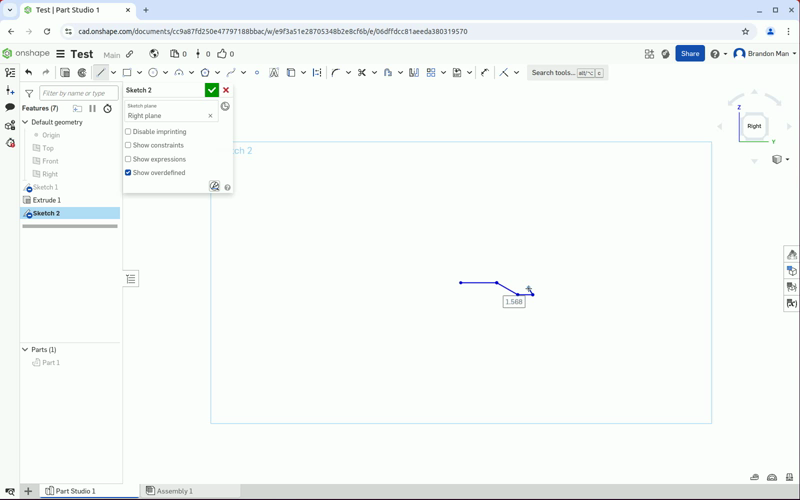
mouse_move(558, 288)
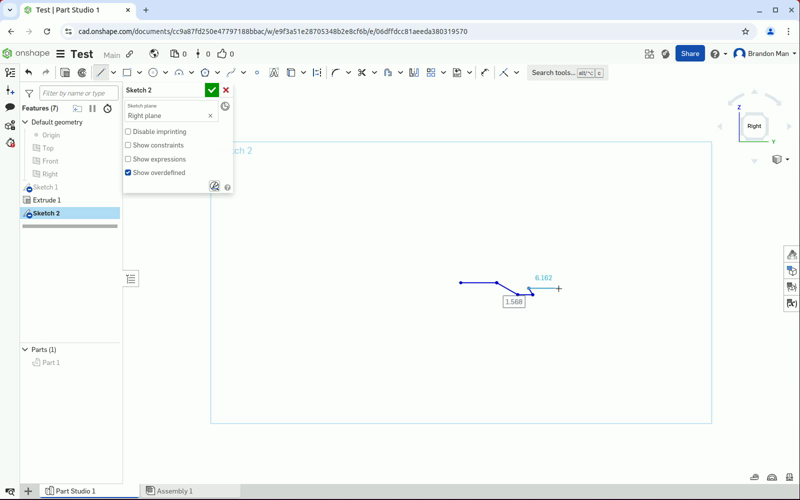
mouse_move(517, 288)
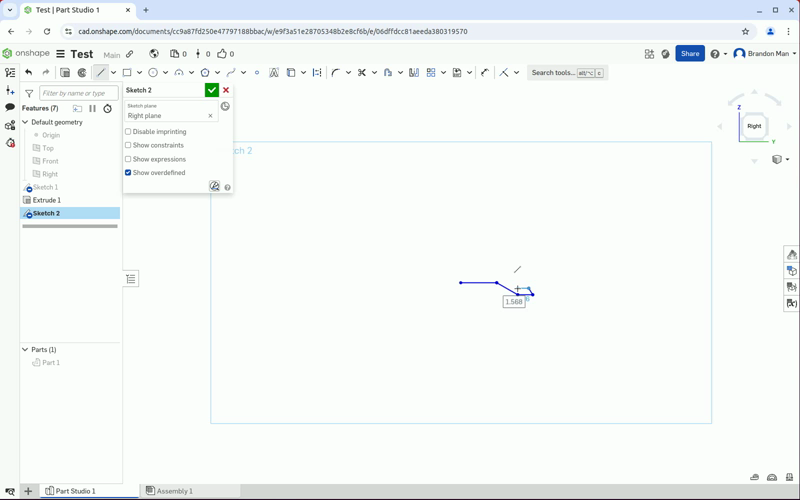
click(517, 288)
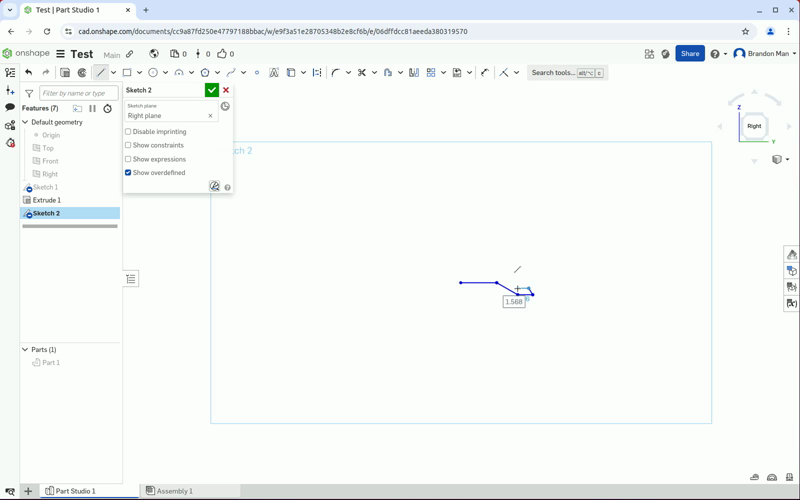
key_up(shift)
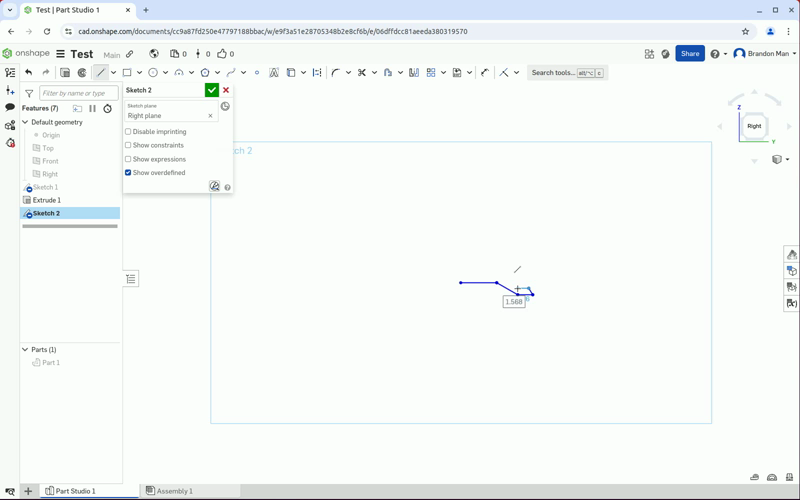
key_down(shift)
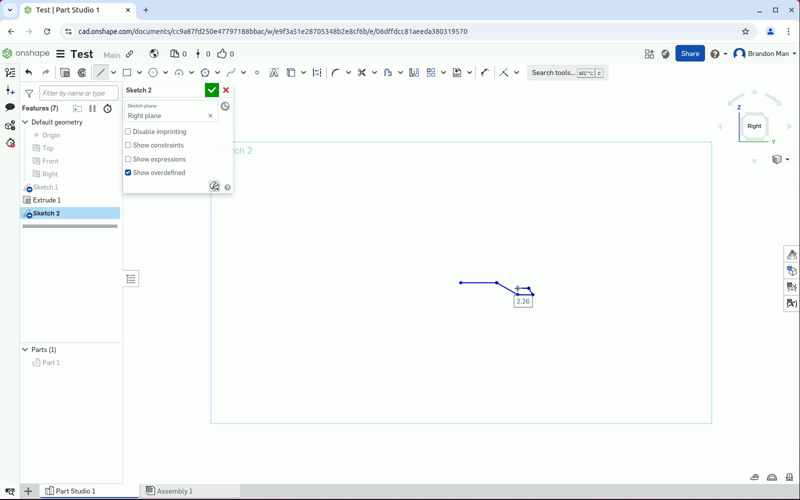
mouse_move(547, 288)
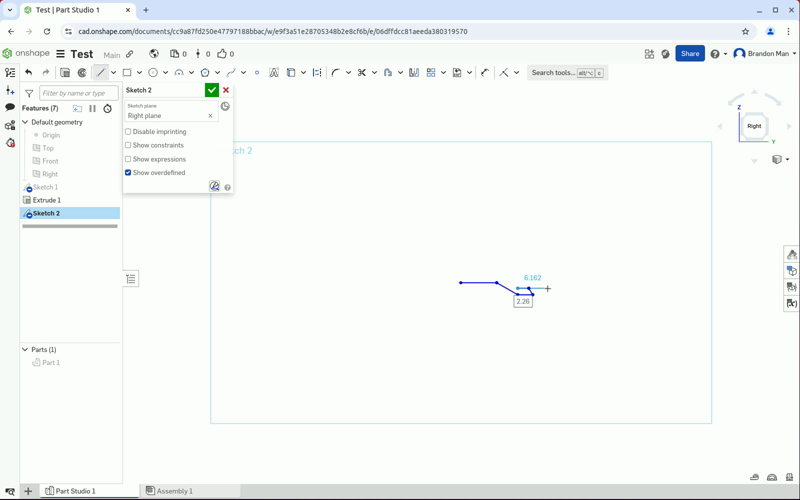
mouse_move(517, 281)
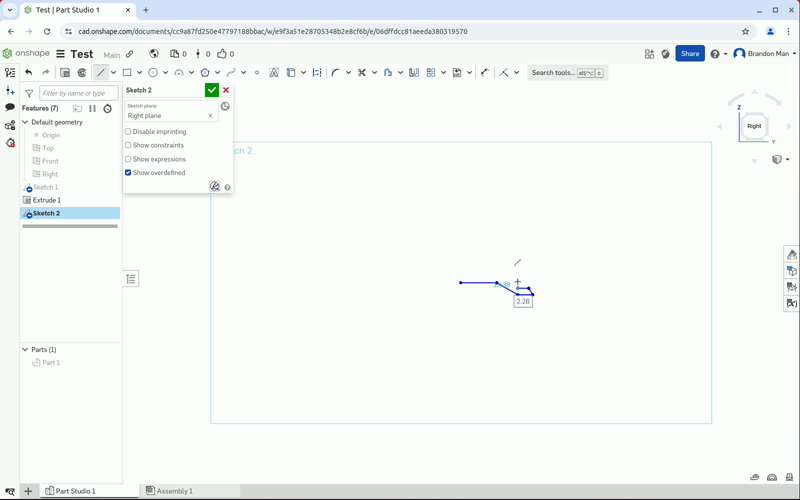
scroll(6)
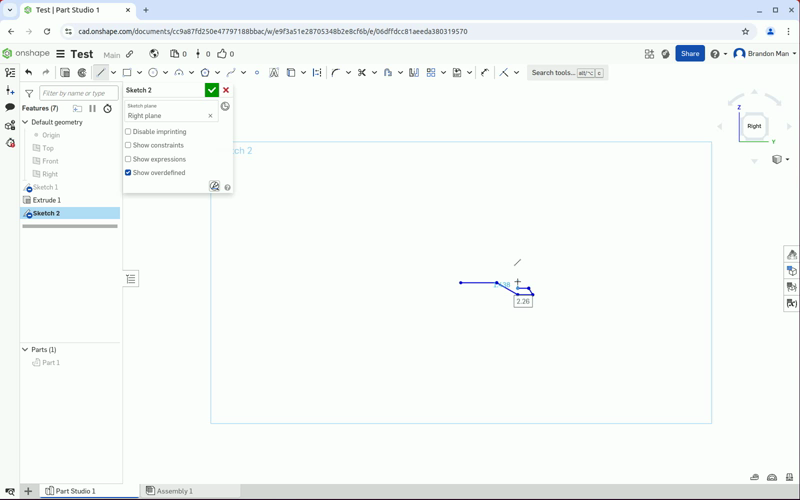
scroll(6)
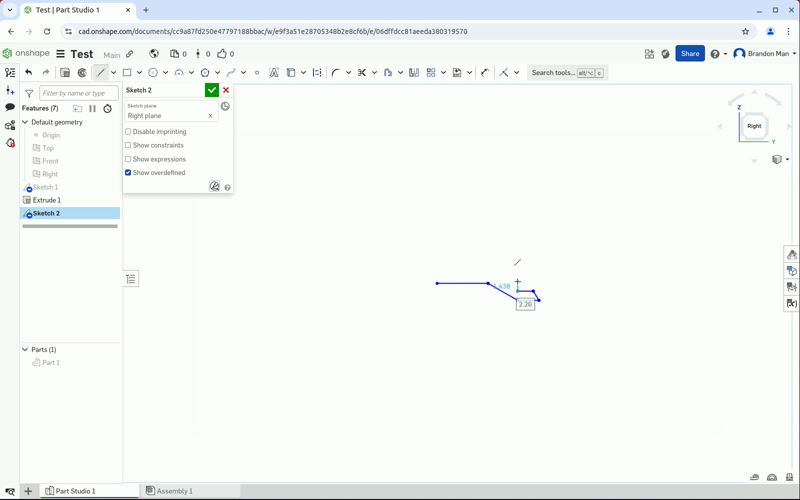
scroll(6)
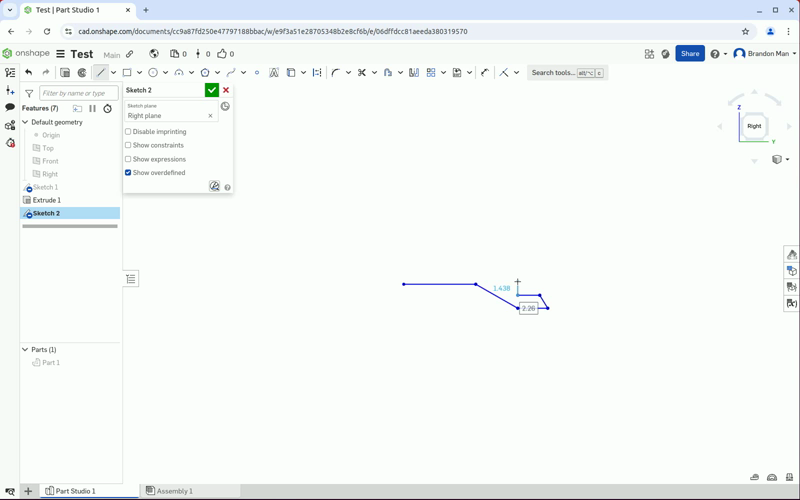
scroll(6)
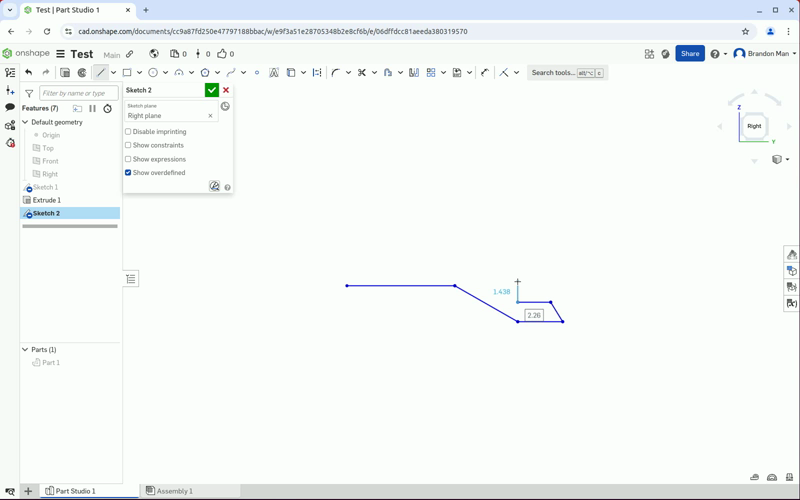
scroll(6)
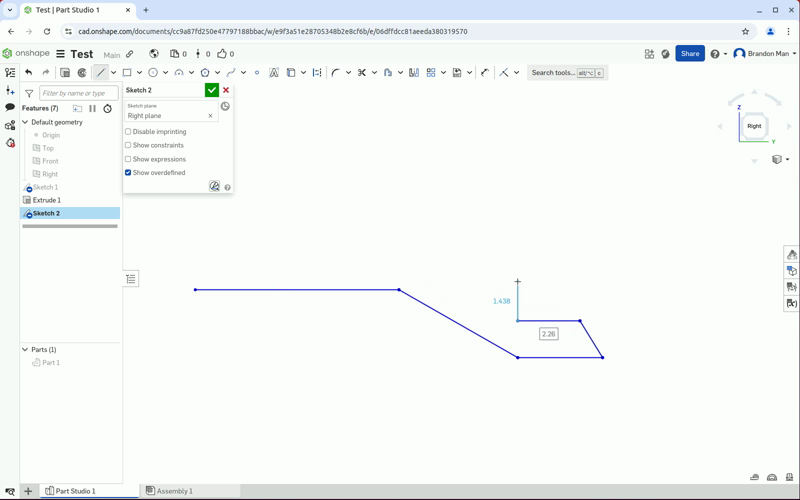
scroll(6)
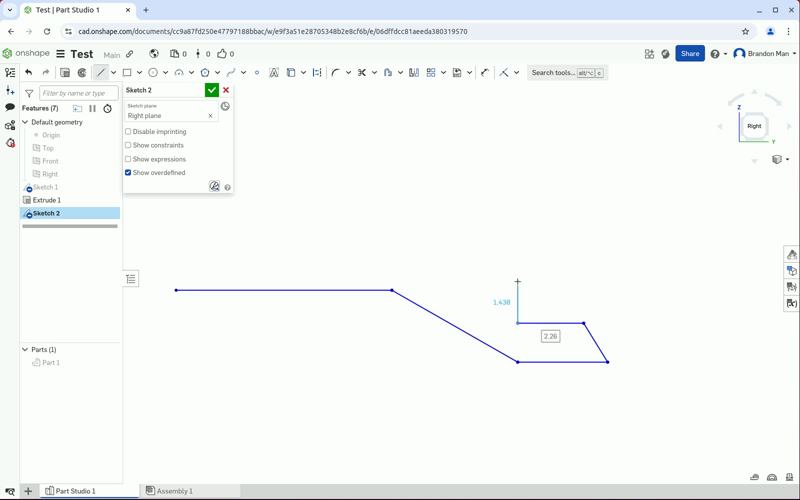
scroll(6)
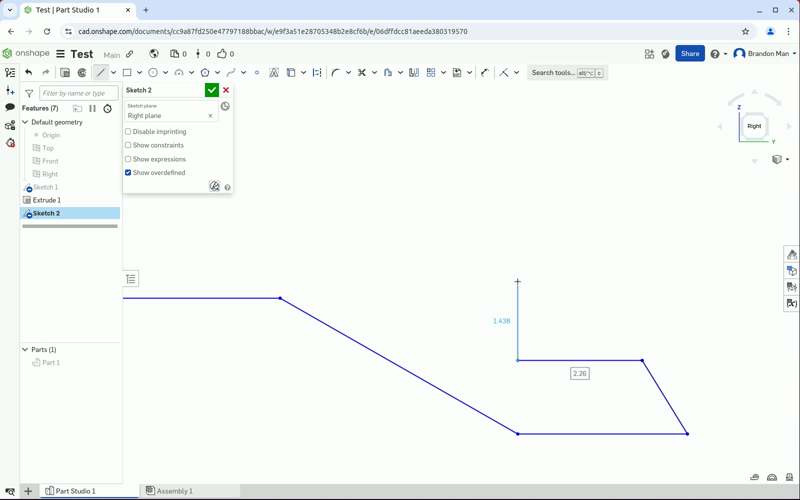
click(517, 281)
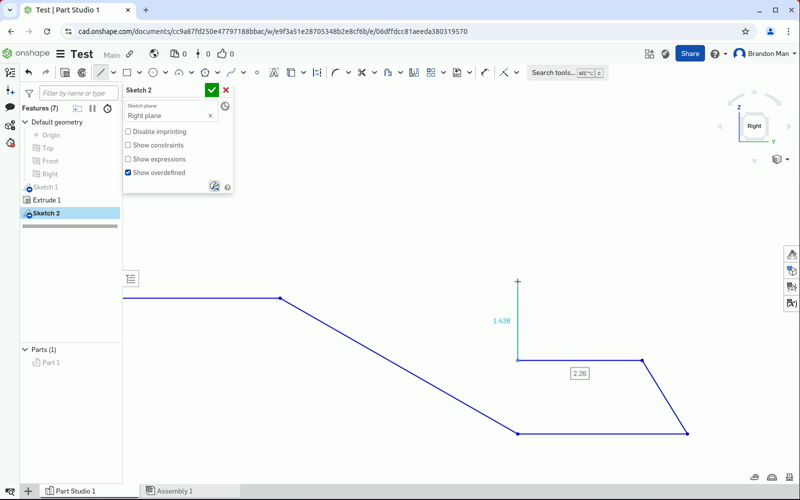
scroll(-6)
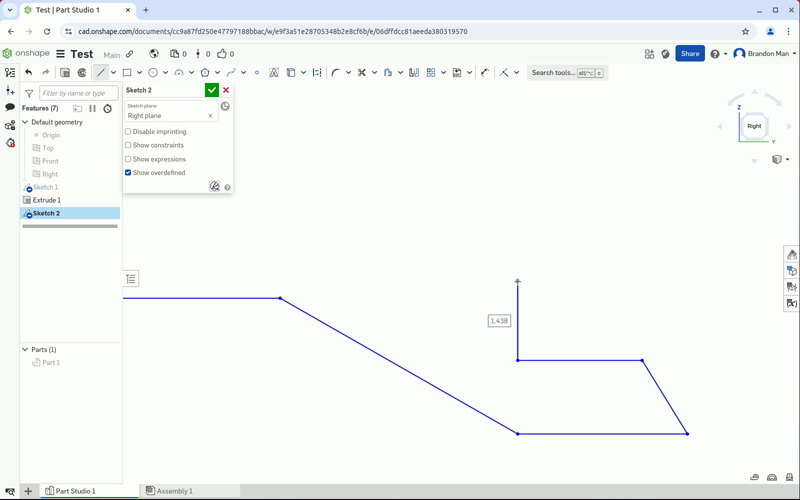
scroll(-6)
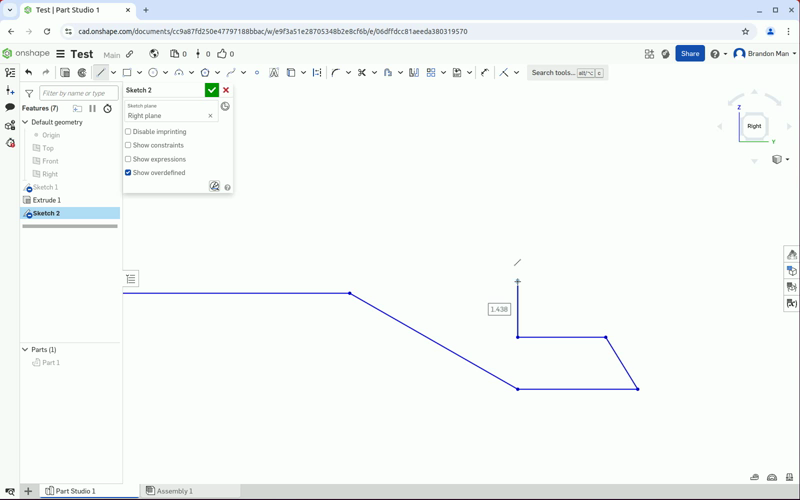
scroll(-6)
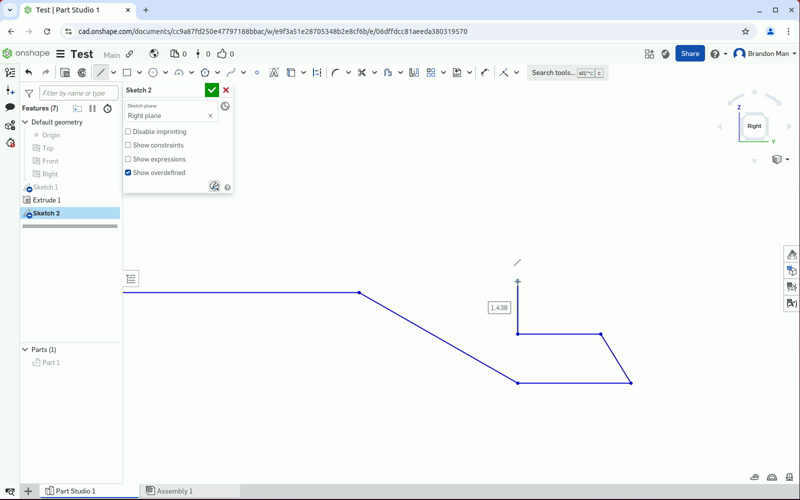
scroll(-6)
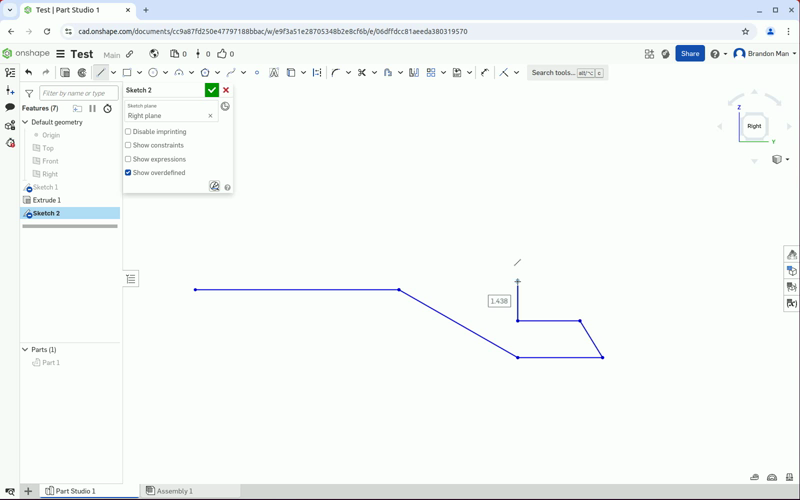
scroll(-6)
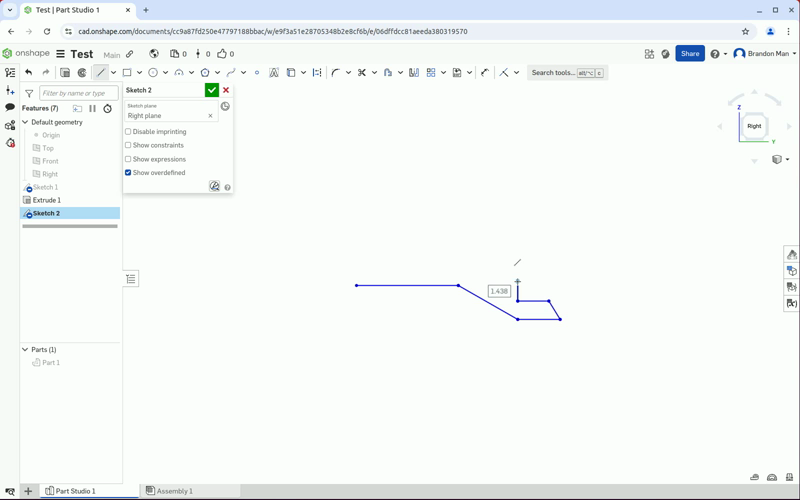
scroll(-6)
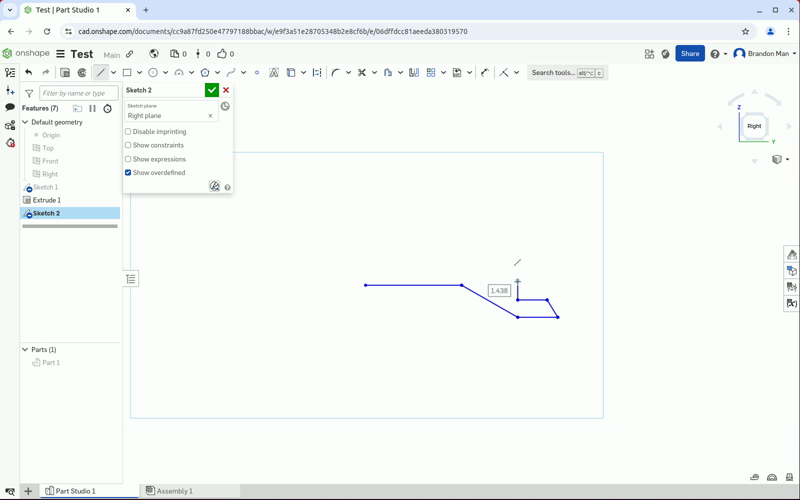
scroll(-6)
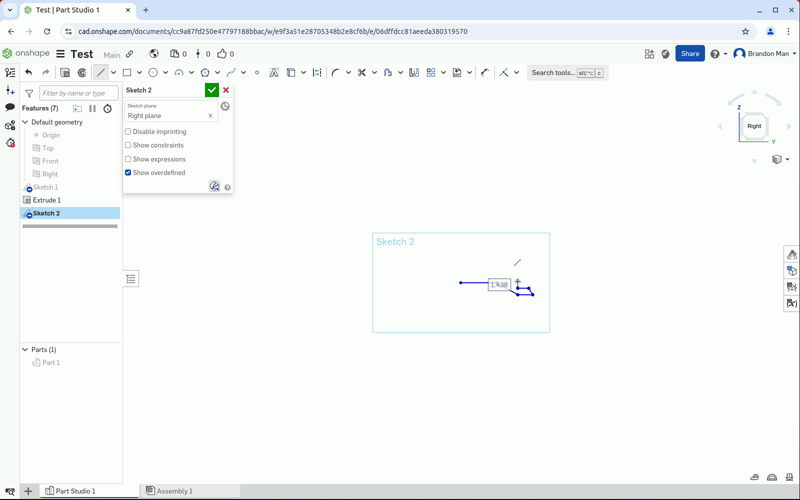
key_up(shift)
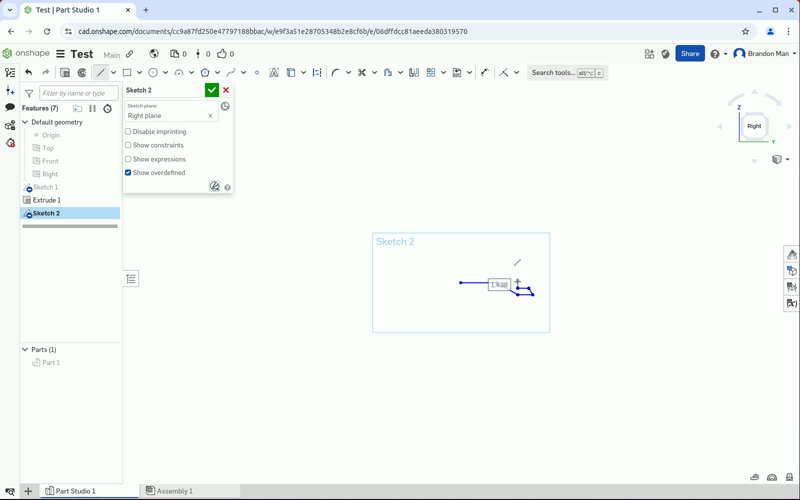
key_down(shift)
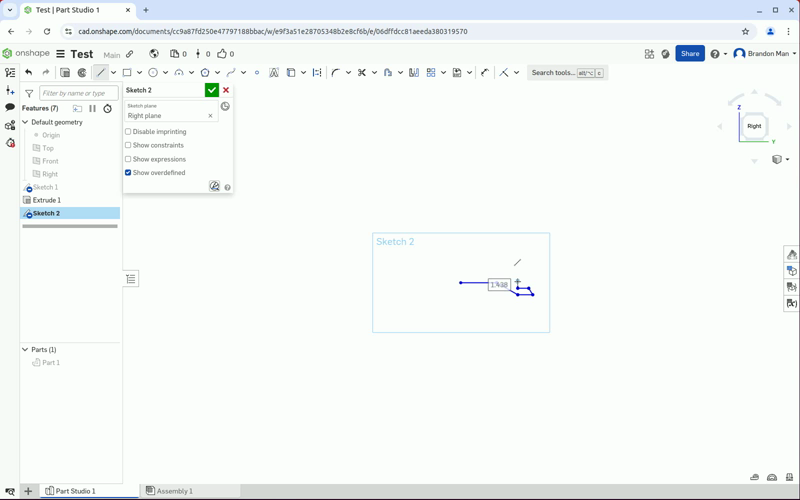
mouse_move(547, 281)
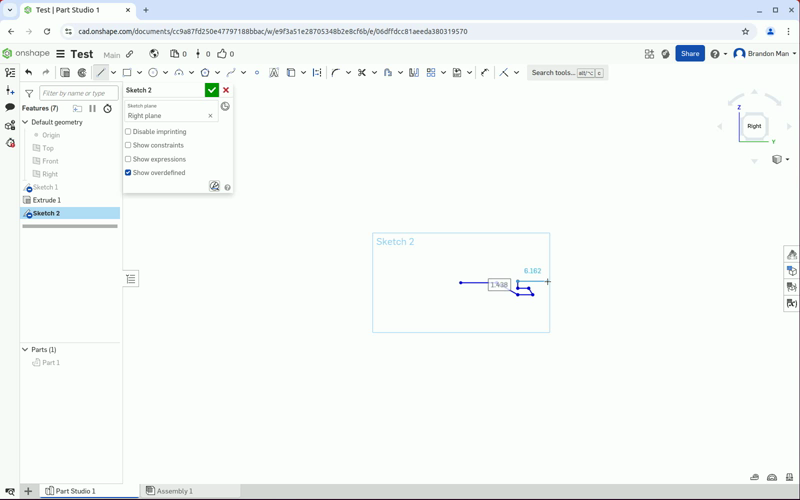
mouse_move(496, 269)
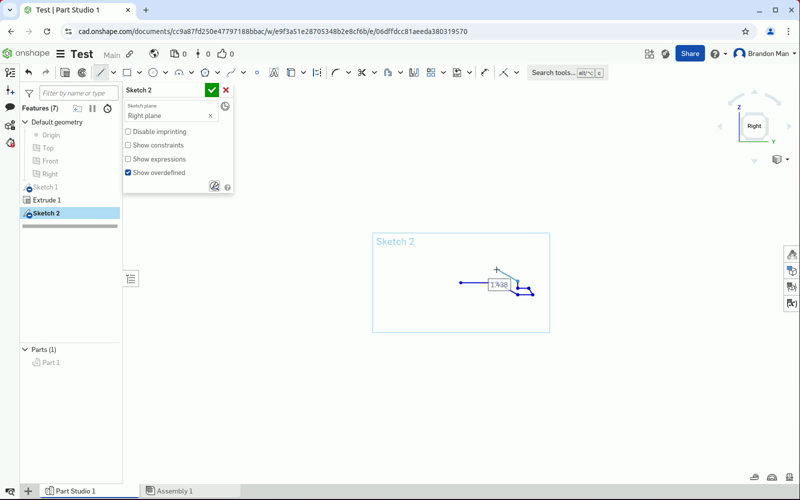
click(496, 269)
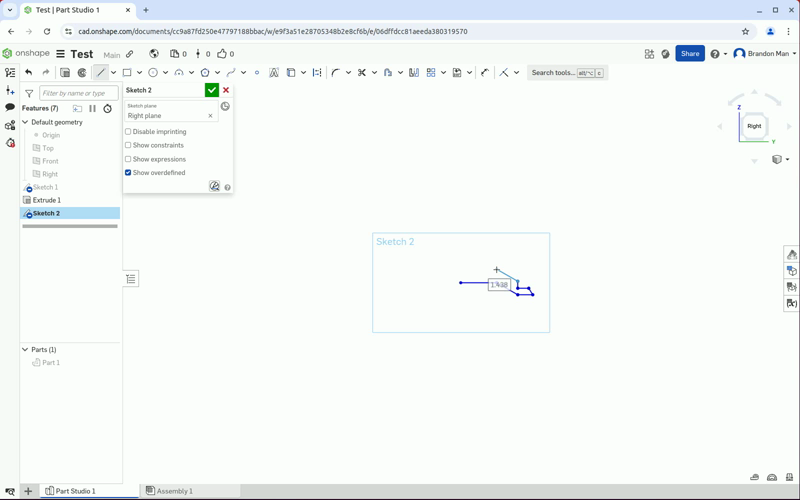
key_up(shift)
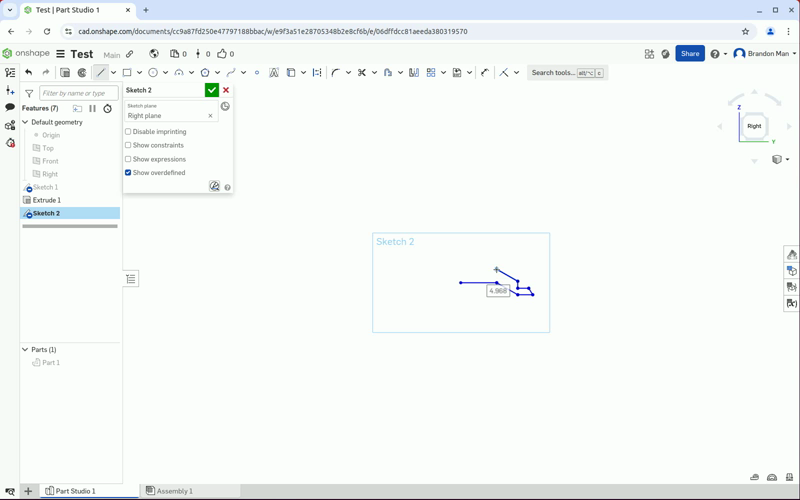
key_down(shift)
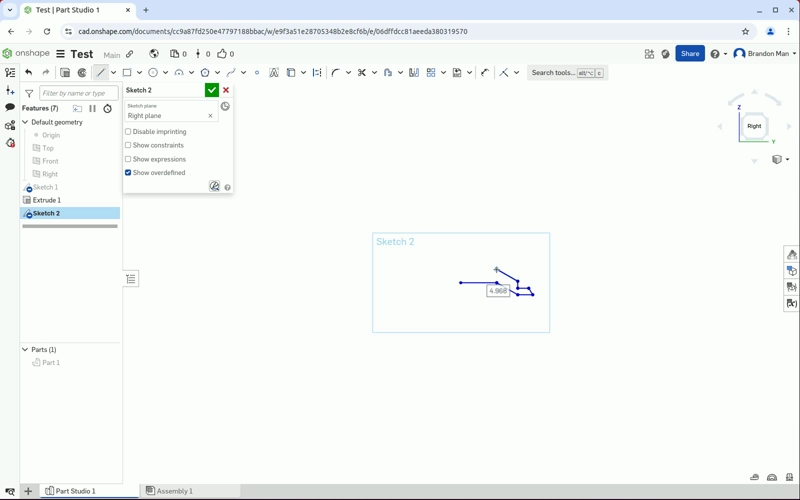
mouse_move(526, 269)
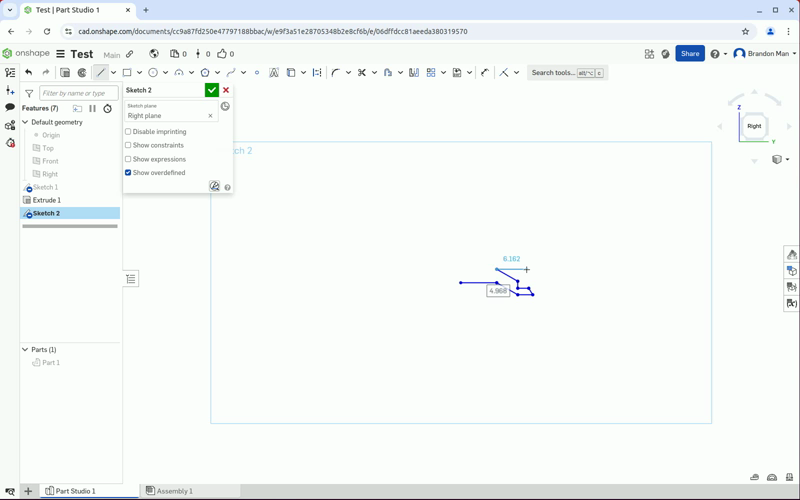
mouse_move(483, 269)
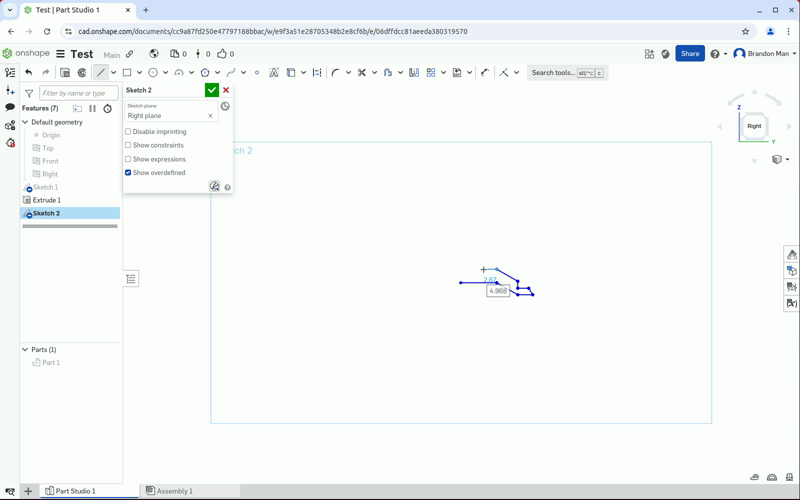
click(483, 269)
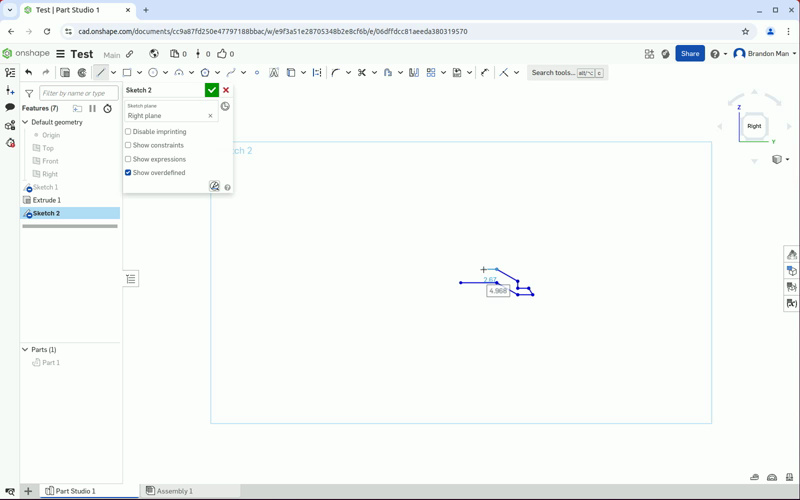
key_up(shift)
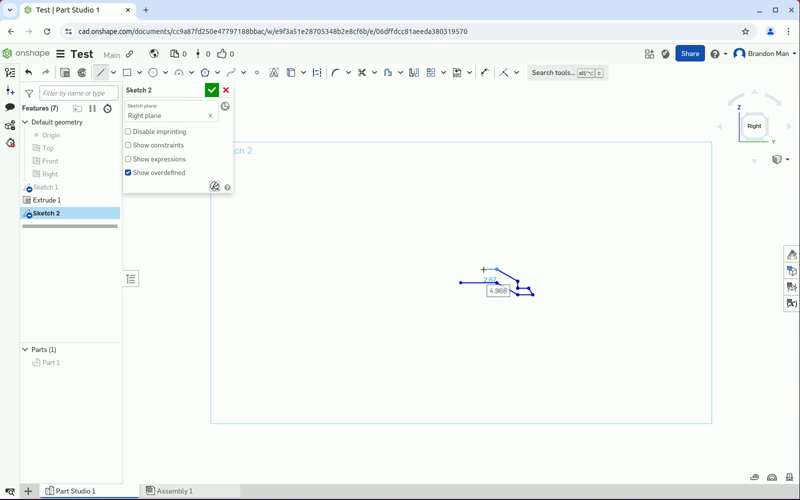
key(esc)
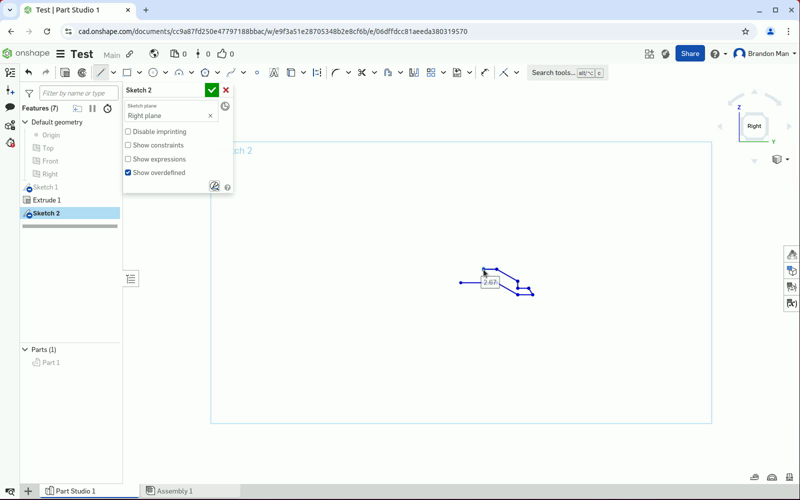
key(a)
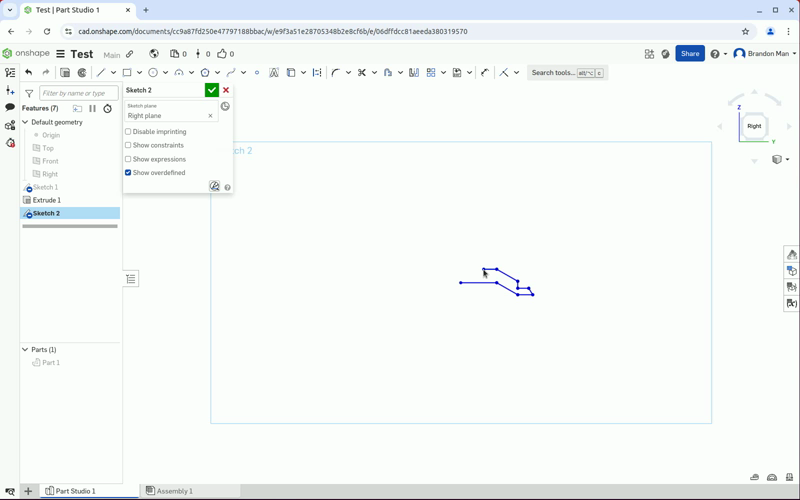
mouse_move(483, 269)
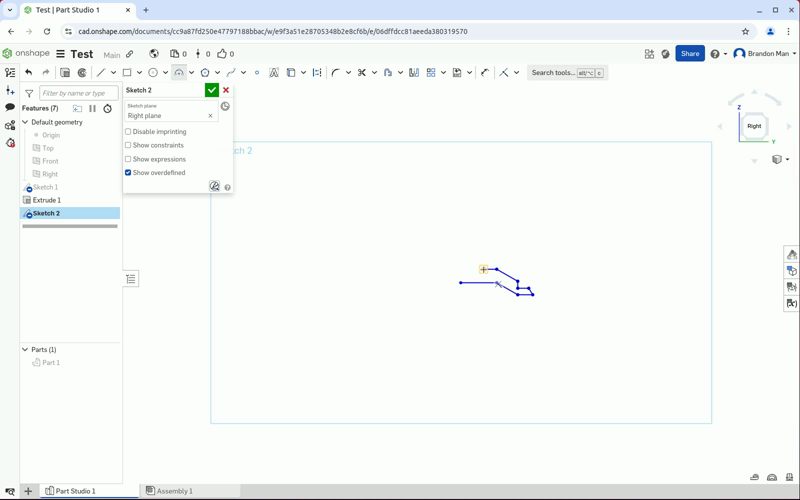
click(483, 269)
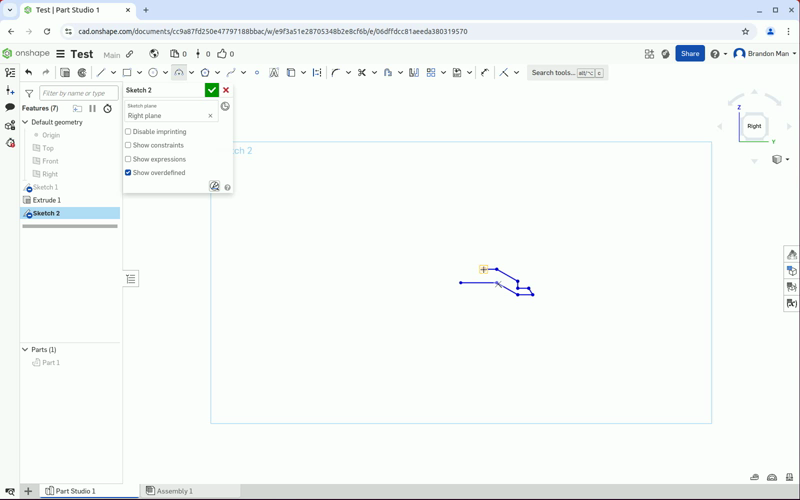
key_down(shift)
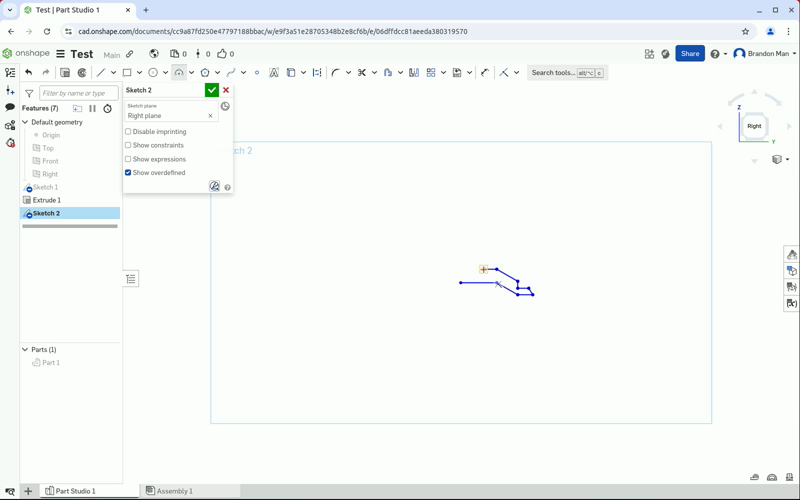
mouse_move(474, 269)
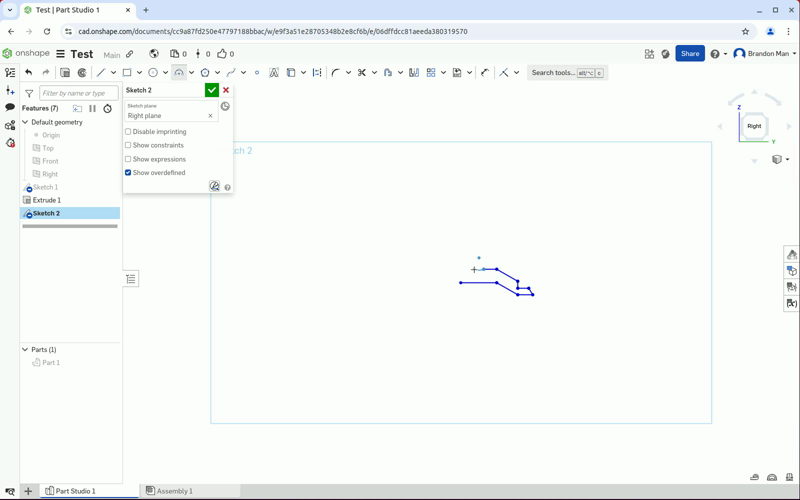
click(474, 269)
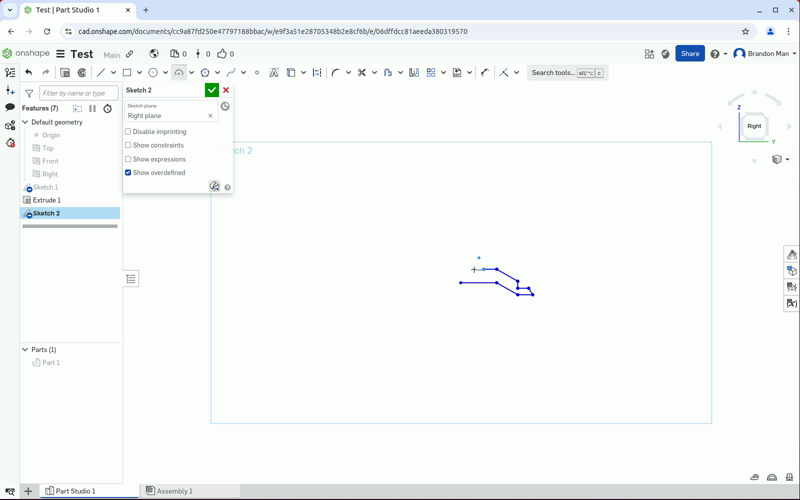
mouse_move(479, 273)
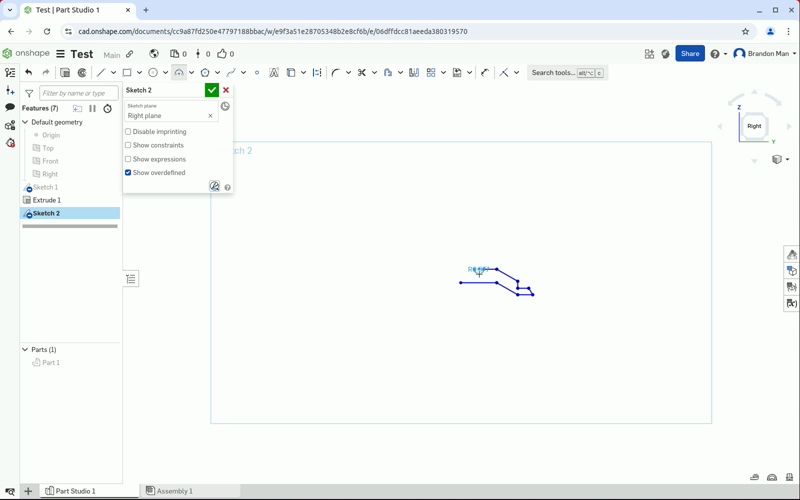
click(479, 273)
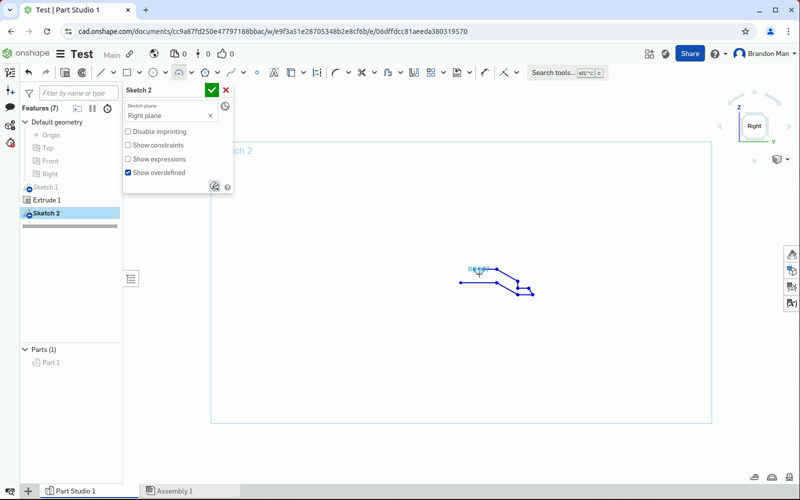
key_up(shift)
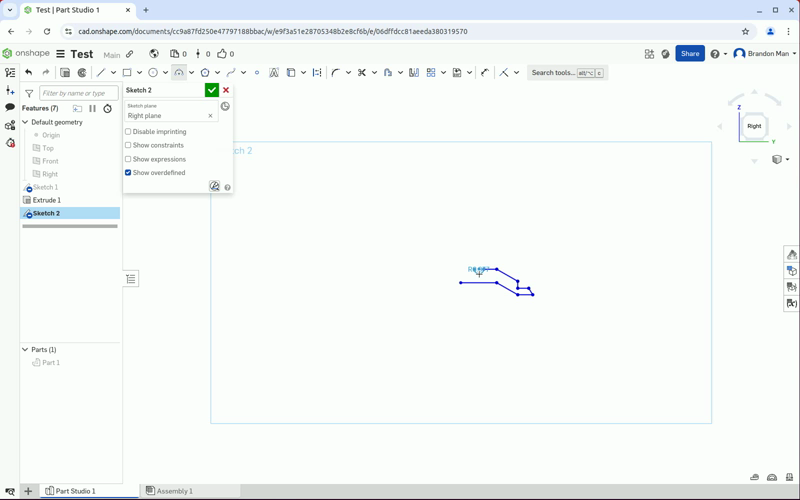
key(esc)
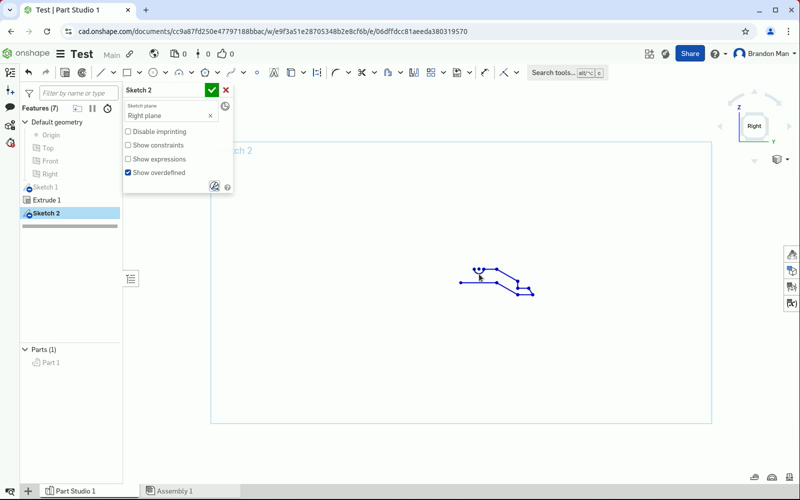
key(l)
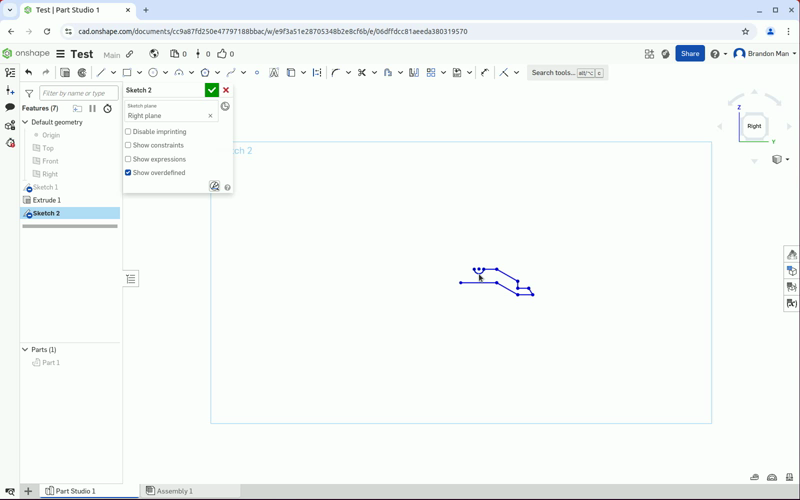
mouse_move(474, 269)
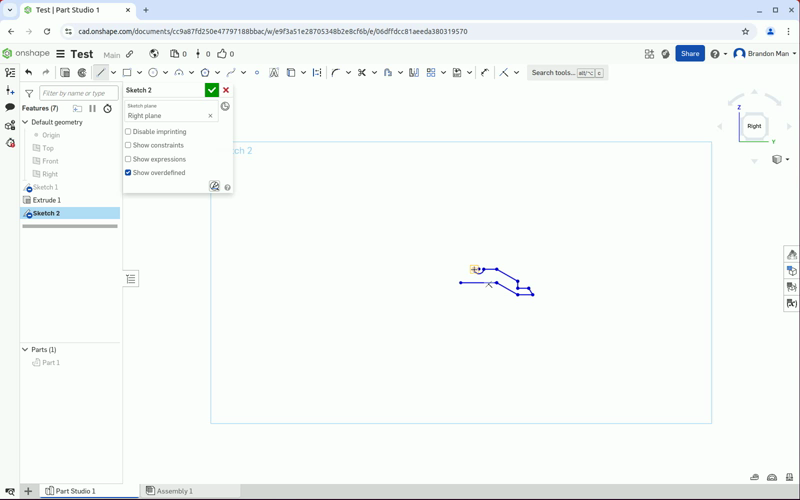
click(474, 269)
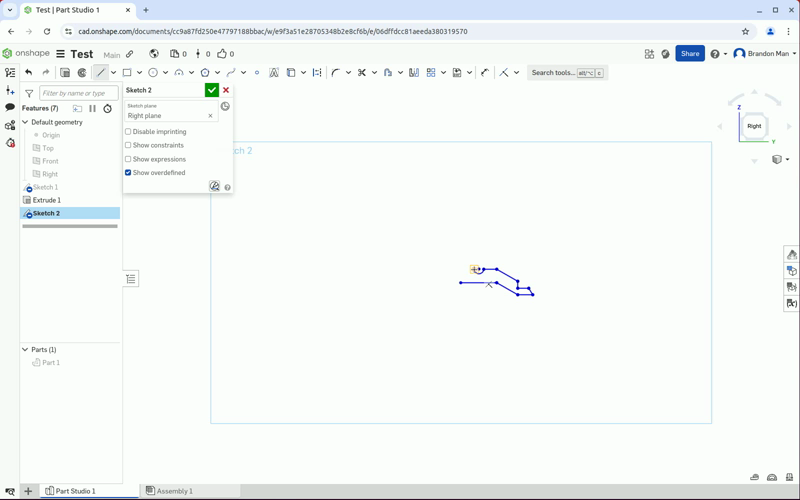
key_down(shift)
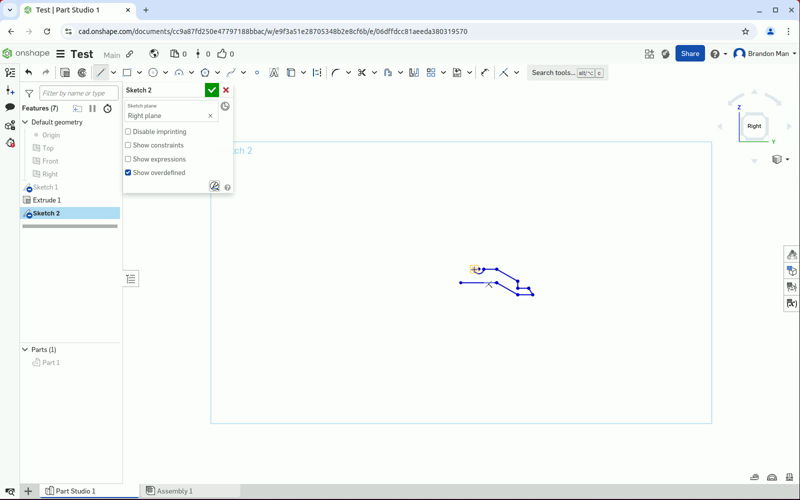
mouse_move(504, 269)
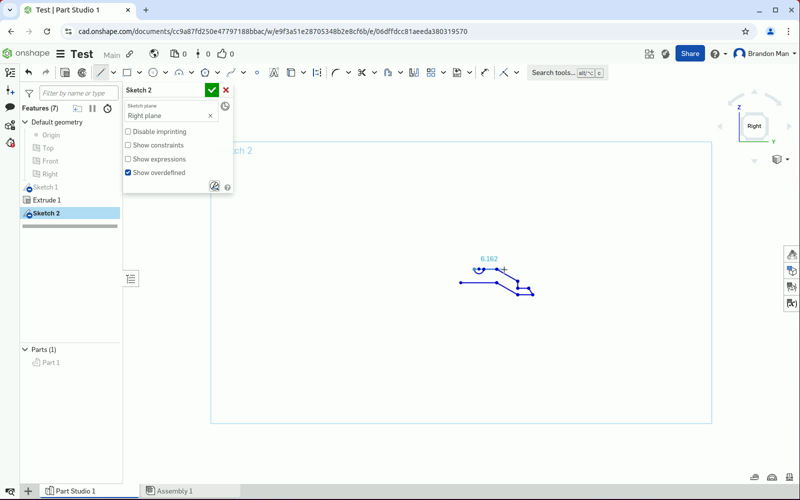
mouse_move(460, 269)
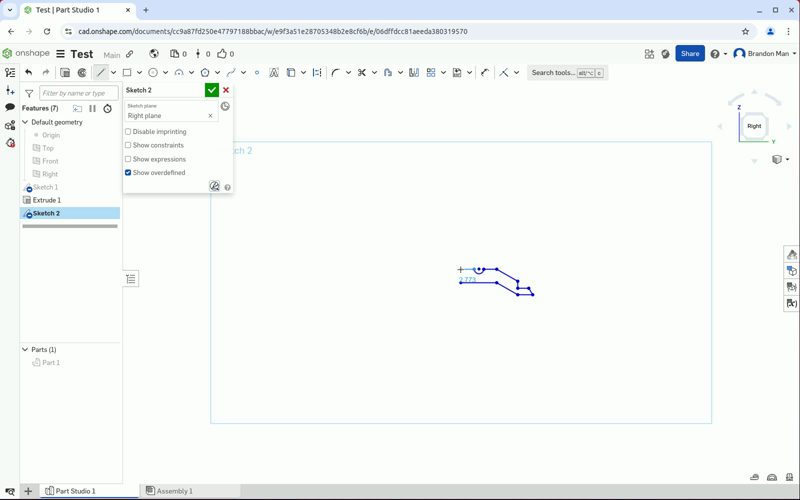
click(460, 269)
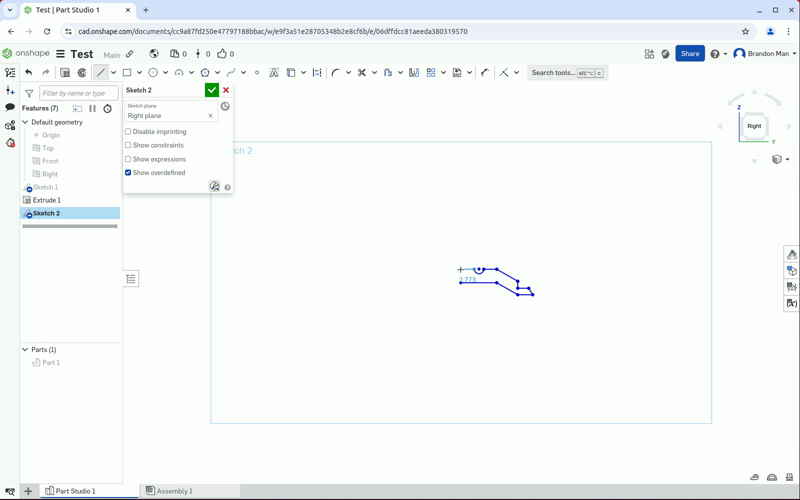
key_up(shift)
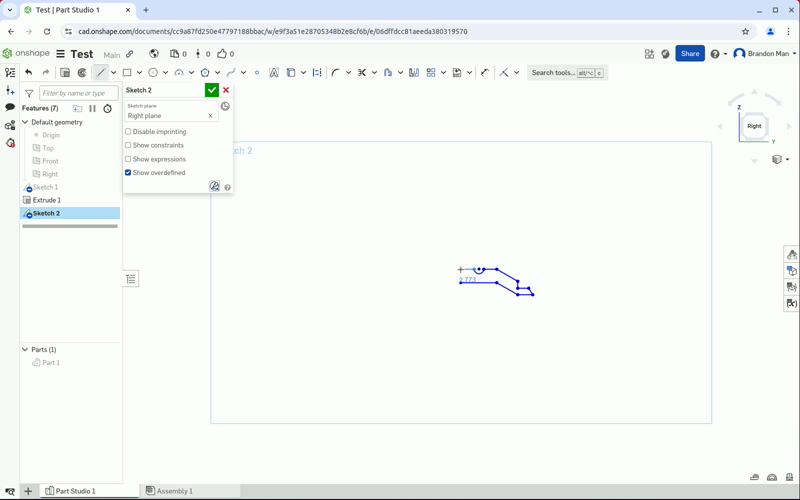
mouse_move(490, 269)
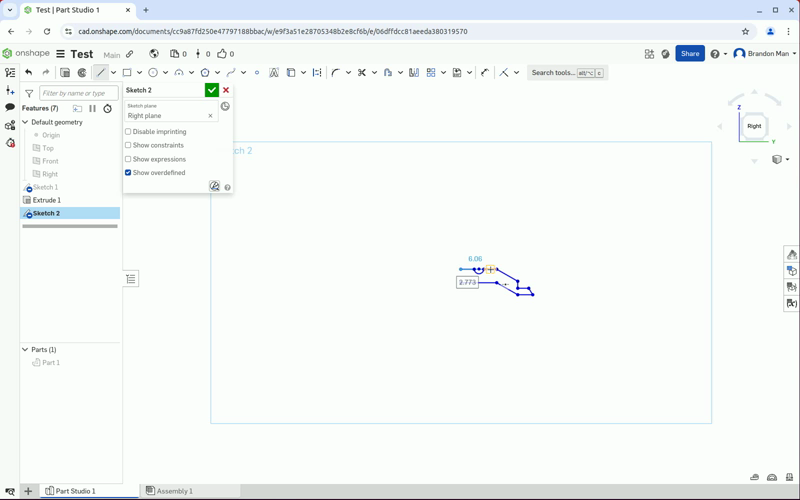
key_down(shift)
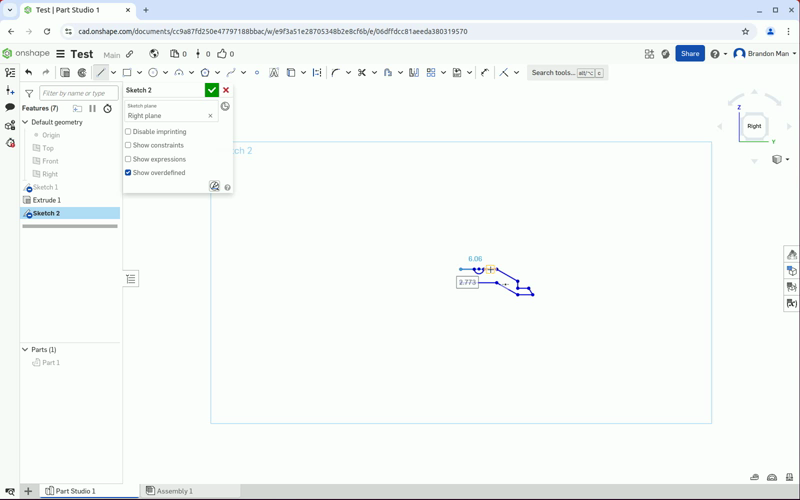
mouse_move(460, 282)
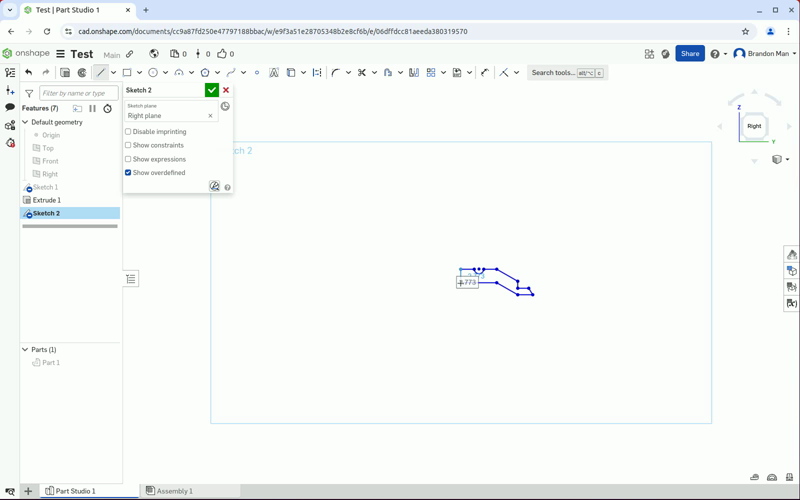
key_up(shift)
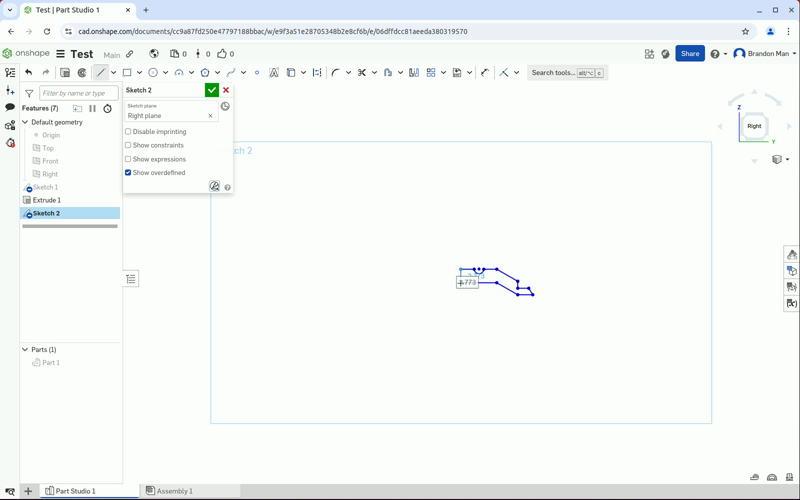
click(460, 282)
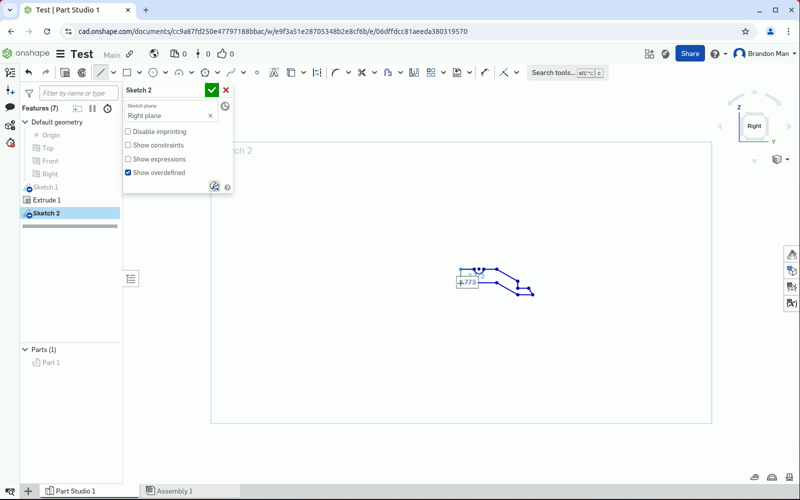
key(esc)
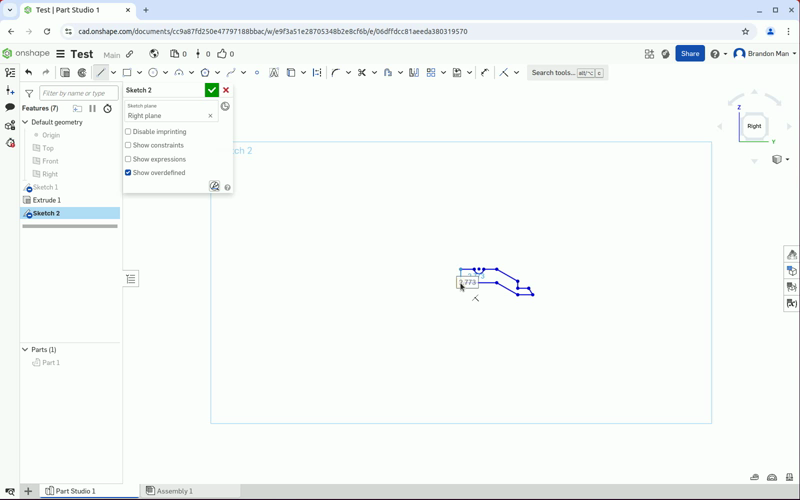
mouse_move(489, 275)
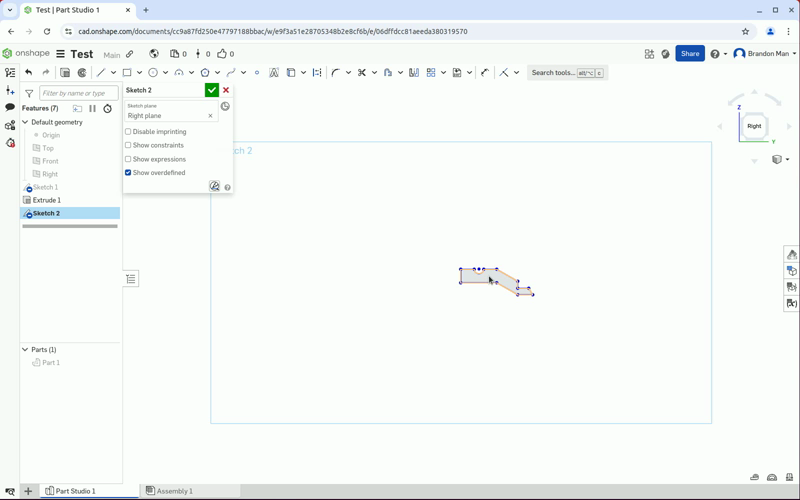
scroll(6)
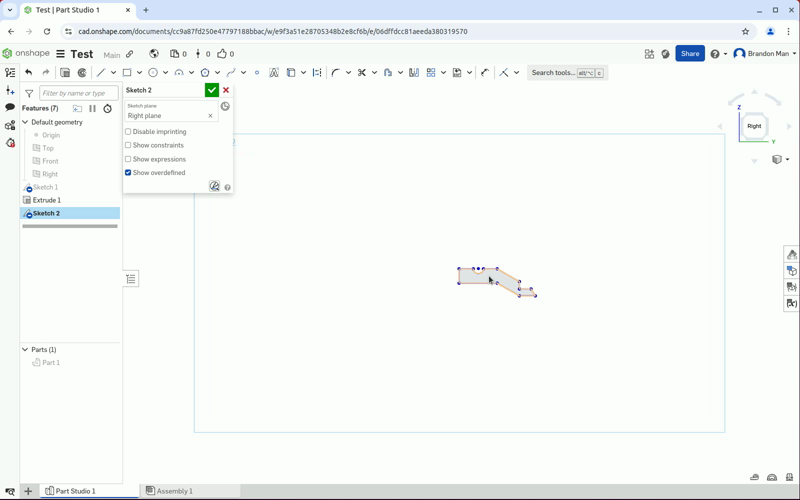
scroll(6)
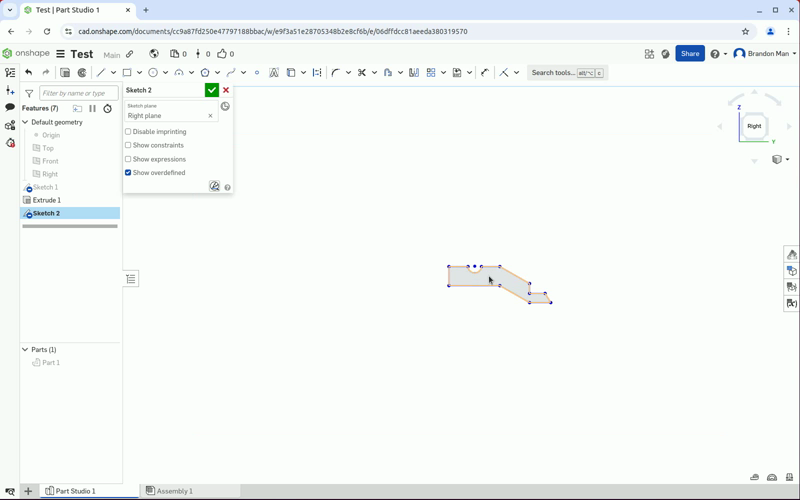
scroll(6)
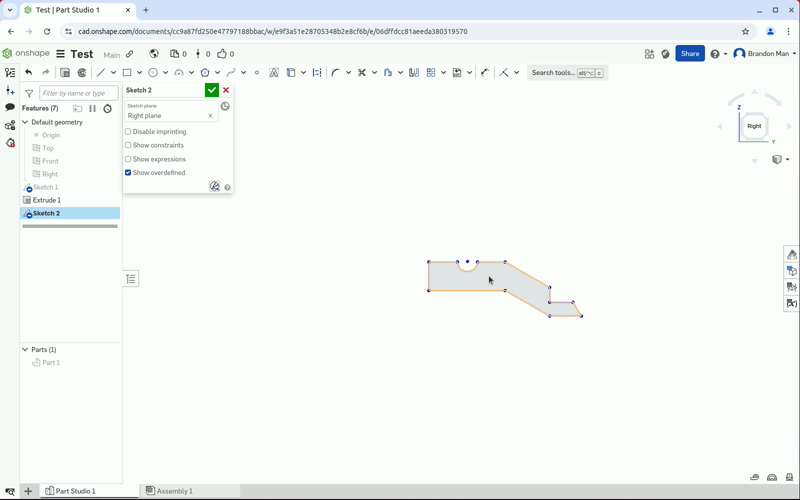
scroll(6)
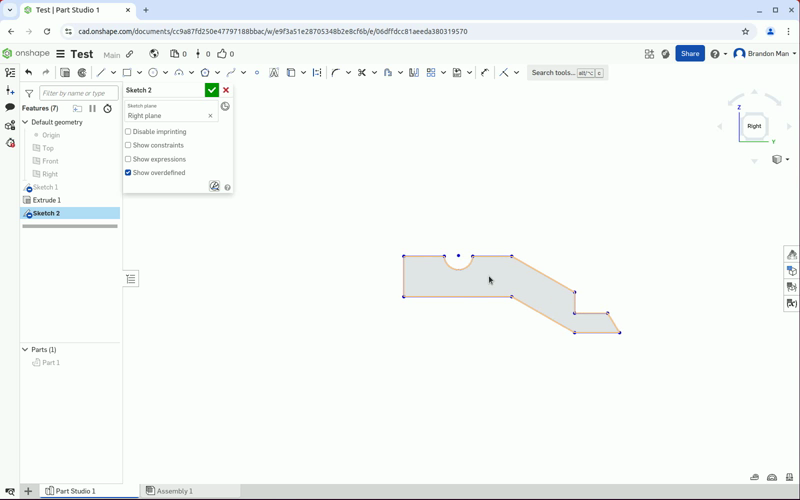
scroll(6)
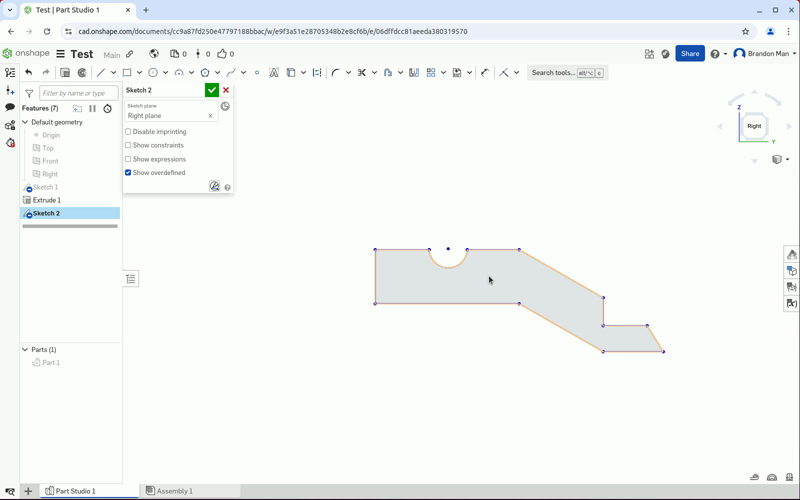
scroll(6)
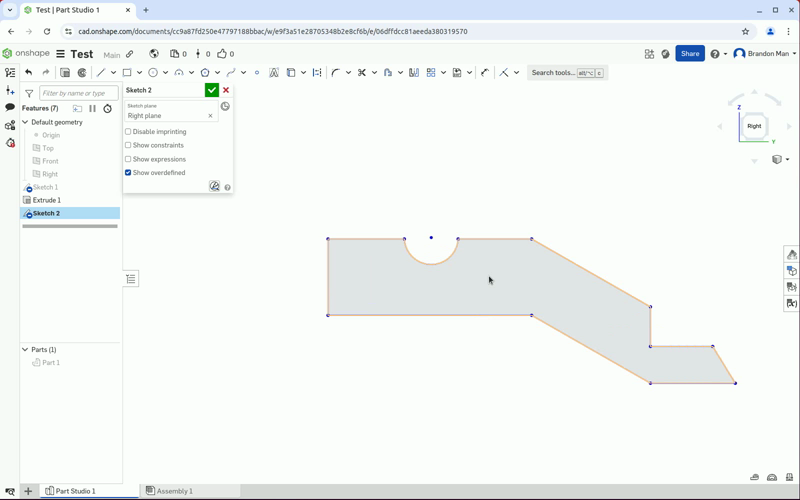
scroll(6)
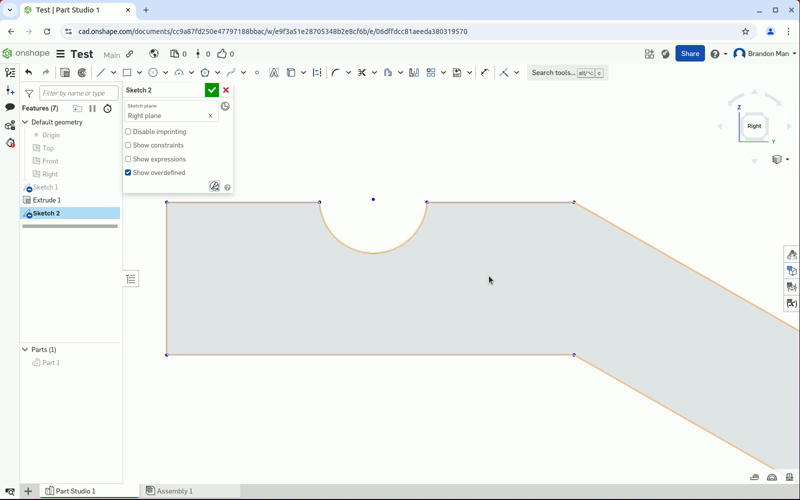
click(489, 275)
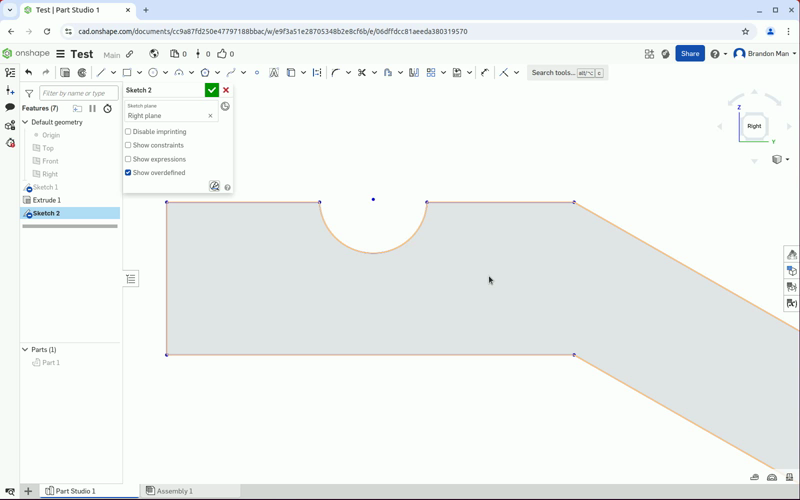
scroll(-6)
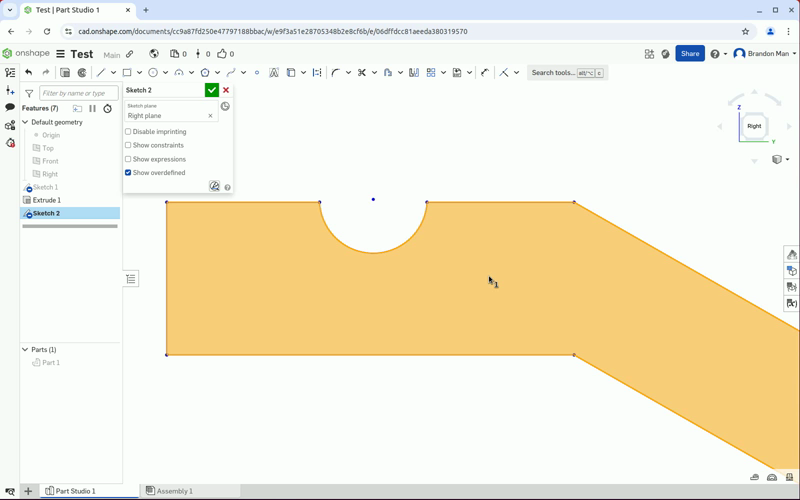
scroll(-6)
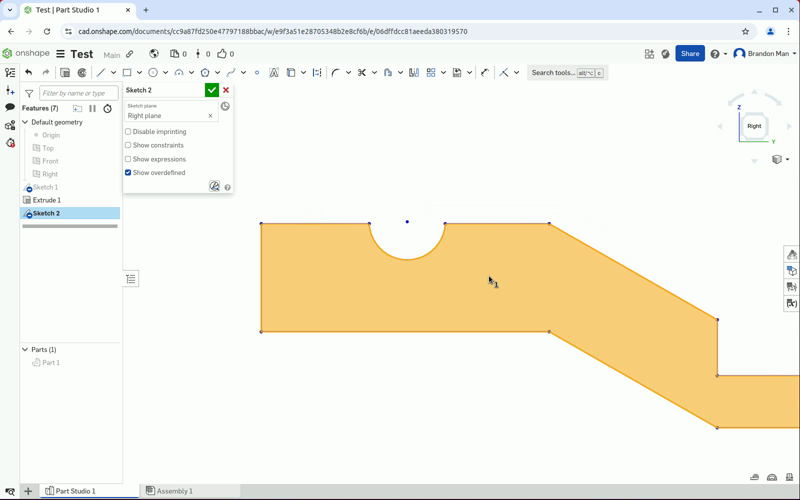
scroll(-6)
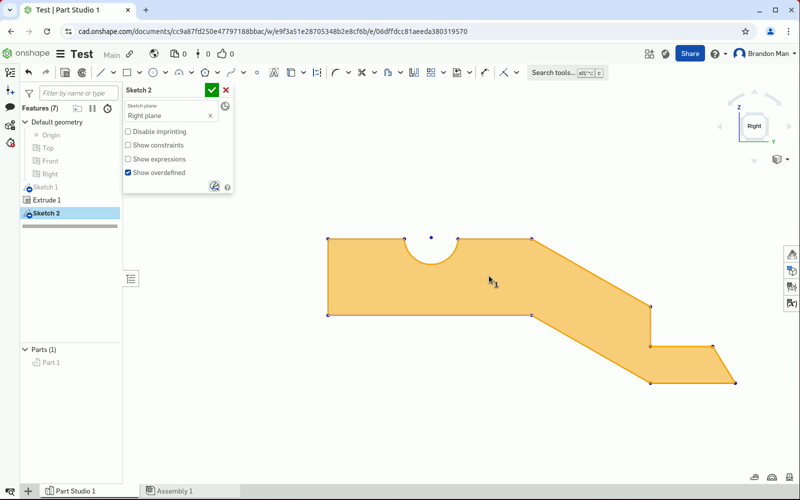
scroll(-6)
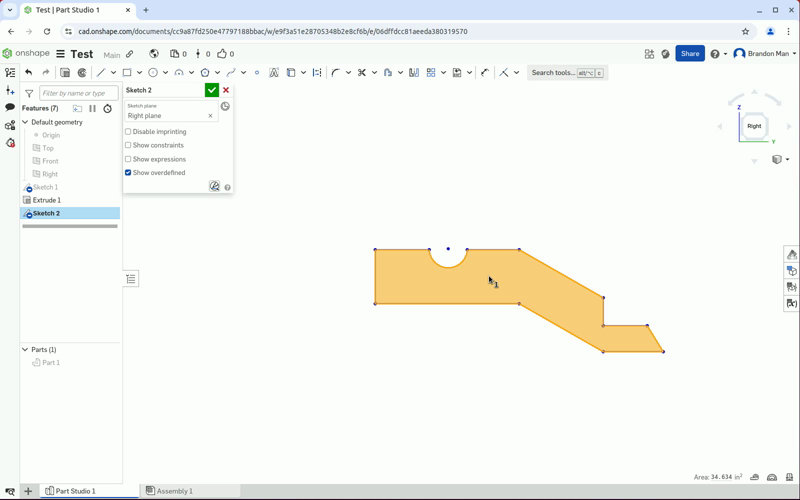
scroll(-6)
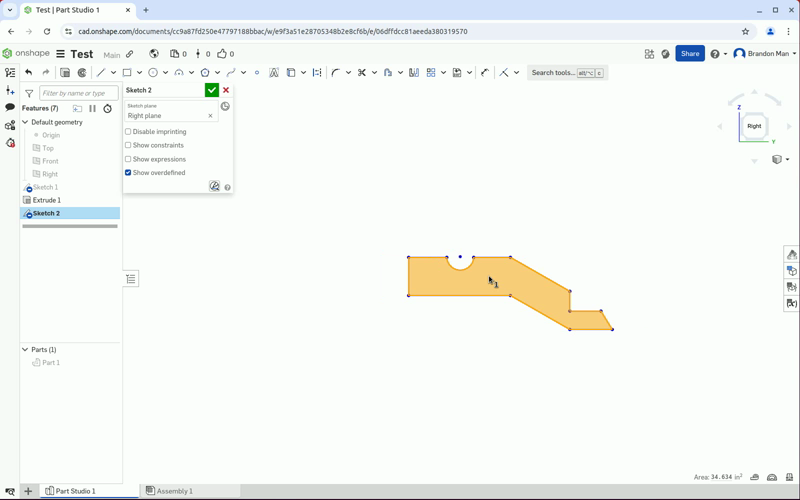
scroll(-6)
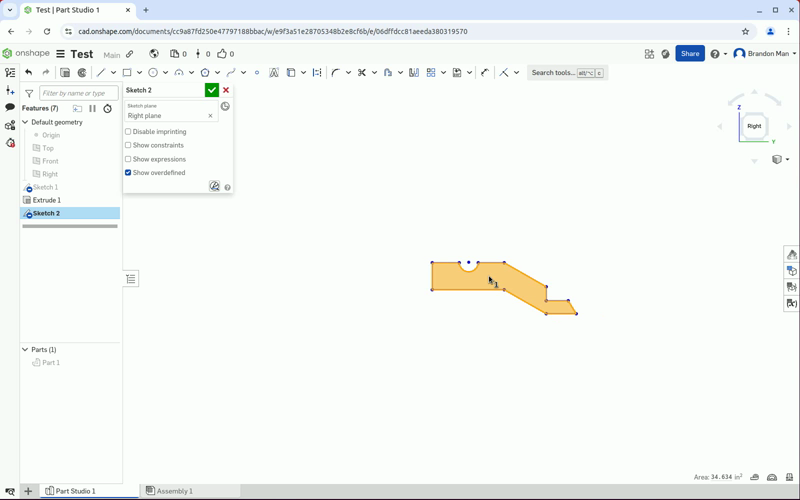
scroll(-6)
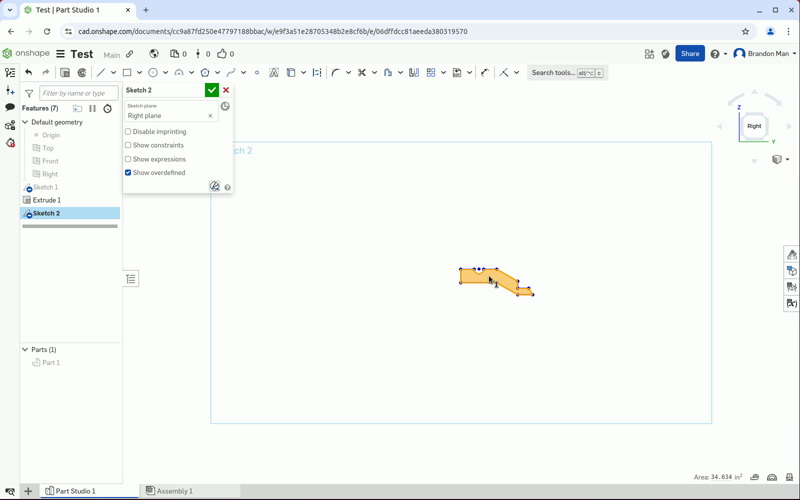
mouse_move(73, 352)
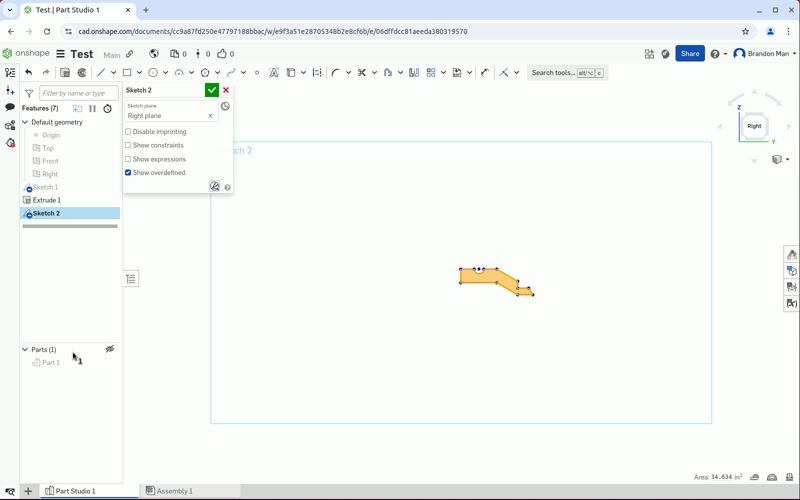
key(shift+y)
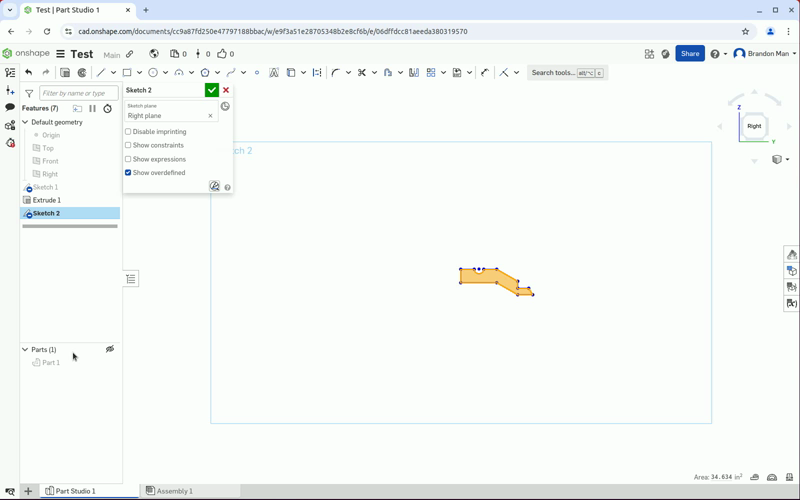
key(shift+e)
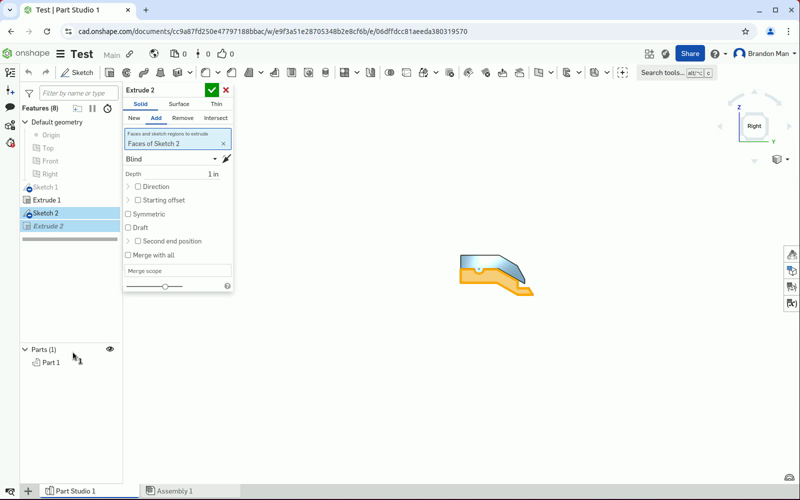
mouse_move(143, 106)
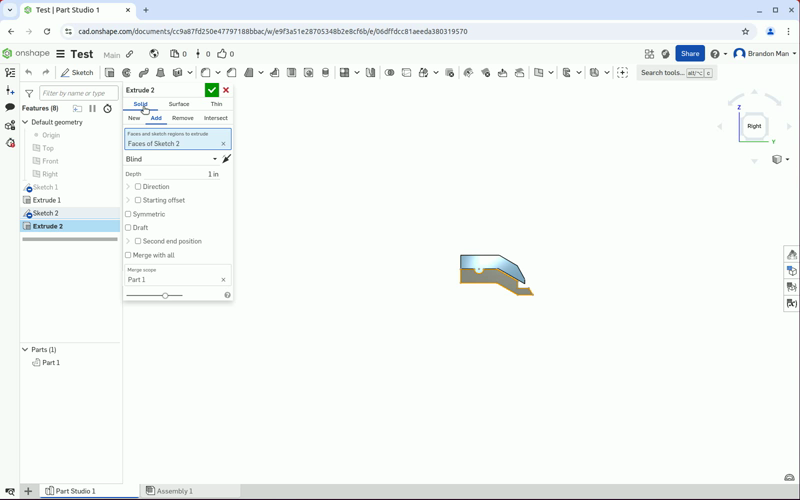
click(143, 106)
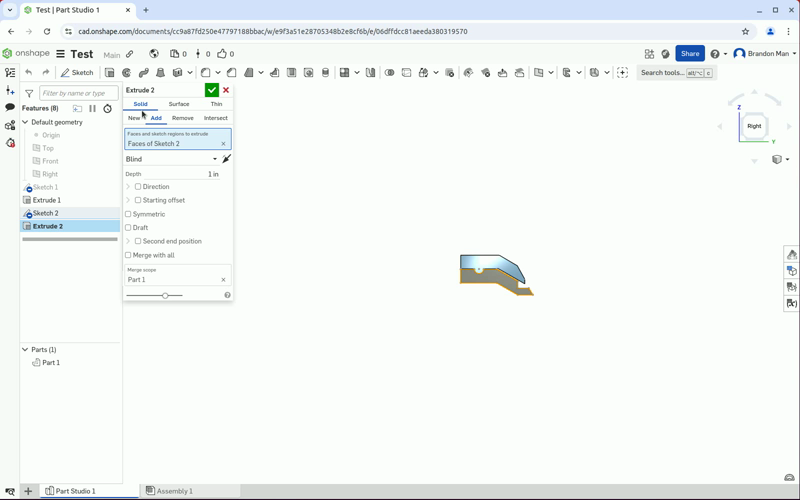
mouse_move(137, 120)
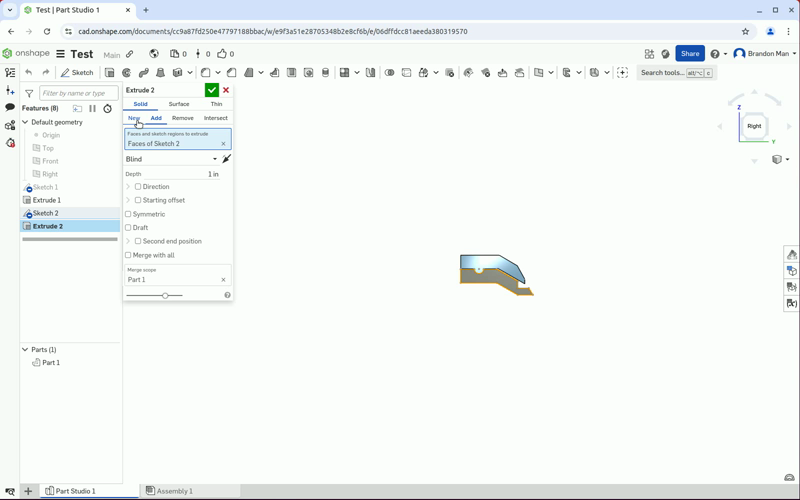
click(137, 120)
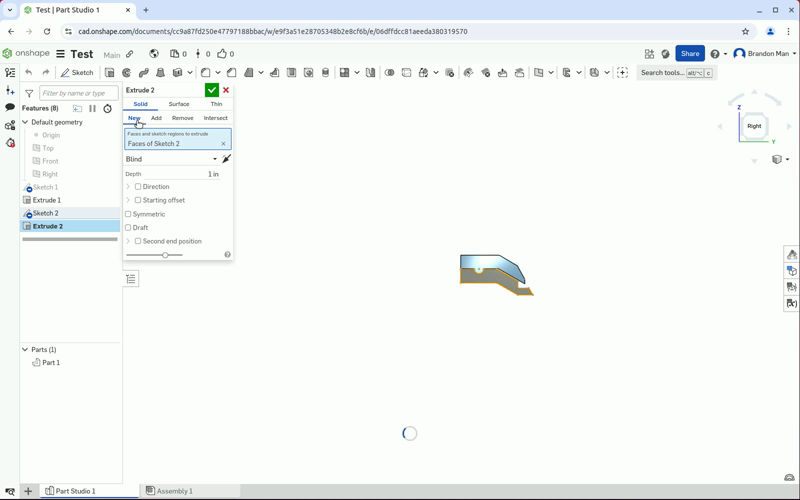
key(tab, 4)
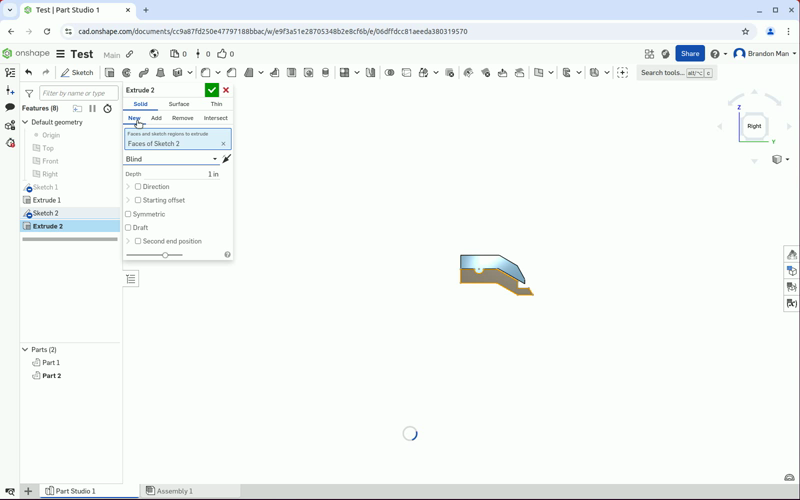
text(46.216)
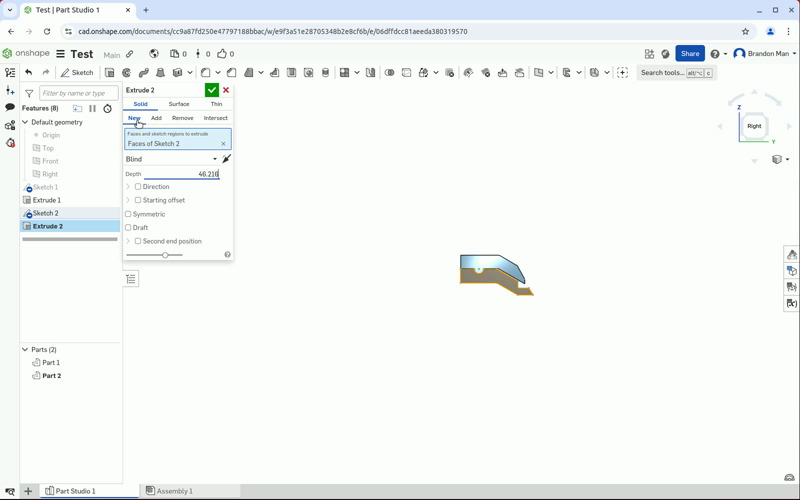
key(tab, 3)
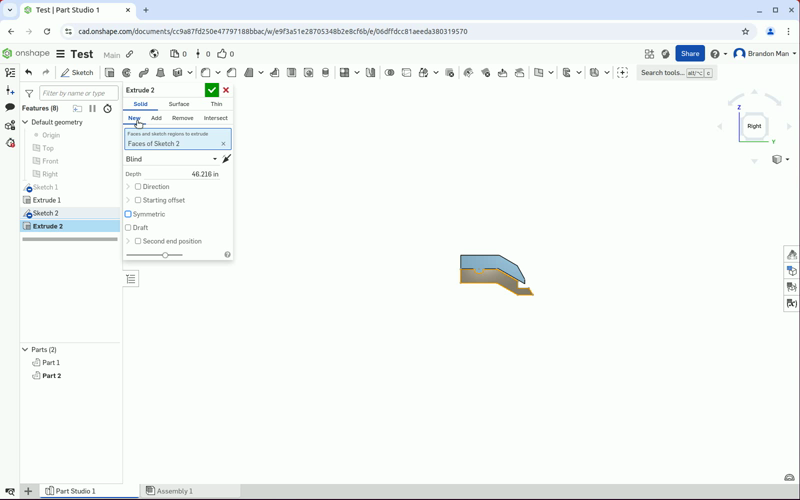
key(space)
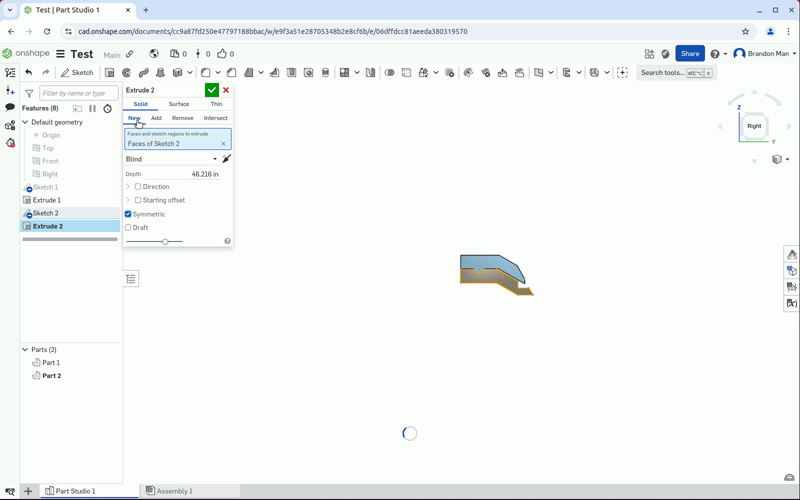
key(enter)
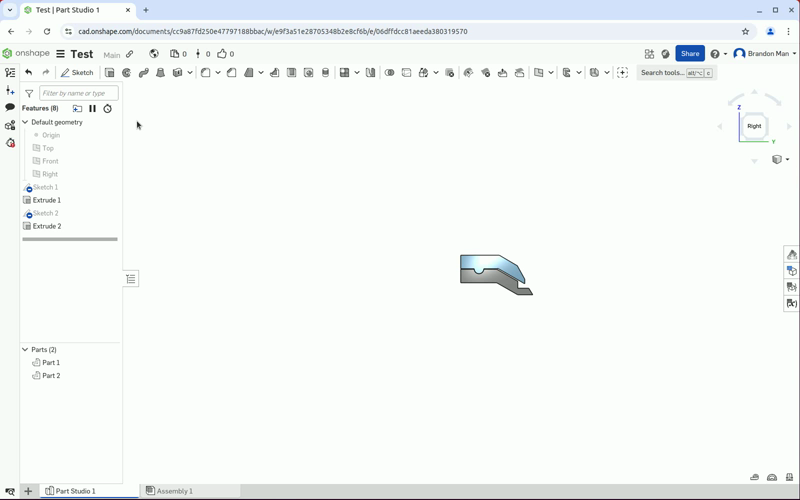
key(shift+h)
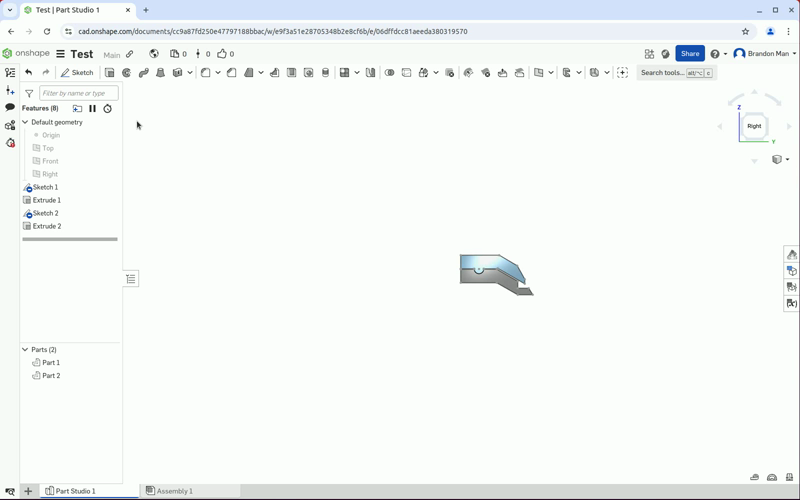
key(shift+h)
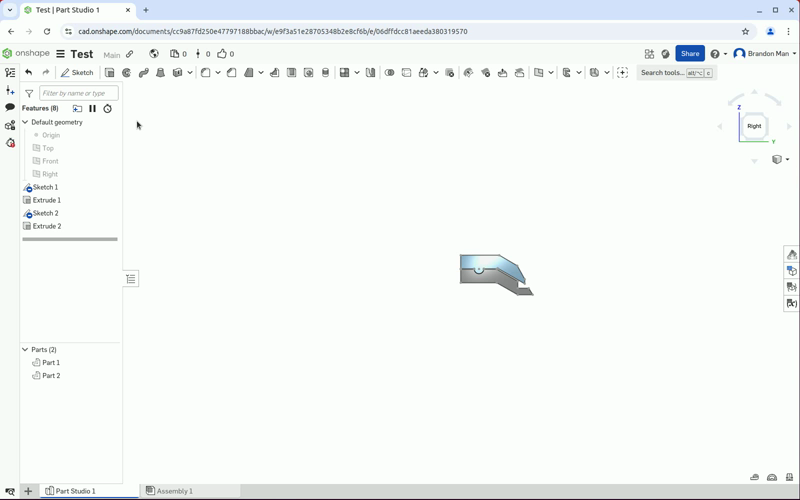
key(shift+7)
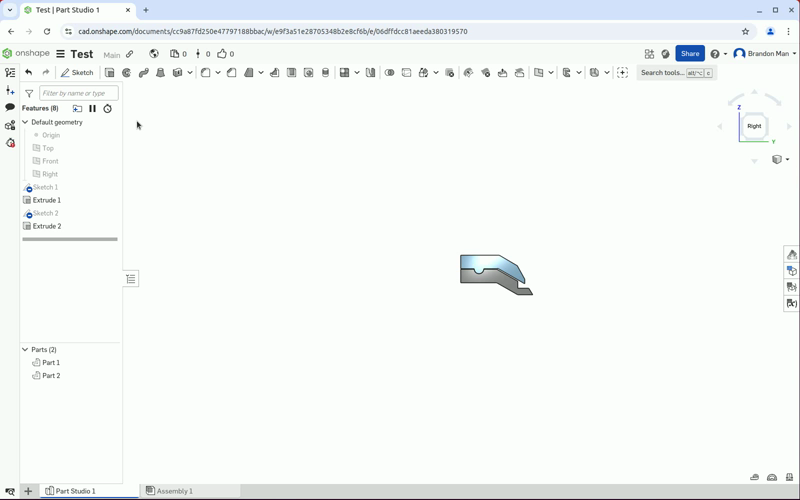
key(right, 2)
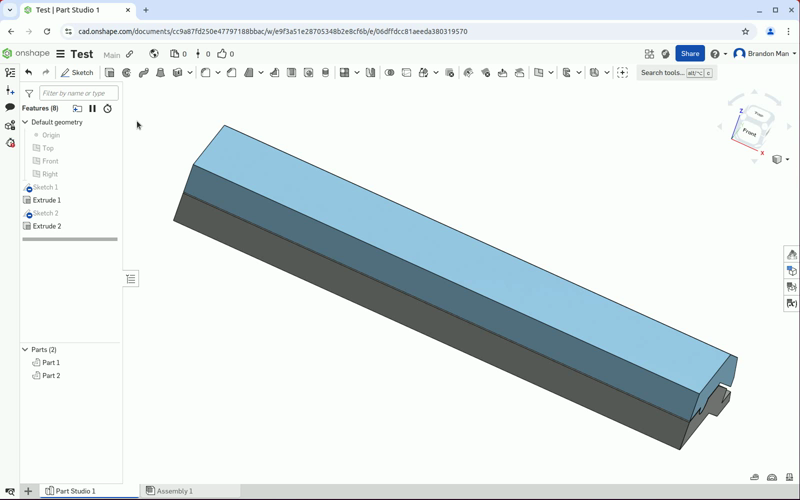
key(down, 2)
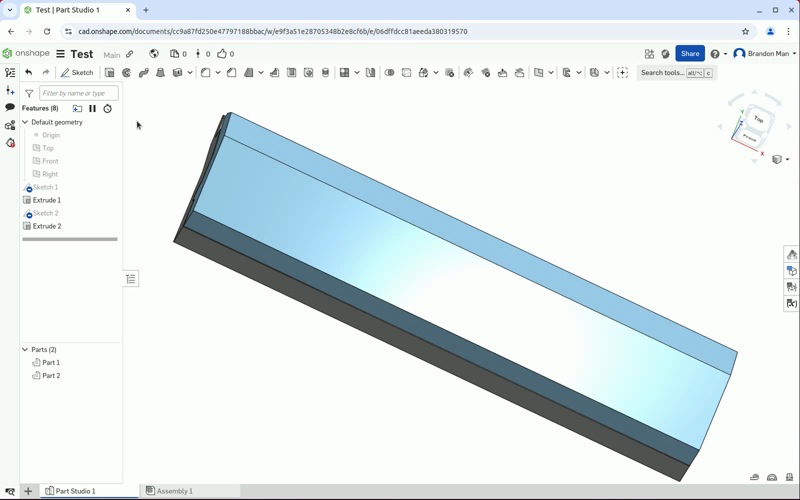
key(up, 2)
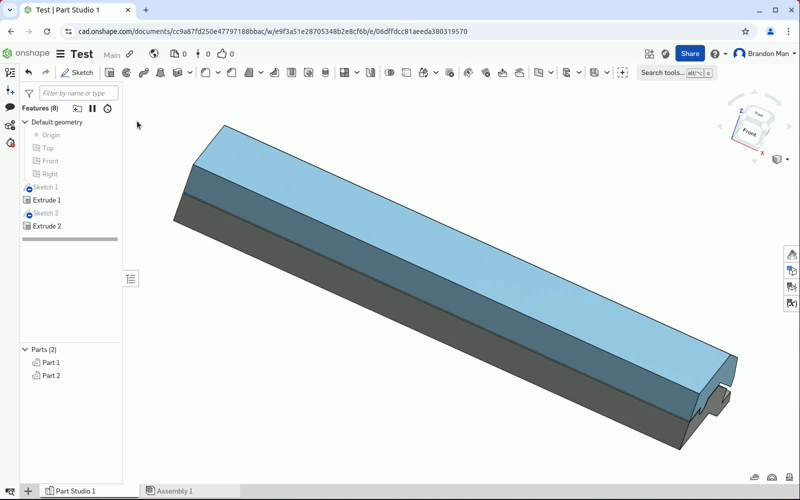
key(left, 2)
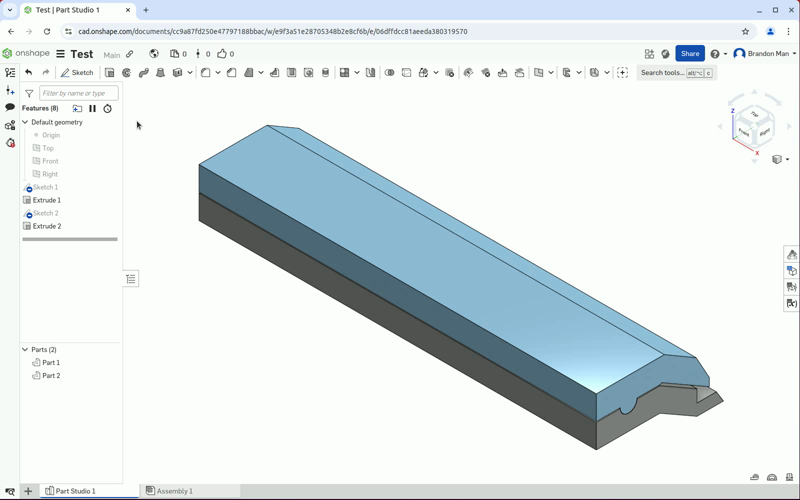
mouse_move(73, 189)
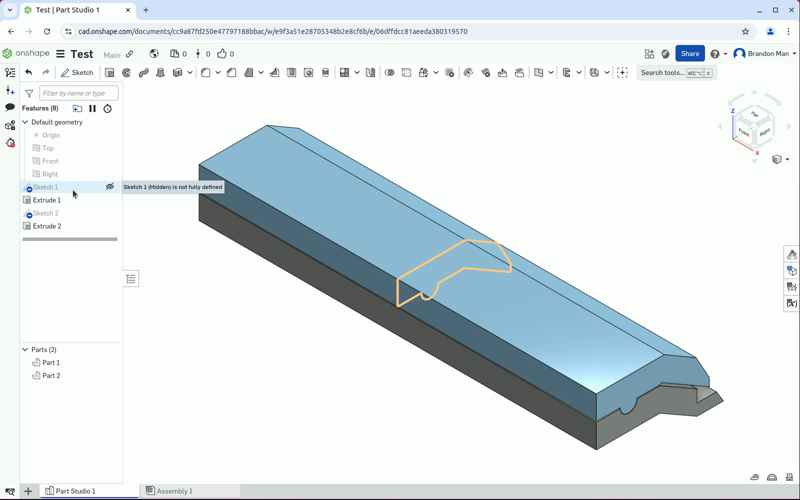
click(73, 189)